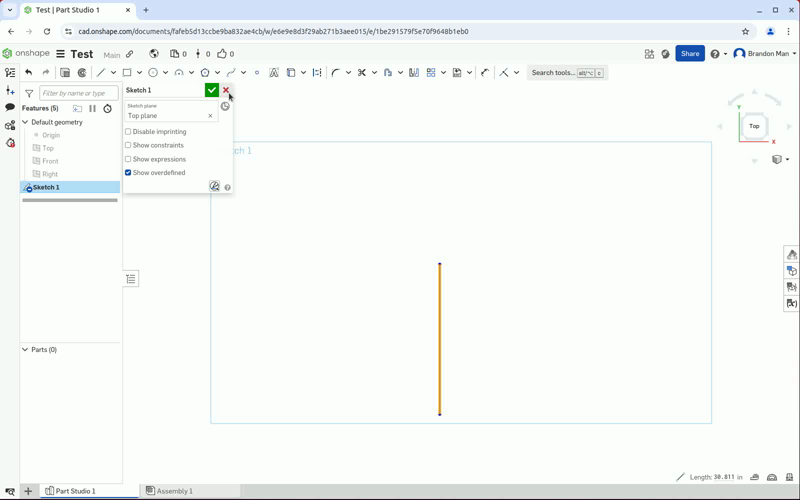
key(shift+h)
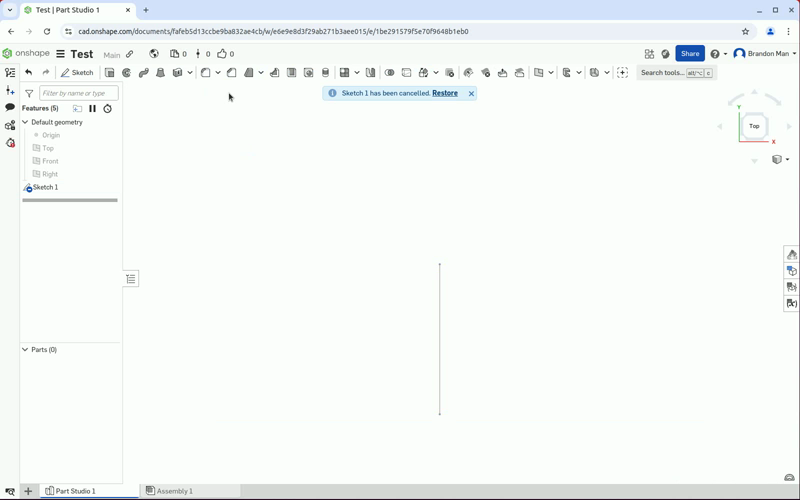
key(shift+s)
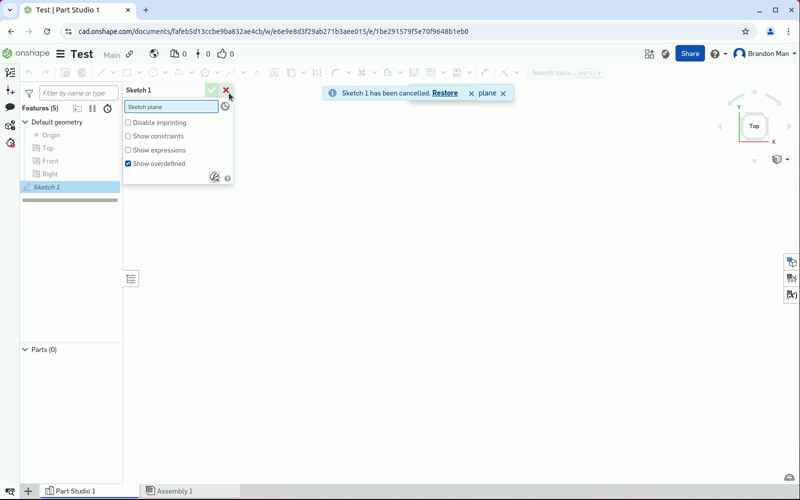
mouse_move(73, 150)
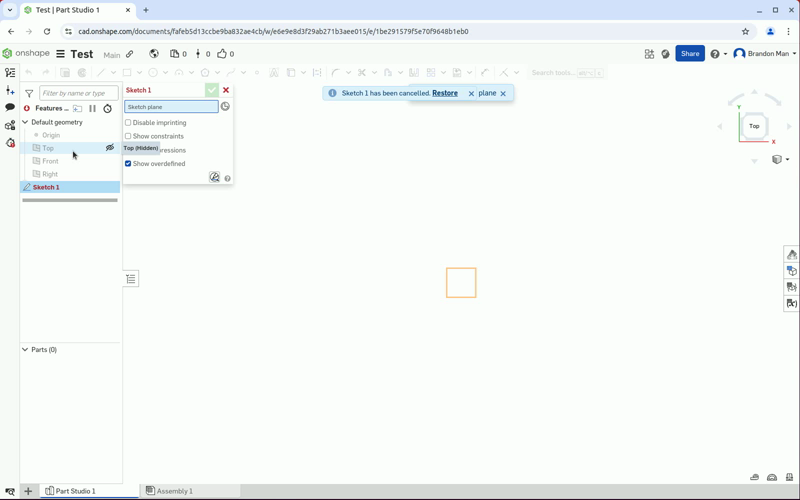
click(73, 150)
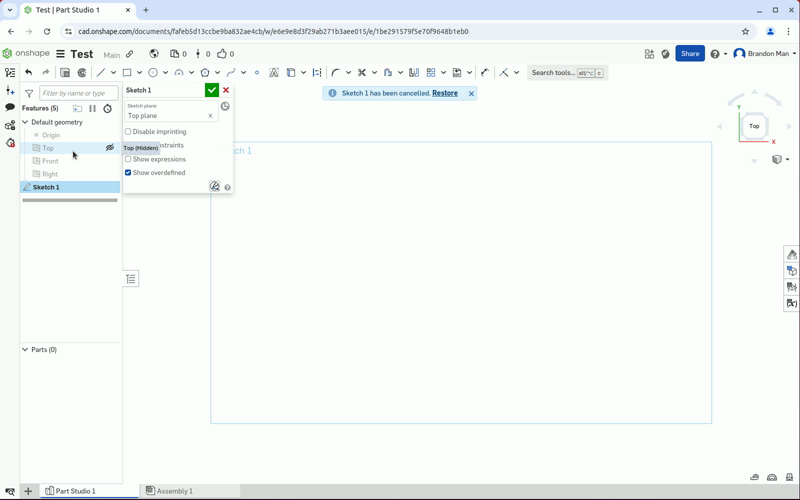
mouse_move(73, 352)
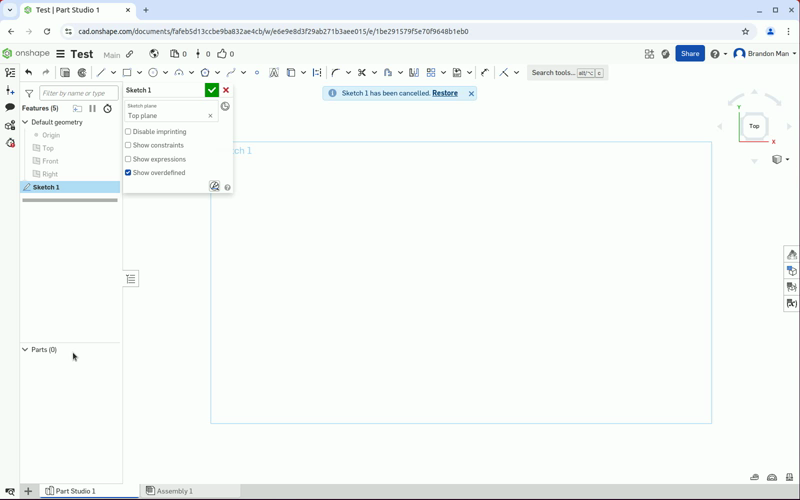
key(y)
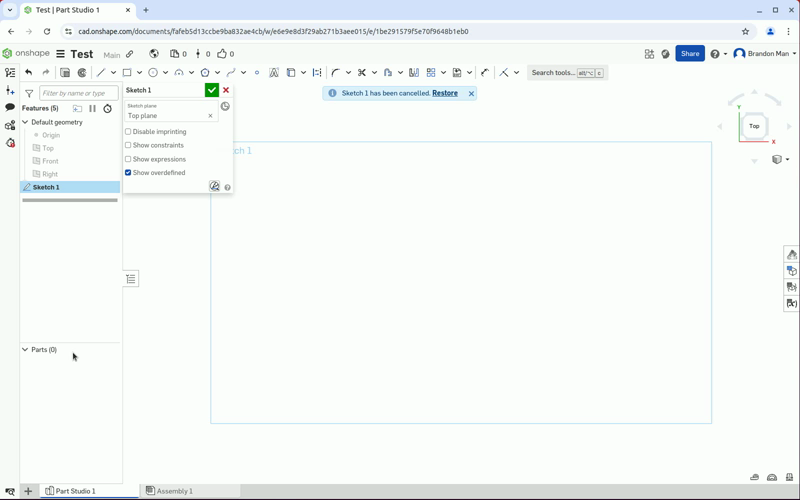
key(c)
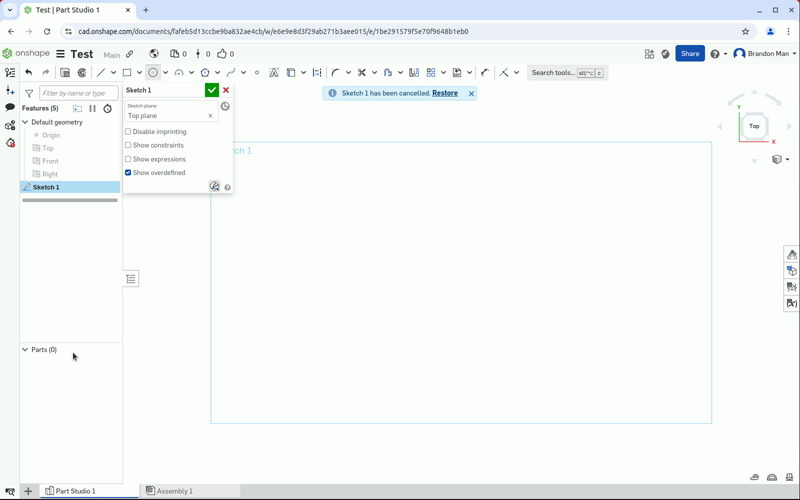
key_down(shift)
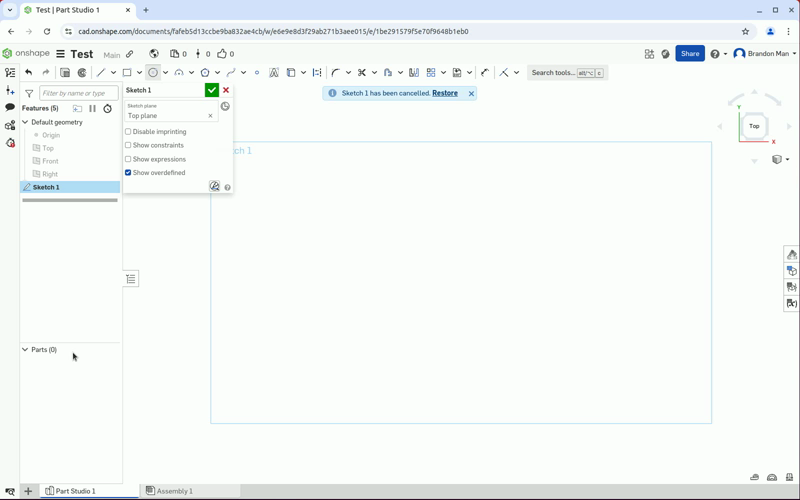
mouse_move(461, 282)
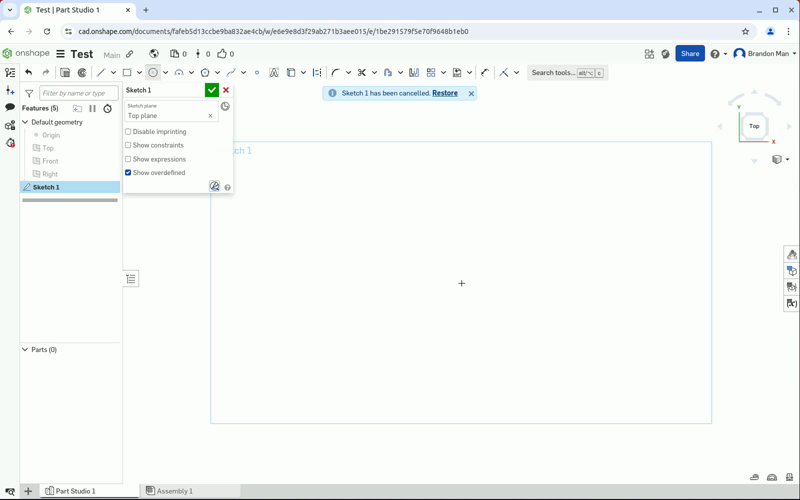
click(461, 282)
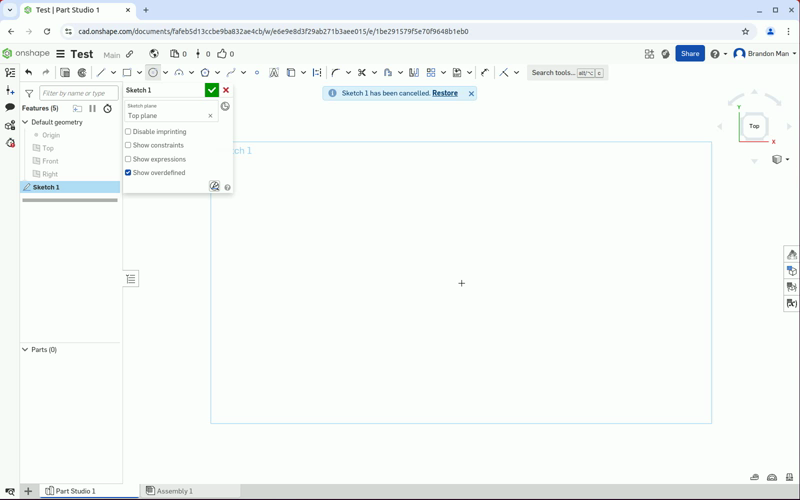
key_up(shift)
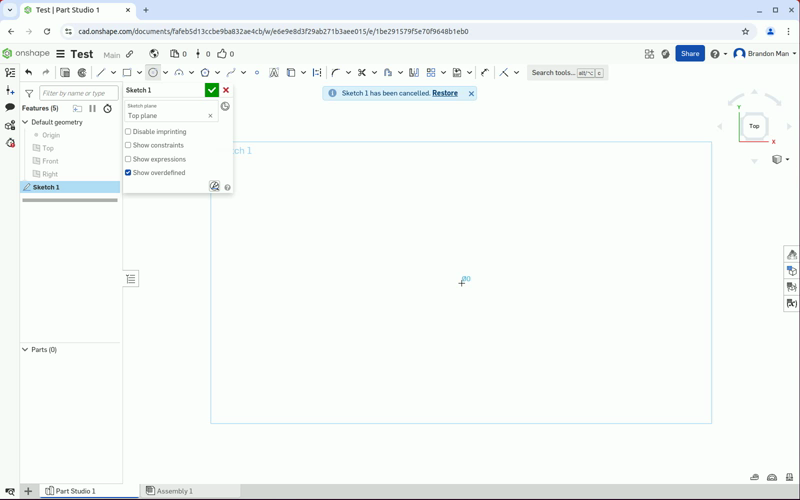
mouse_move(562, 282)
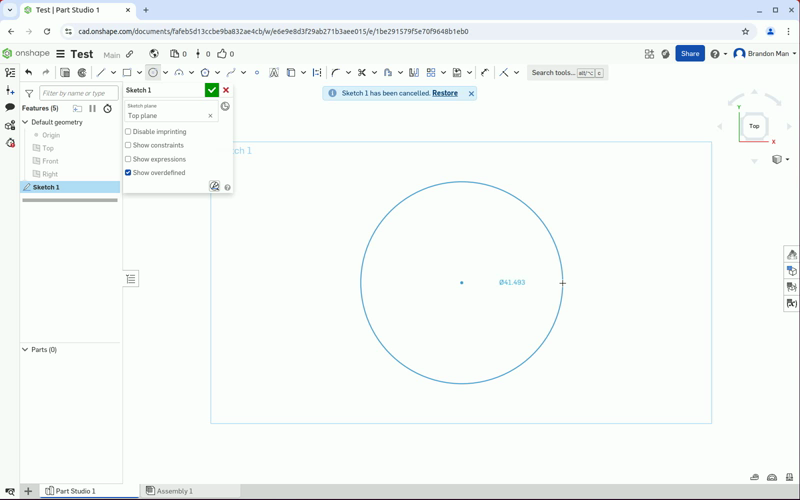
click(562, 282)
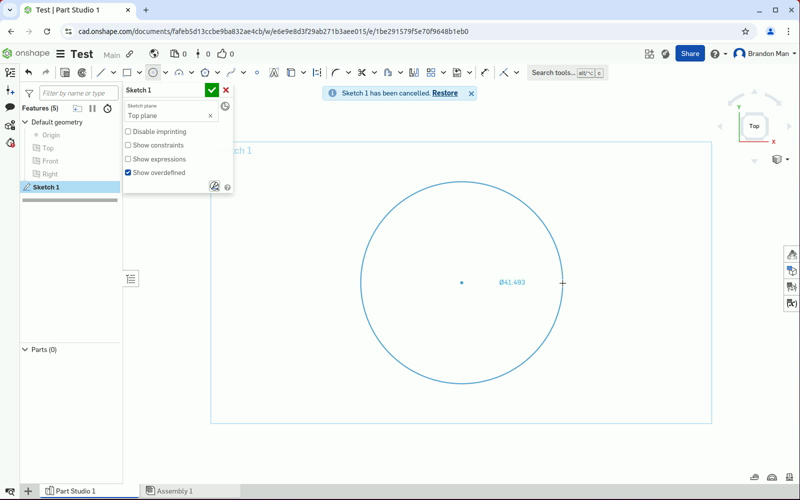
key(esc)
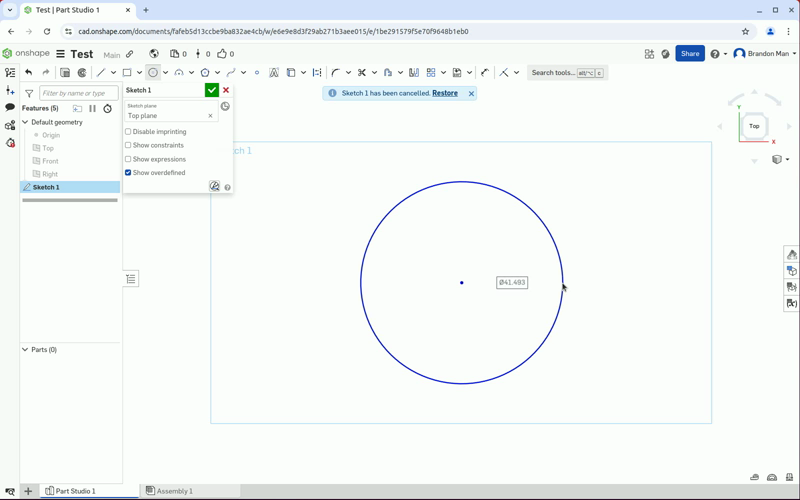
key(c)
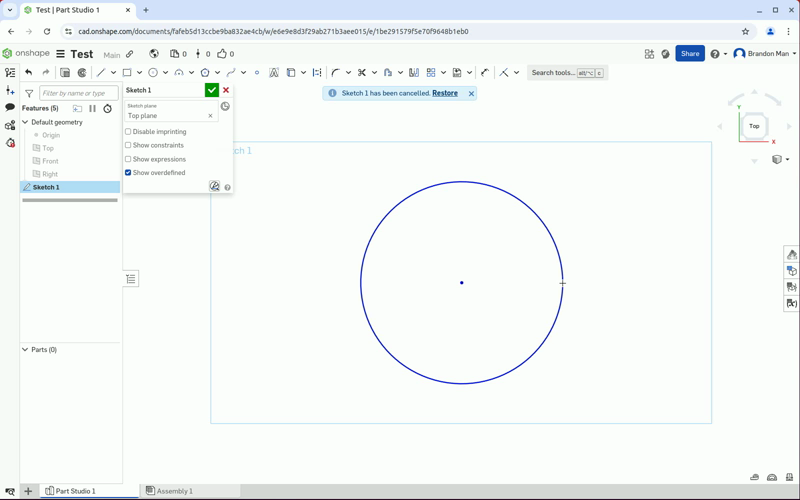
key_down(shift)
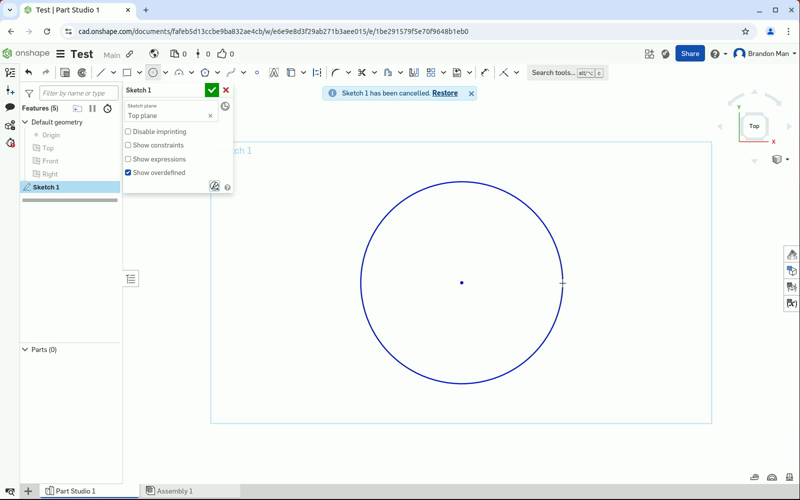
mouse_move(461, 282)
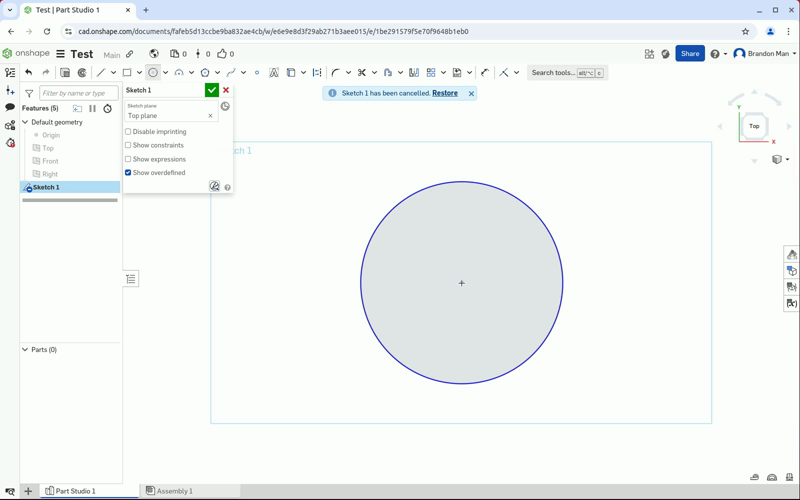
click(461, 282)
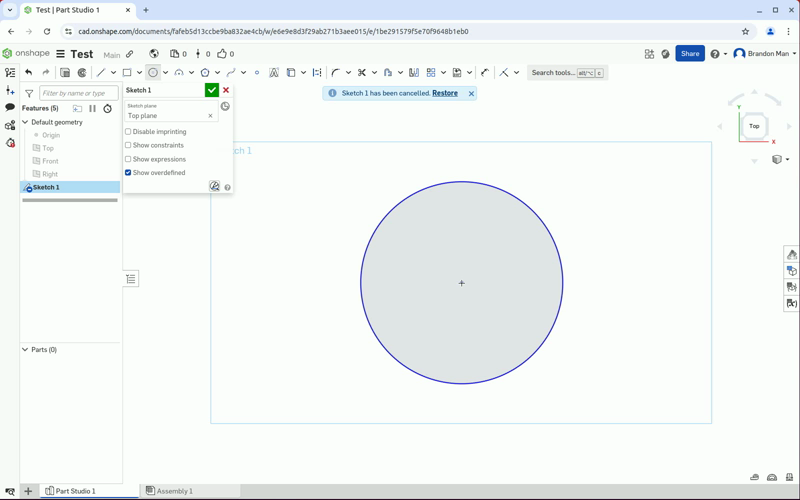
key_up(shift)
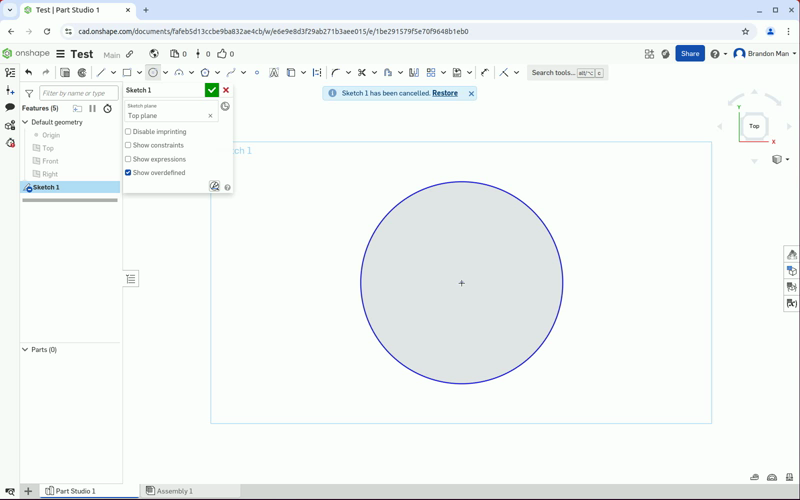
mouse_move(550, 282)
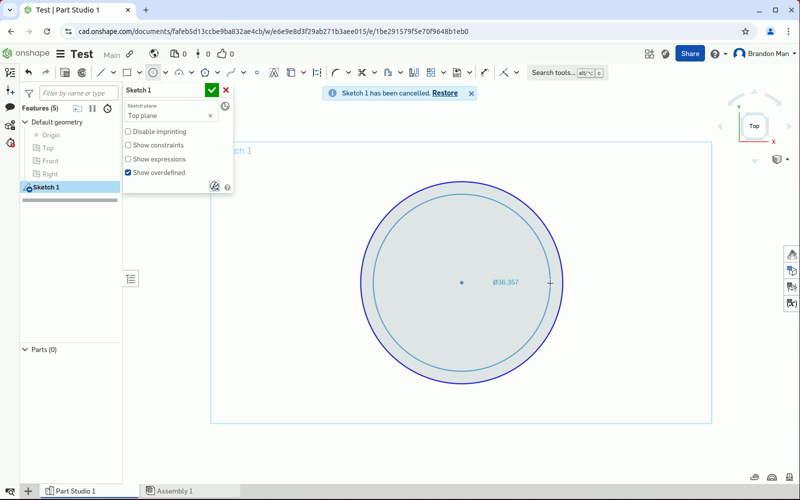
click(550, 282)
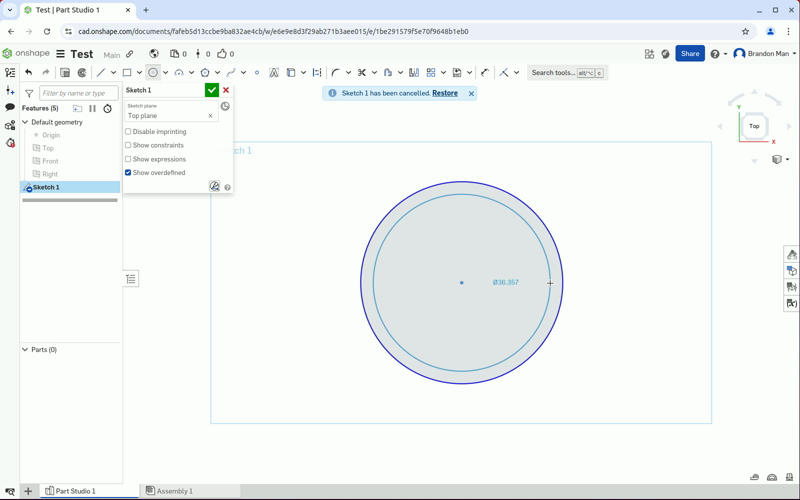
key(esc)
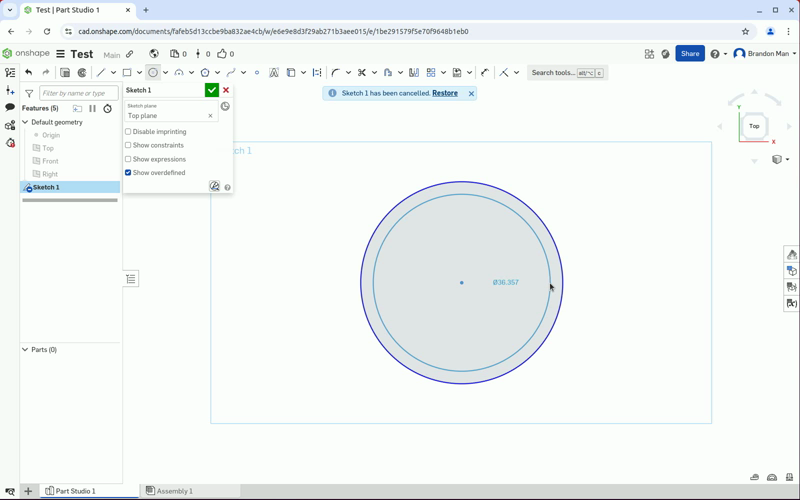
mouse_move(557, 286)
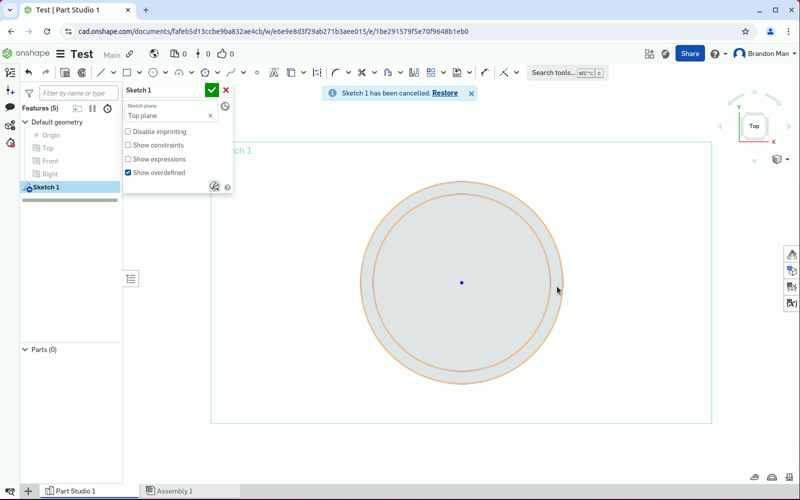
click(557, 286)
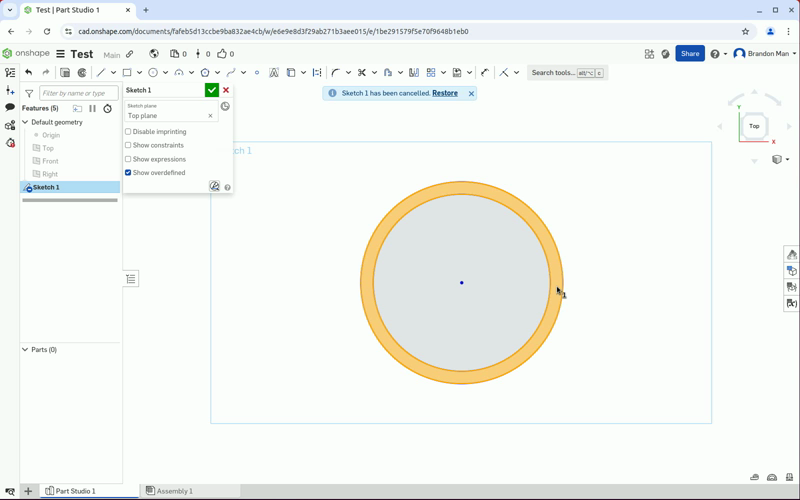
mouse_move(73, 352)
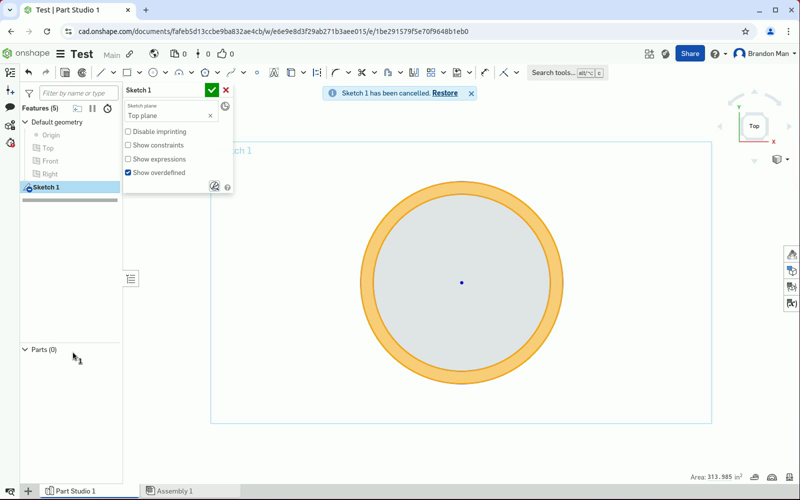
key(shift+y)
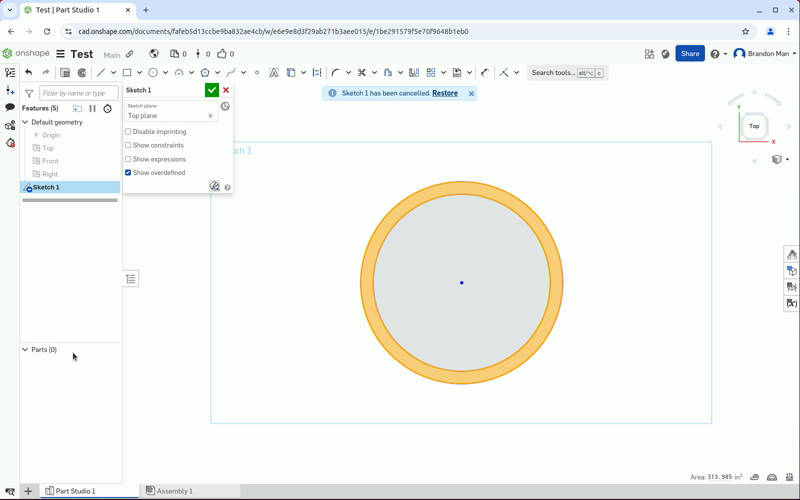
key(shift+e)
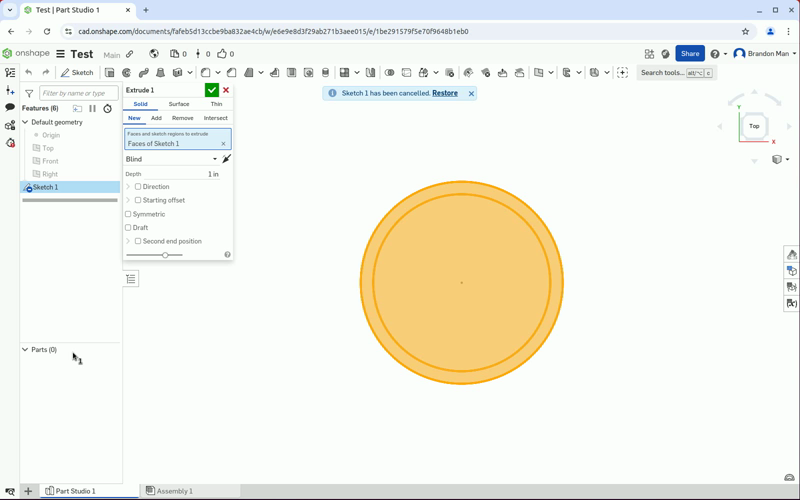
mouse_move(143, 106)
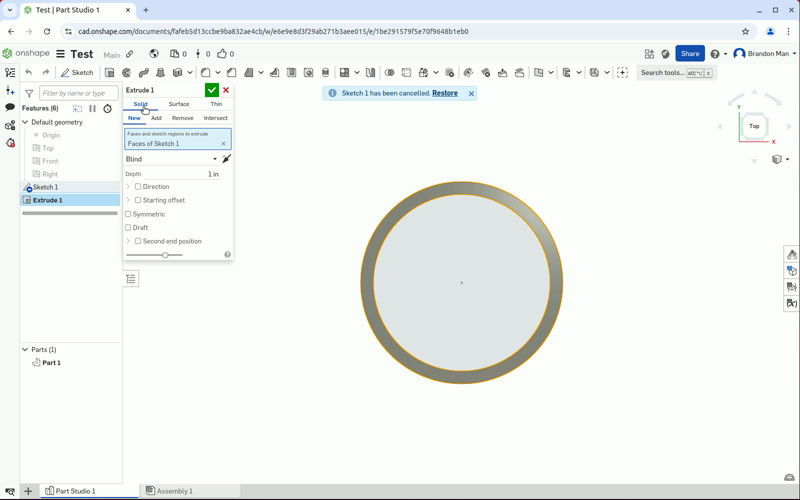
click(143, 106)
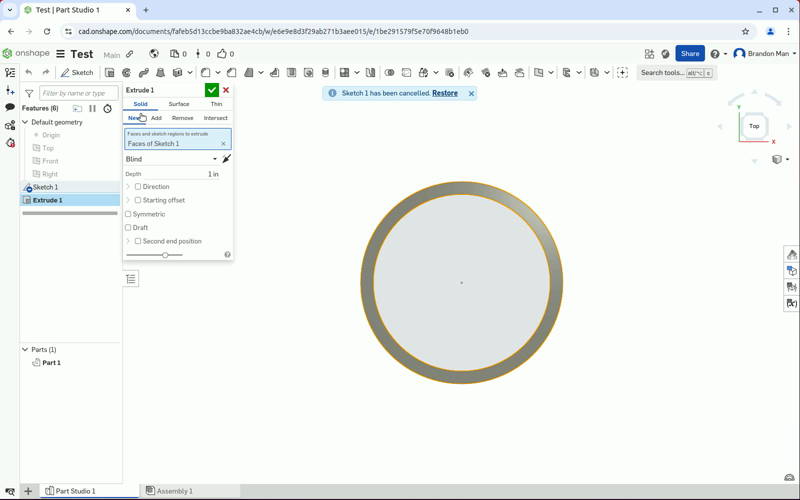
mouse_move(137, 120)
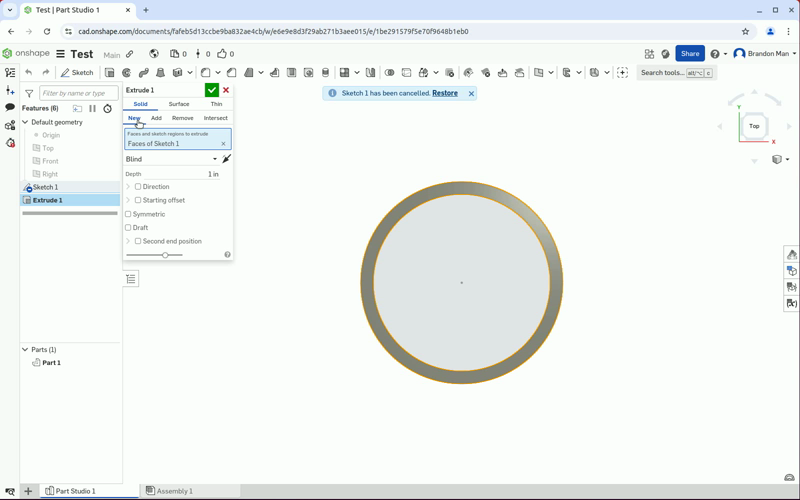
click(137, 120)
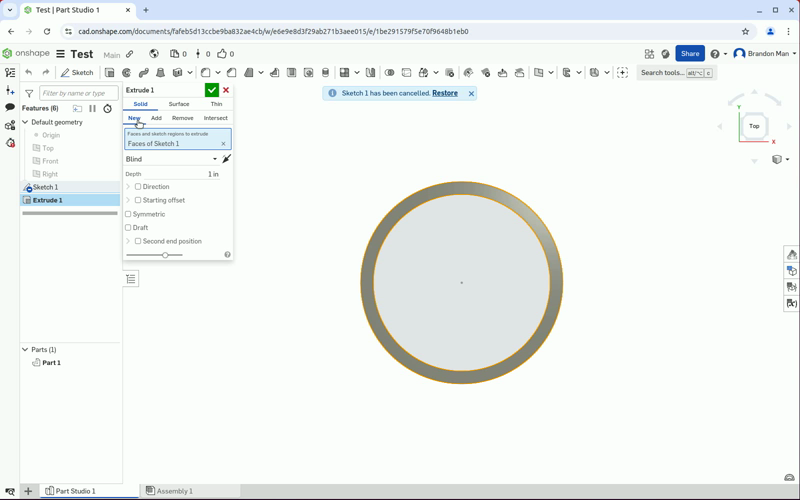
key(tab, 4)
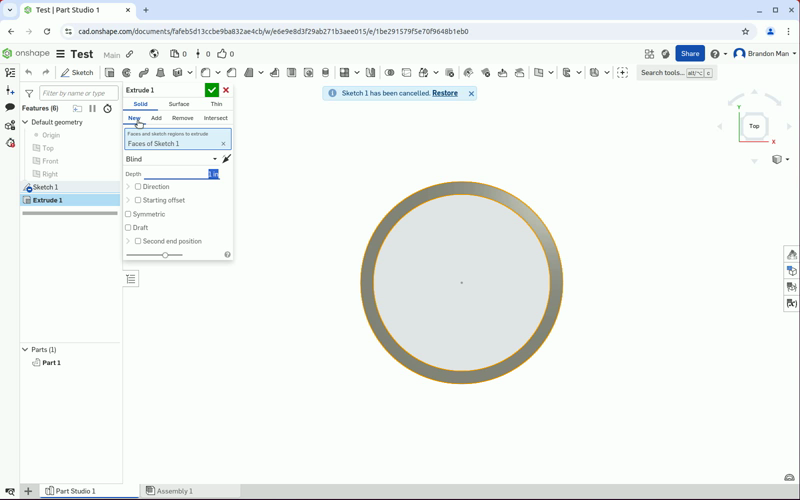
text(12.758)
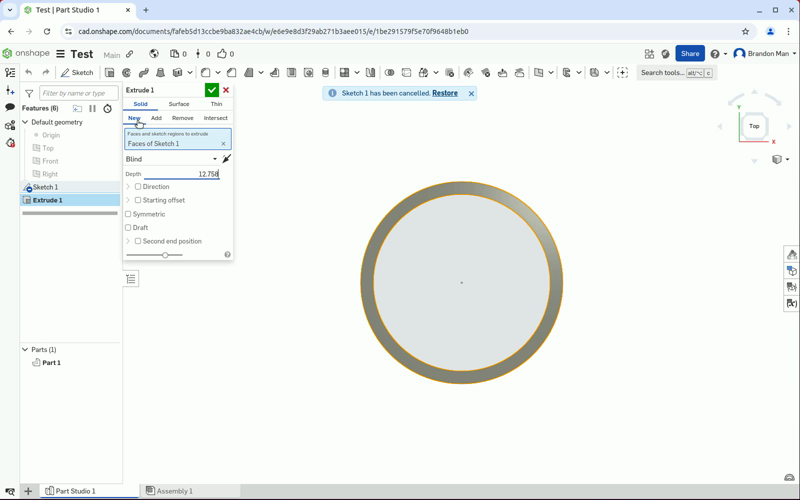
key(enter)
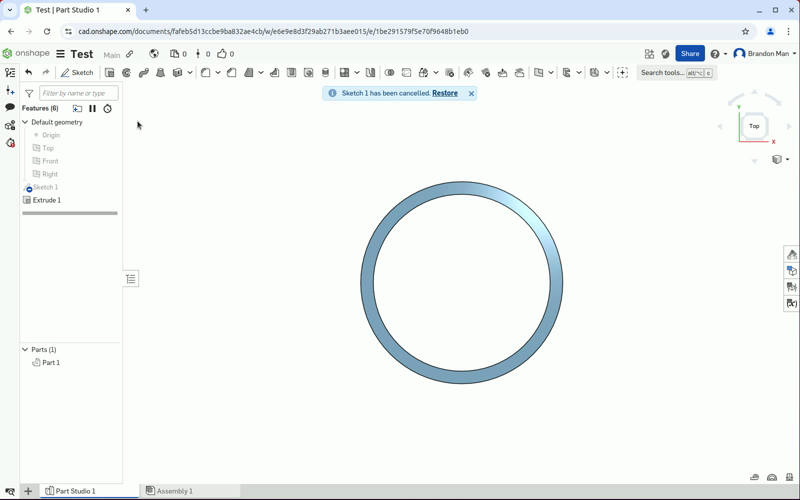
key(shift+h)
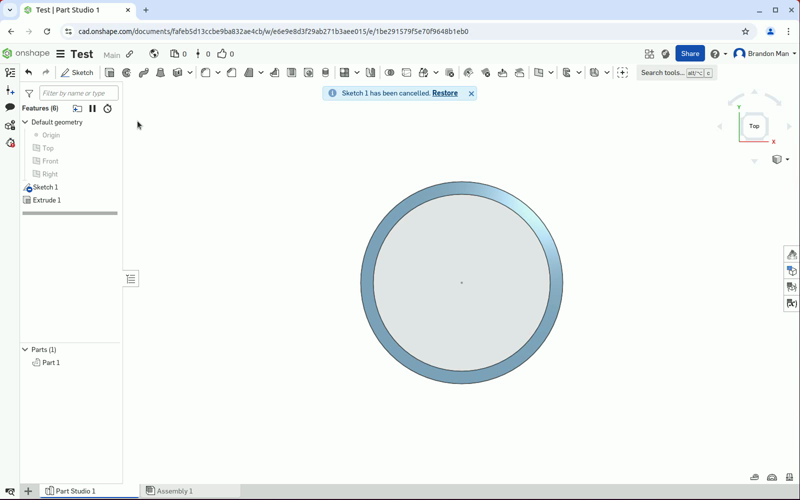
key(shift+h)
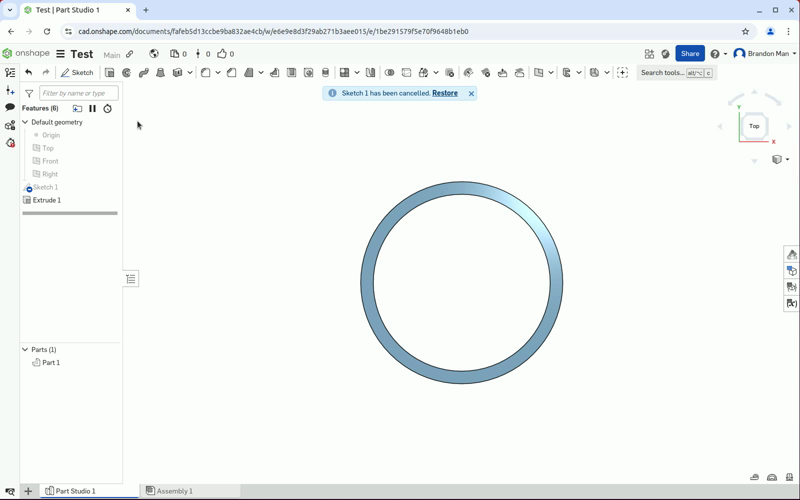
mouse_move(73, 189)
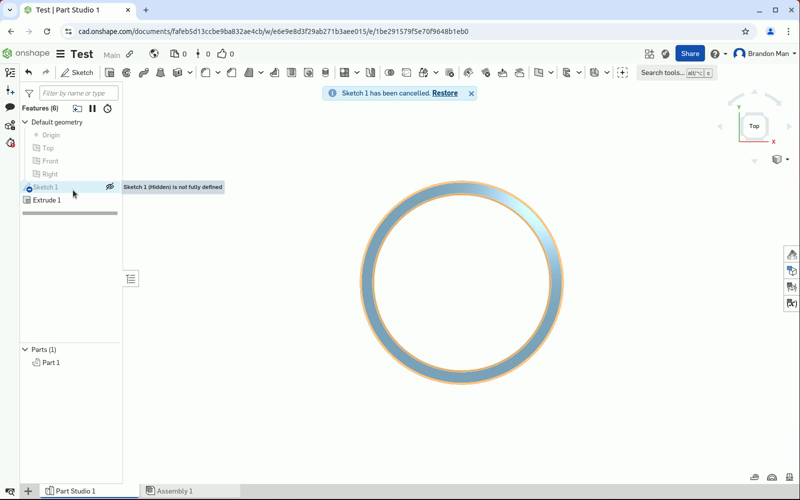
click(73, 189)
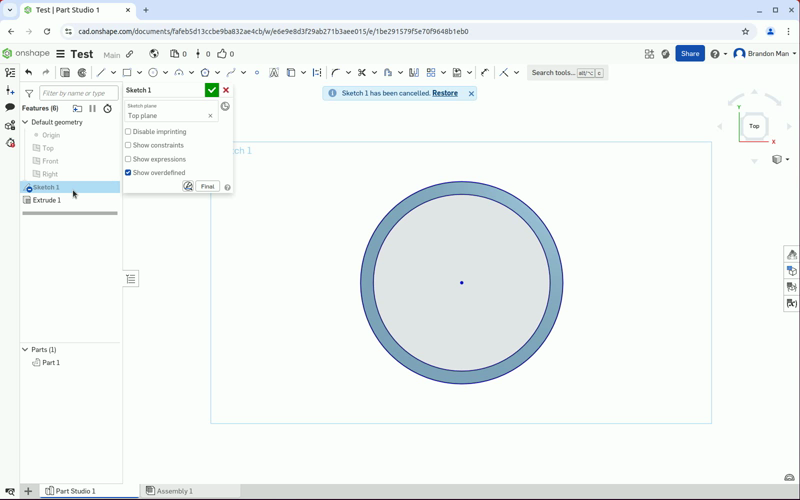
mouse_move(229, 92)
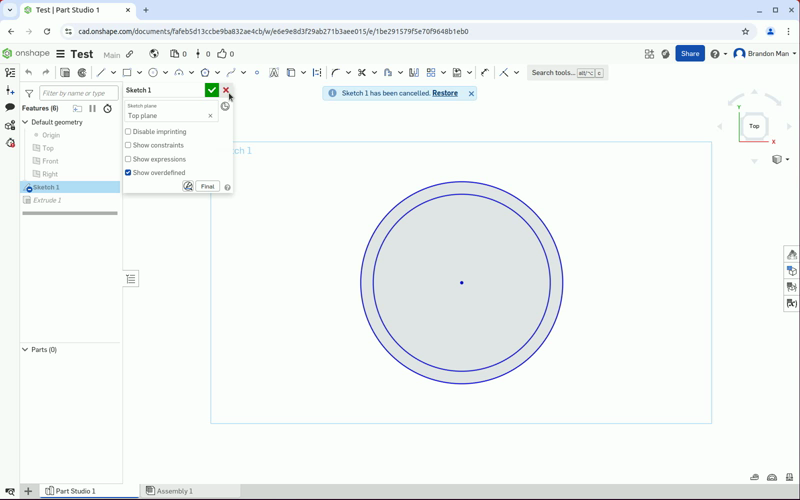
click(229, 92)
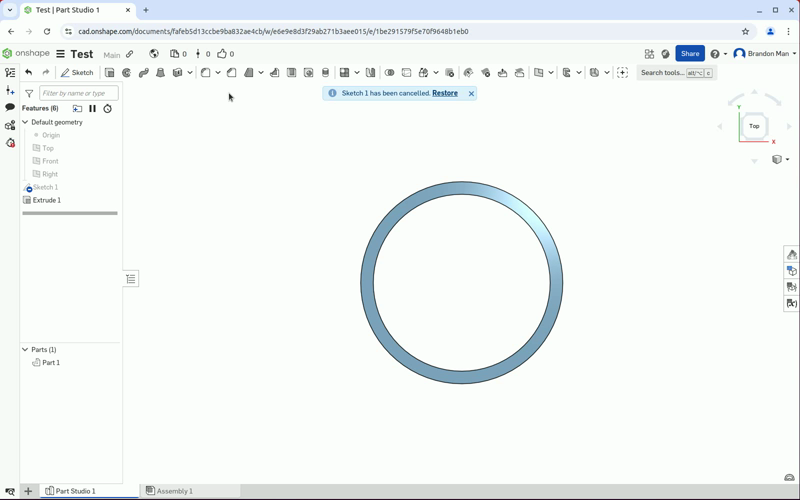
mouse_move(541, 75)
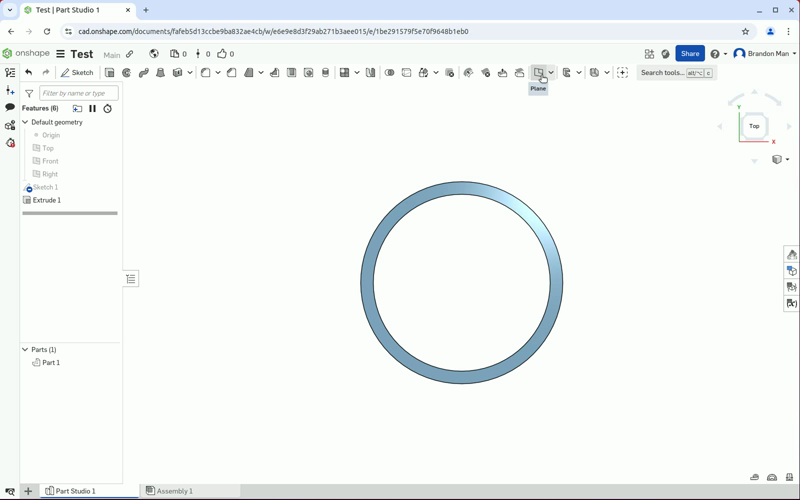
click(541, 75)
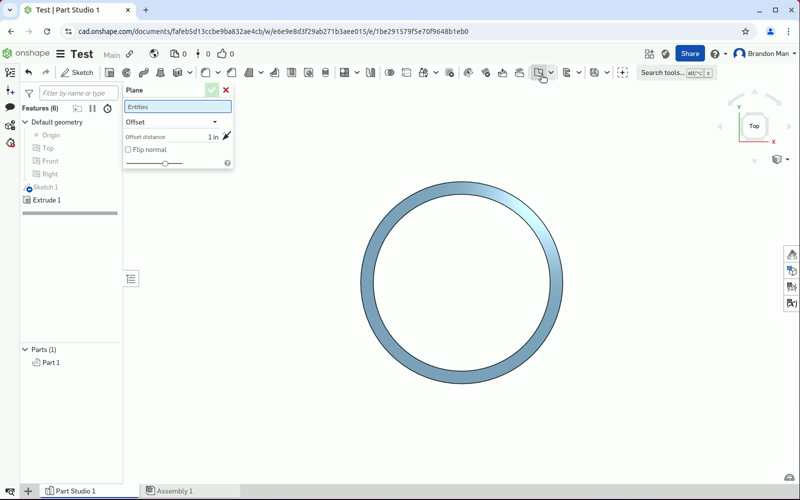
mouse_move(73, 150)
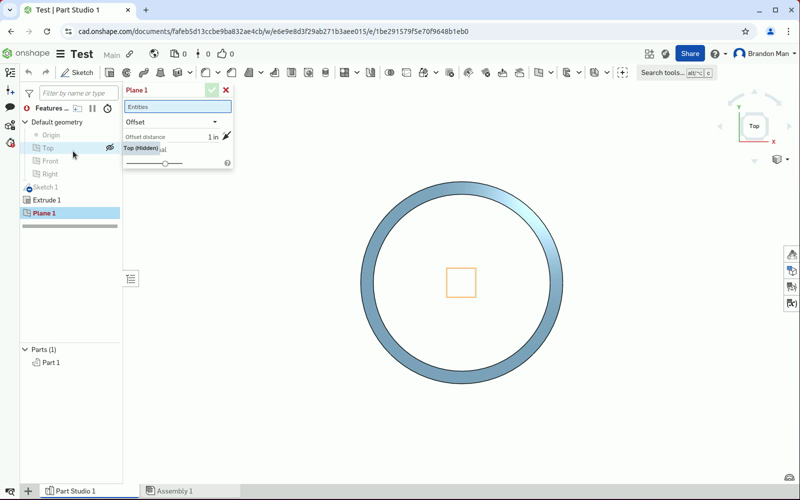
click(73, 150)
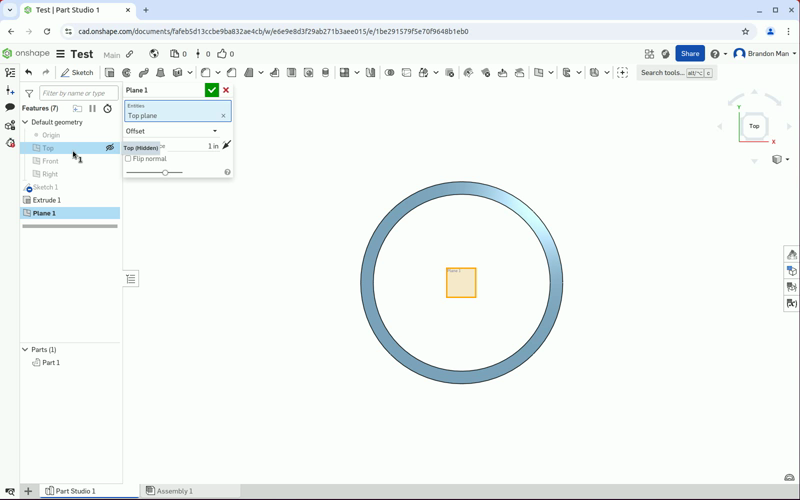
key(tab, 2)
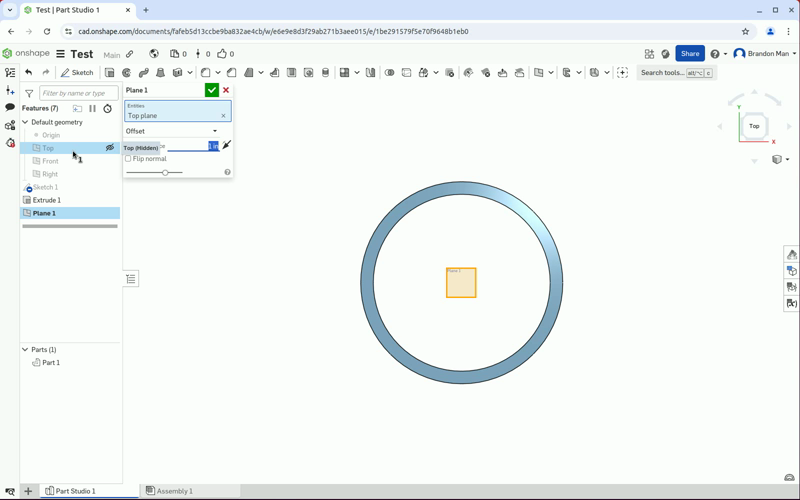
text(12.756)
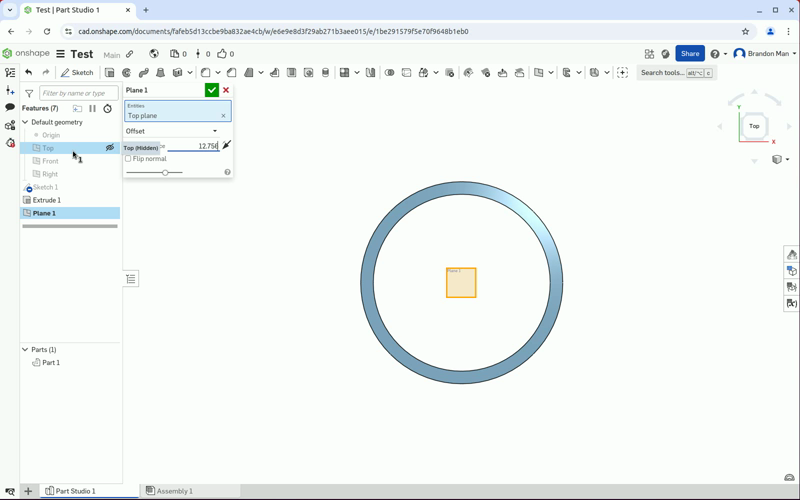
key(enter, 2)
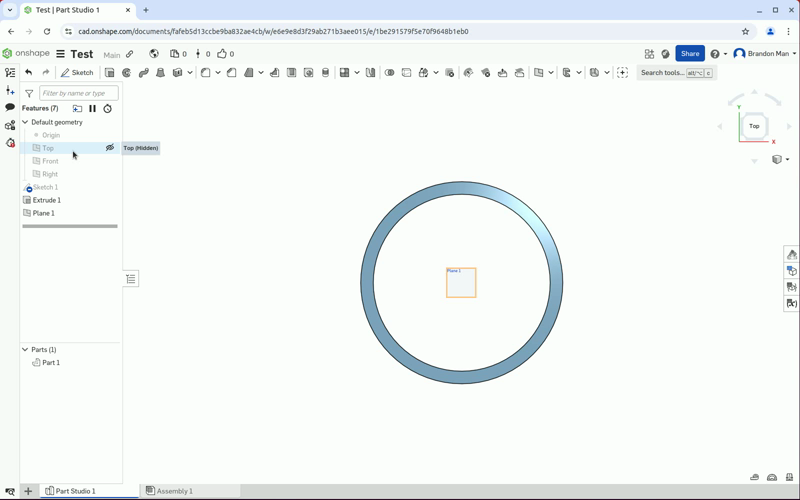
key(shift+s)
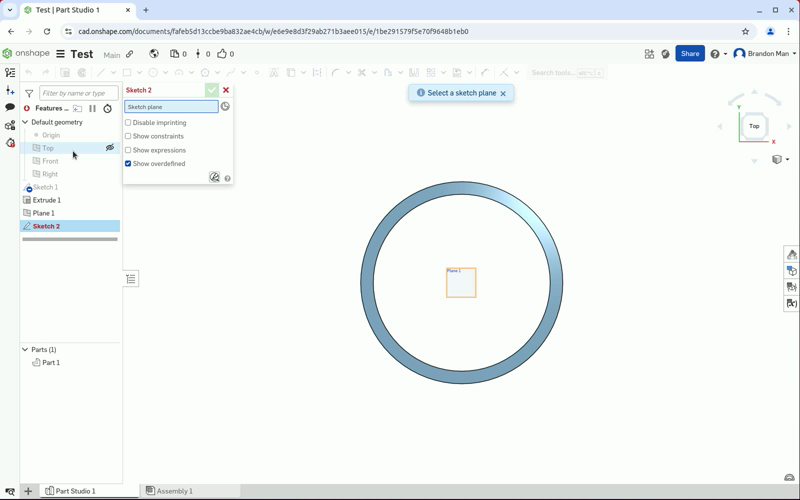
mouse_move(73, 215)
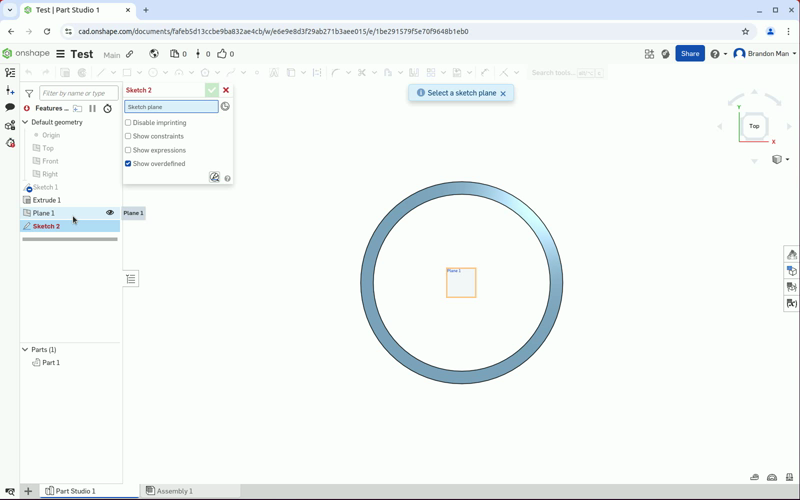
click(73, 215)
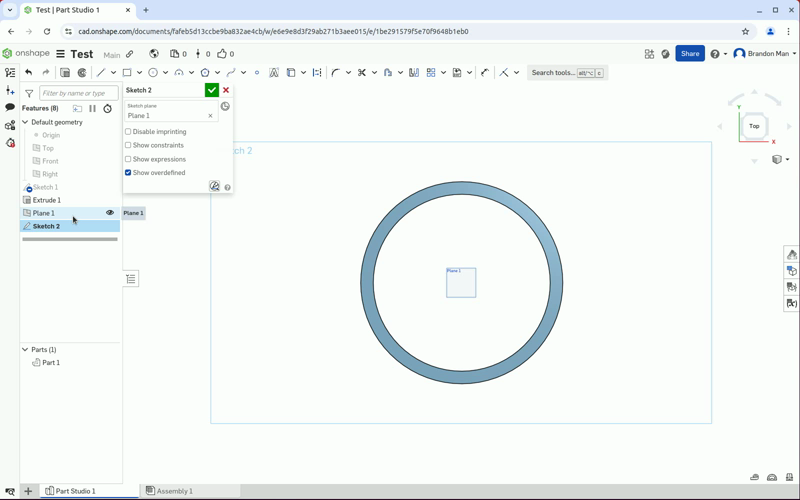
mouse_move(73, 352)
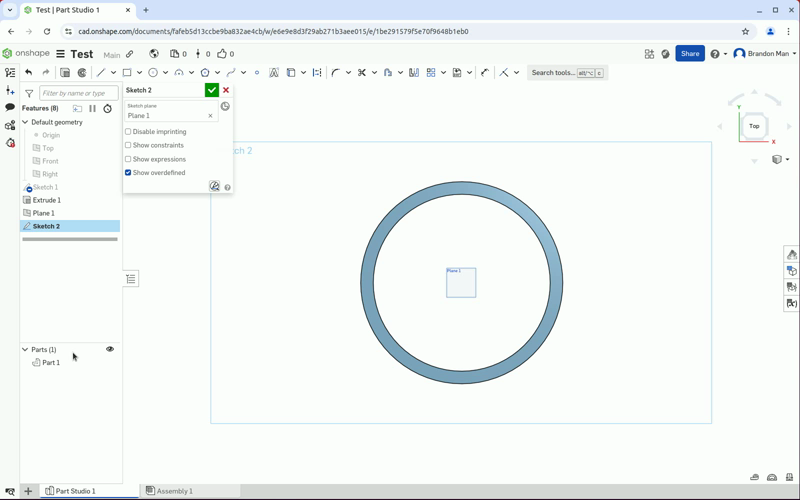
key(y)
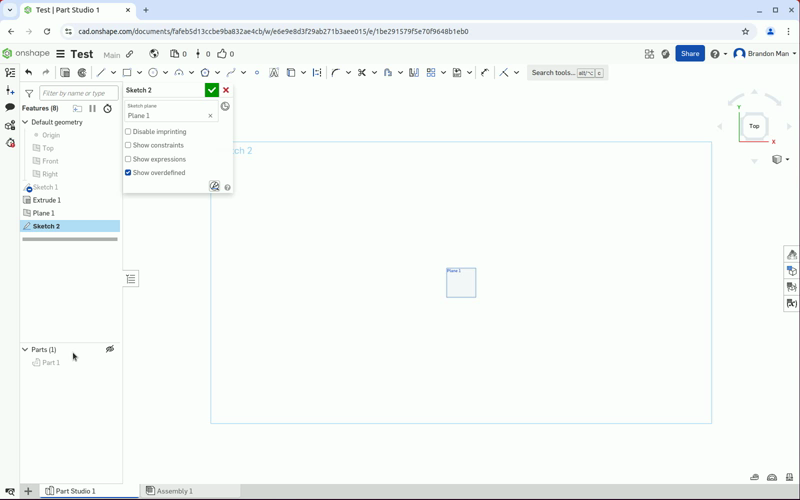
key(c)
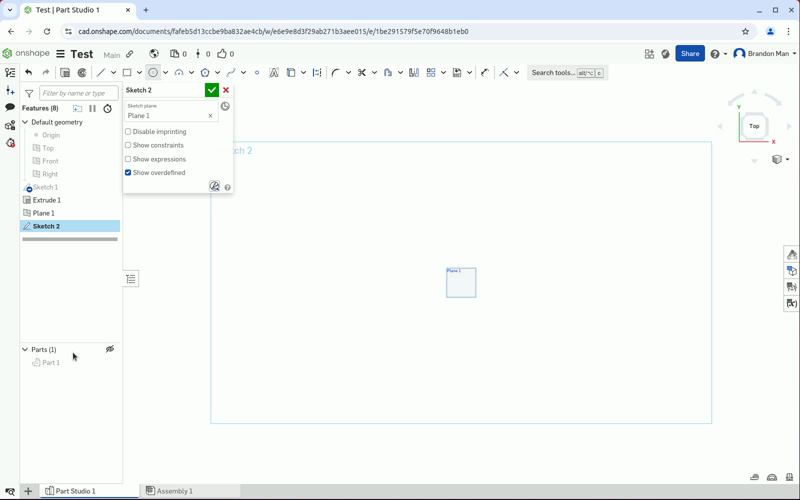
key_down(shift)
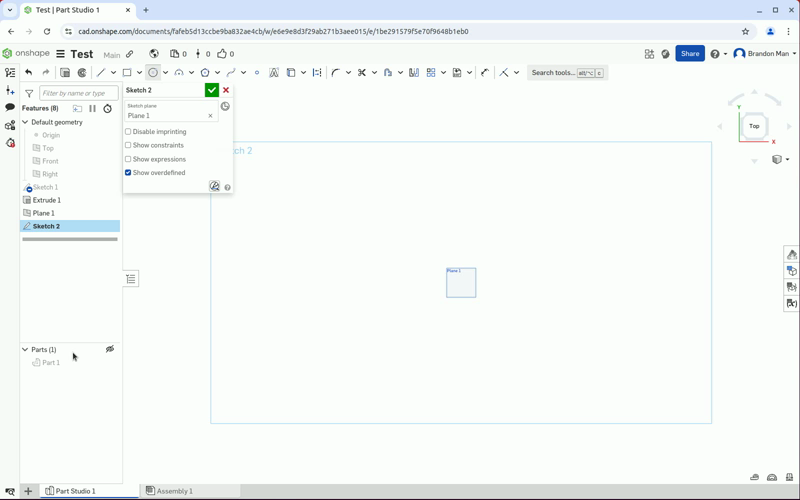
mouse_move(460, 282)
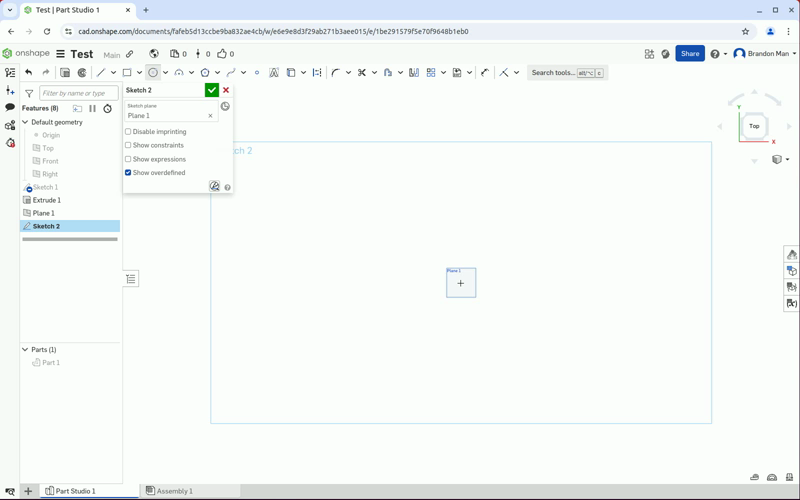
click(460, 282)
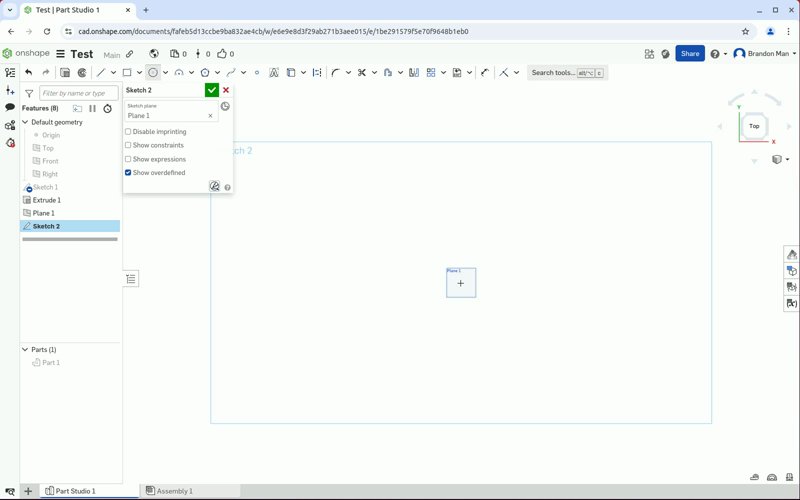
key_up(shift)
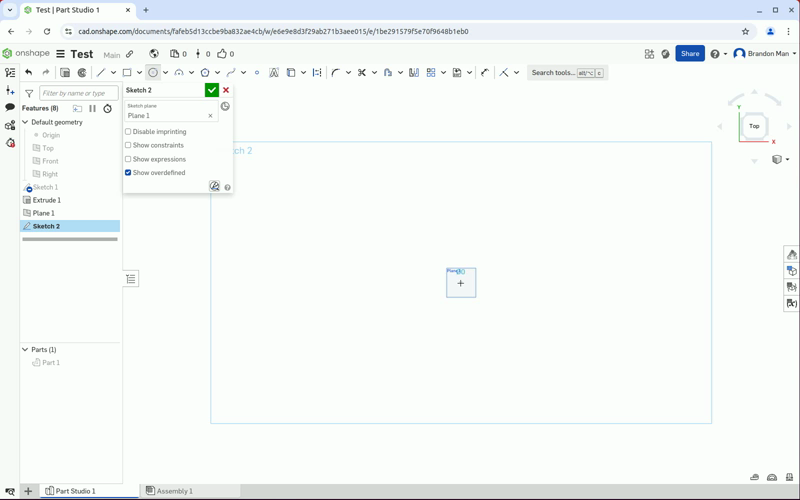
mouse_move(548, 282)
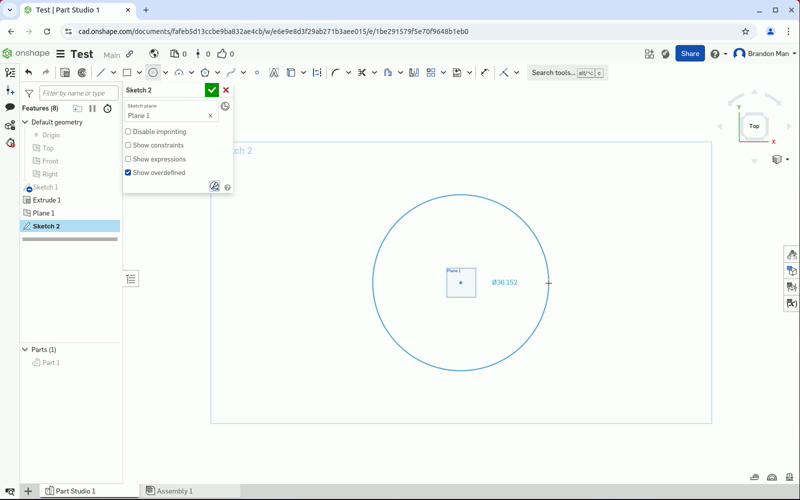
click(548, 282)
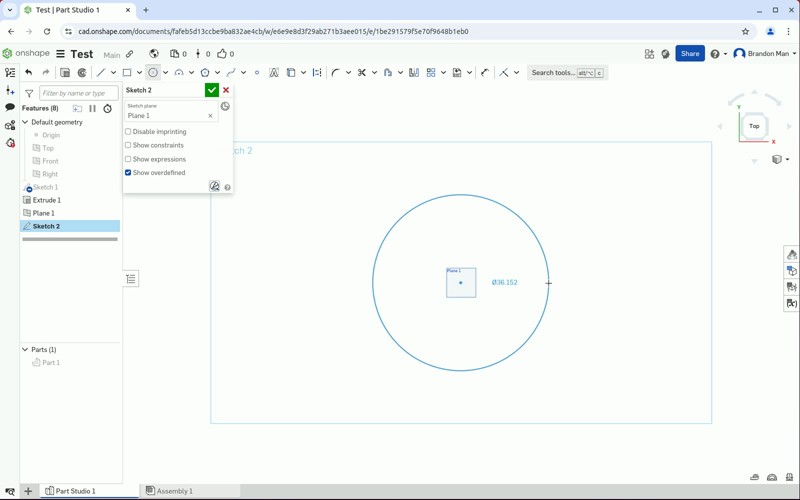
key(esc)
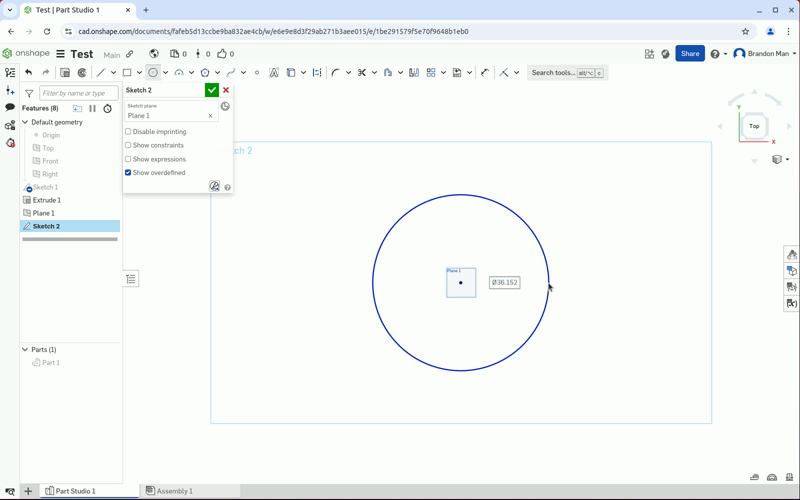
mouse_move(513, 287)
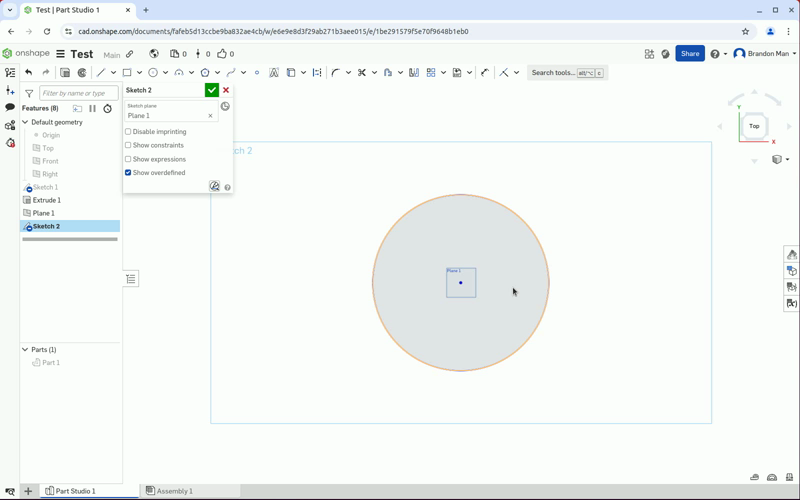
click(513, 287)
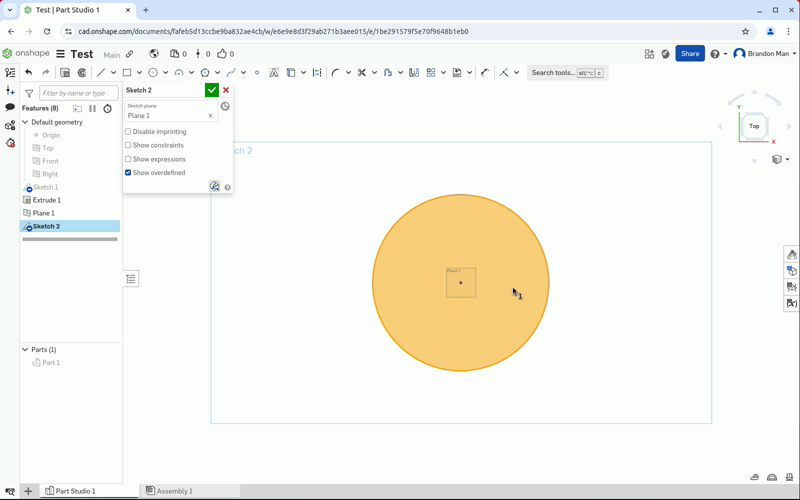
mouse_move(73, 352)
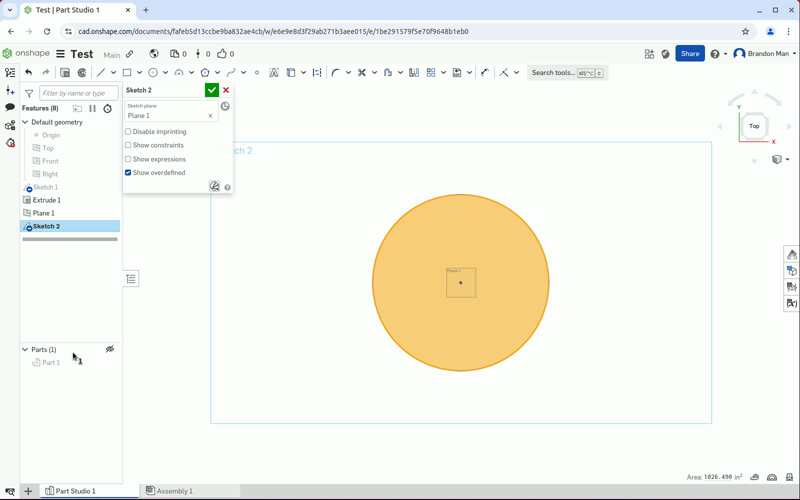
key(shift+y)
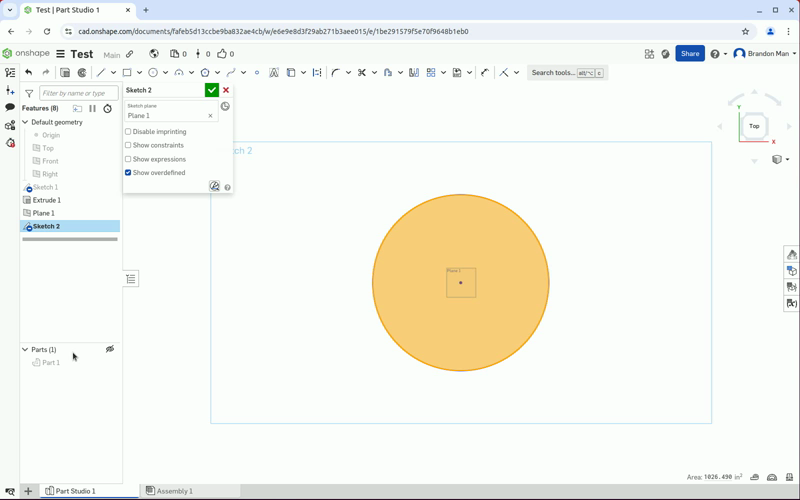
key(shift+e)
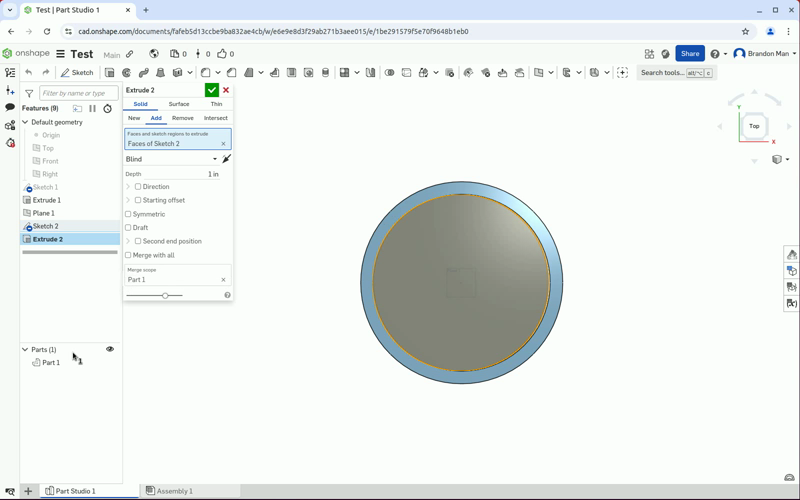
mouse_move(143, 106)
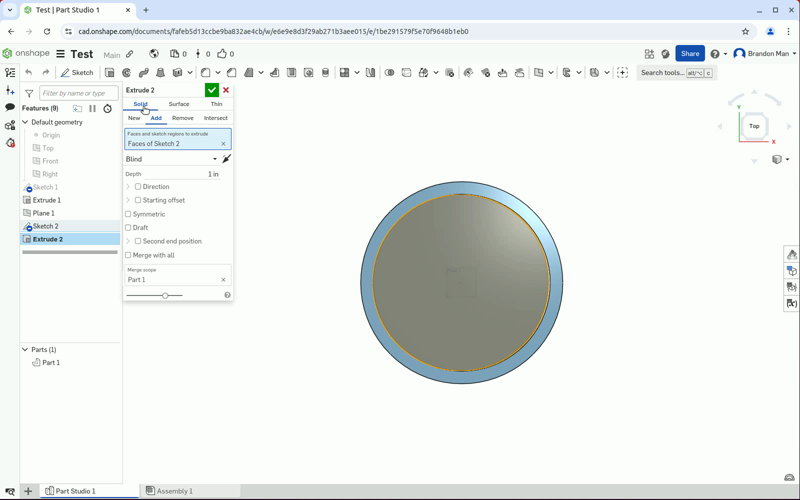
click(143, 106)
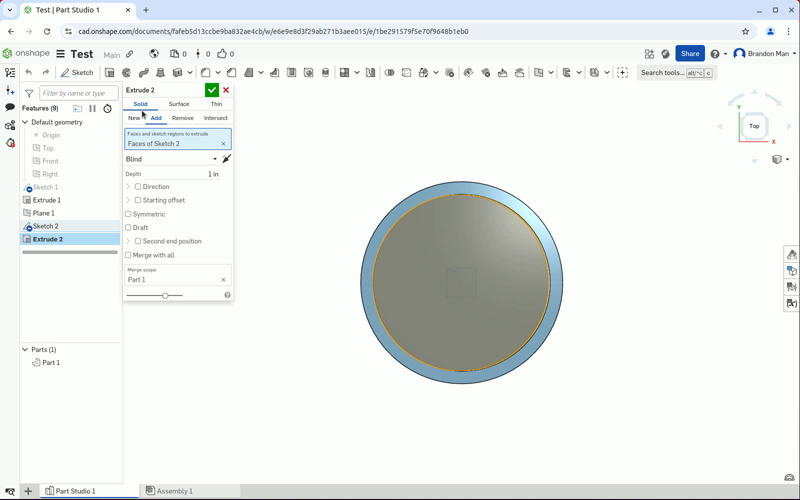
mouse_move(137, 120)
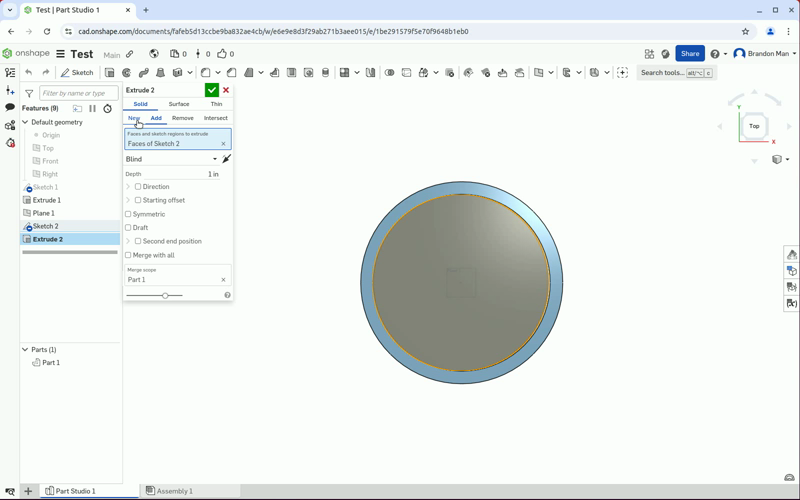
click(137, 120)
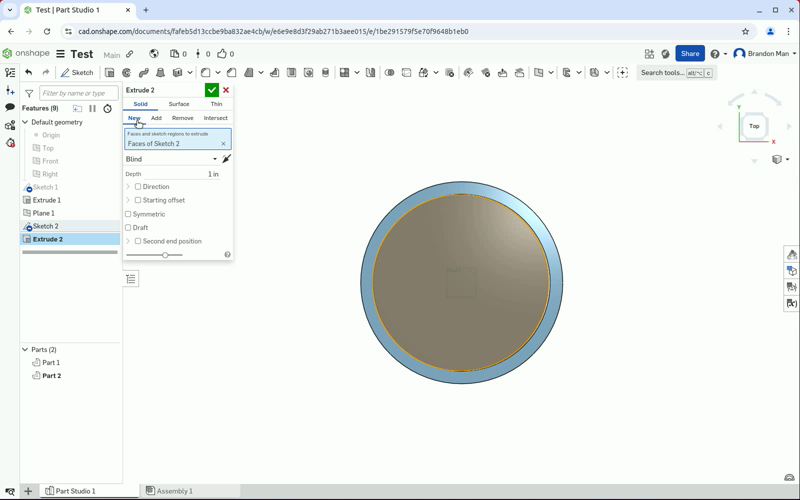
key(tab, 4)
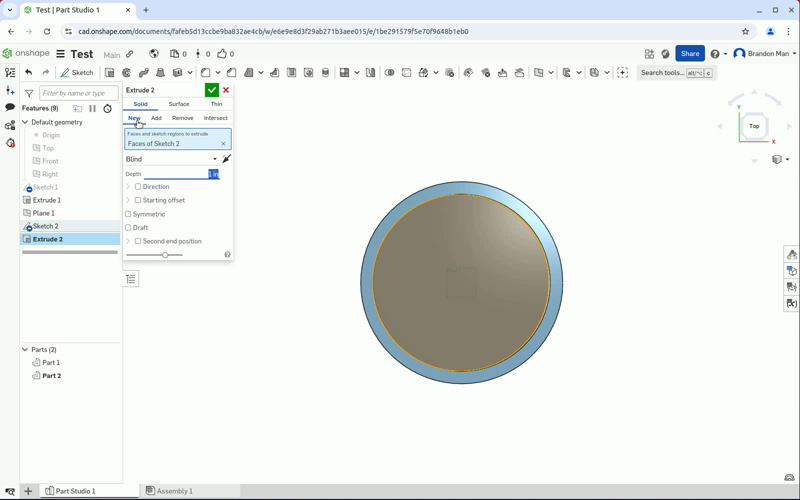
text(2.648)
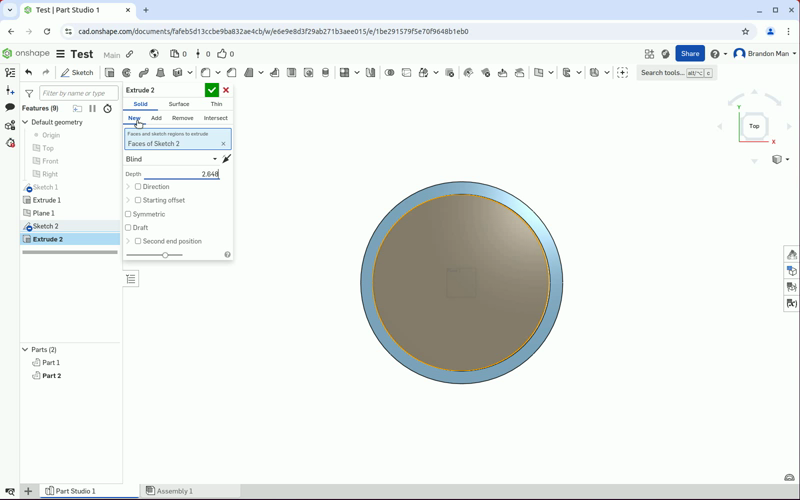
key(enter)
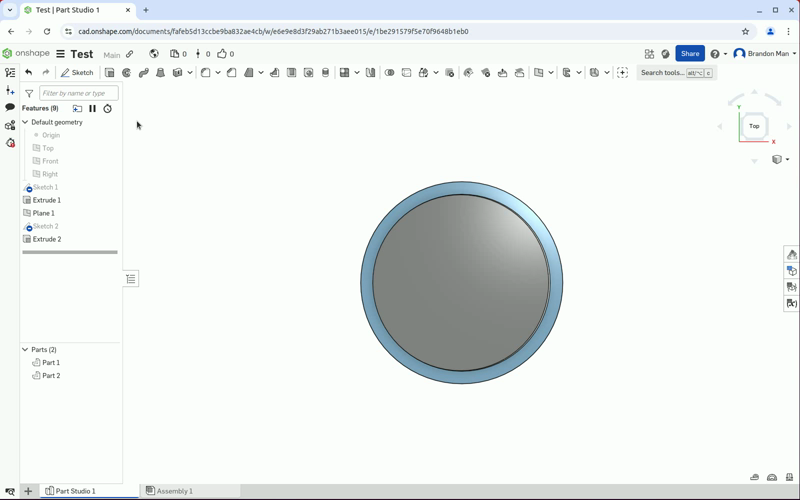
key(shift+h)
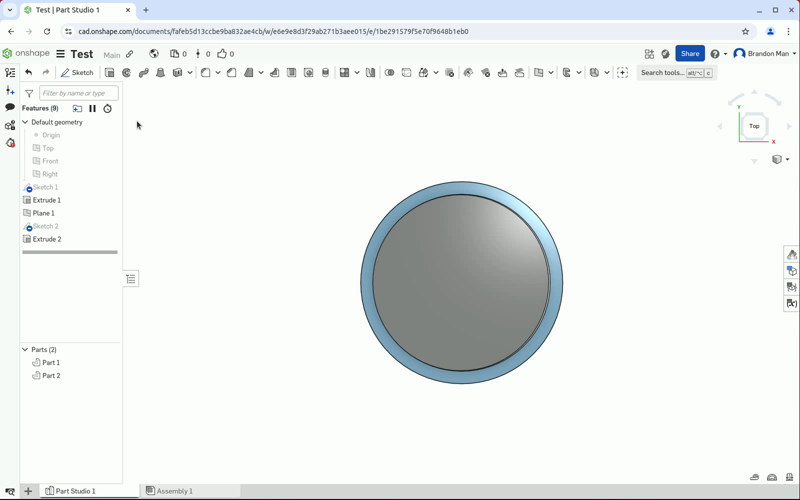
key(shift+h)
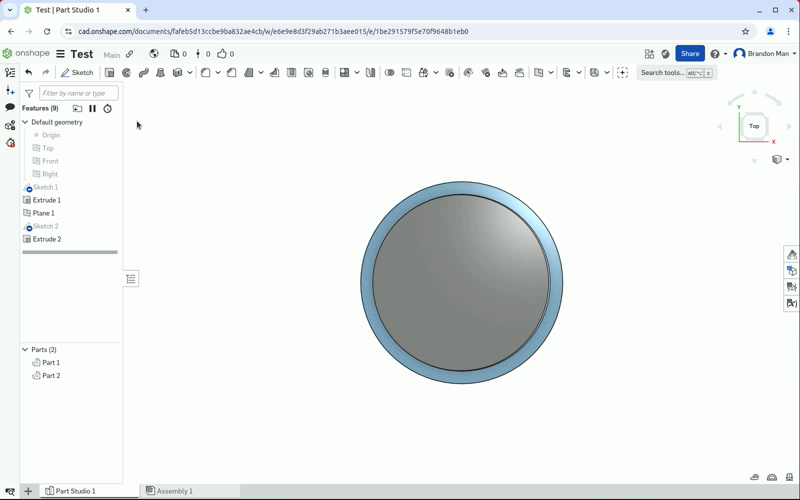
mouse_move(73, 189)
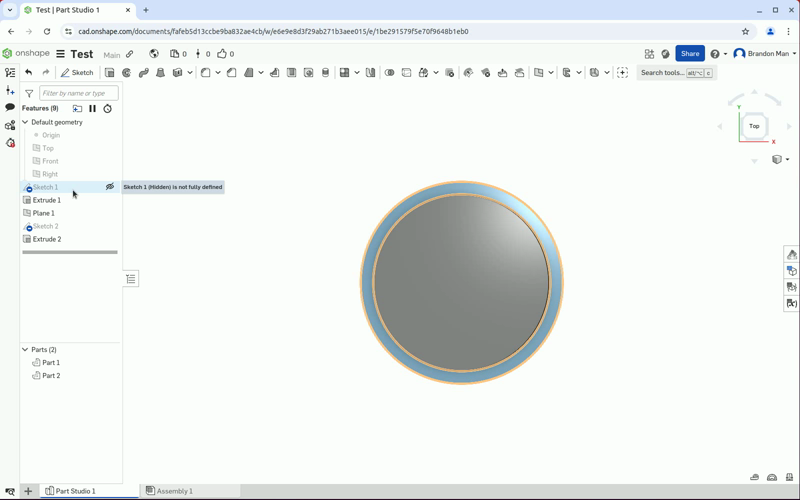
click(73, 189)
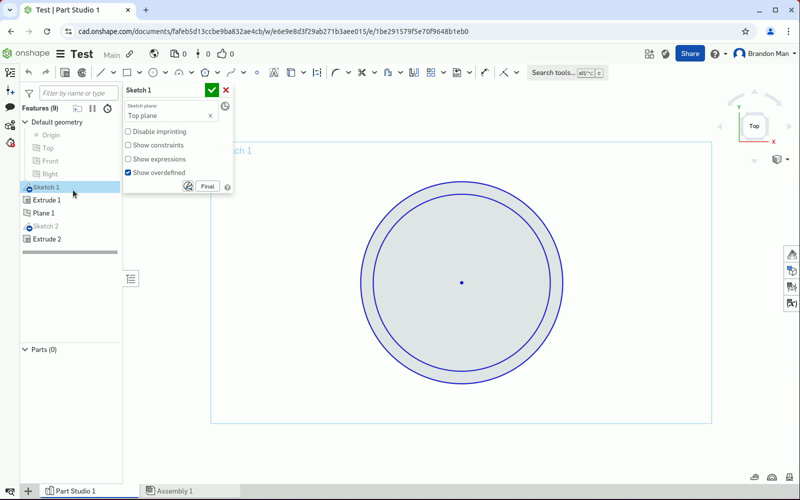
mouse_move(229, 92)
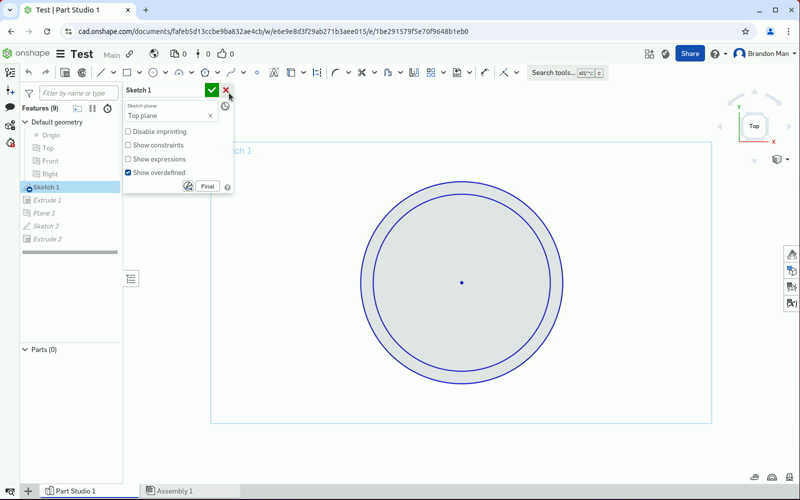
click(229, 92)
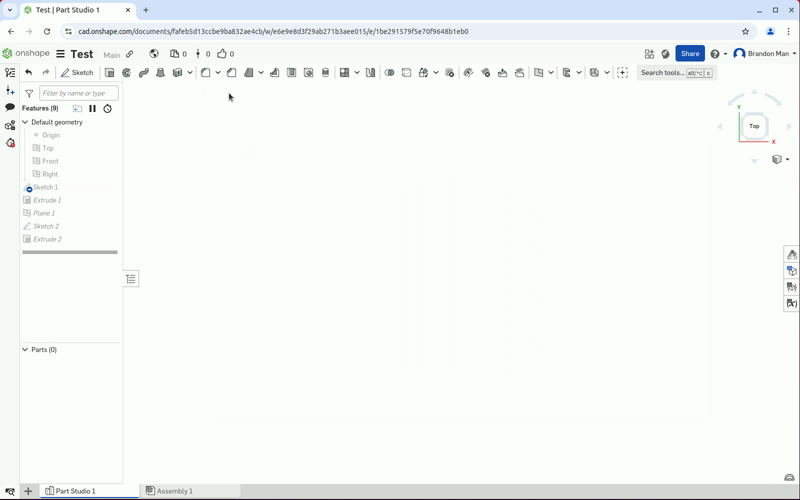
key(shift+s)
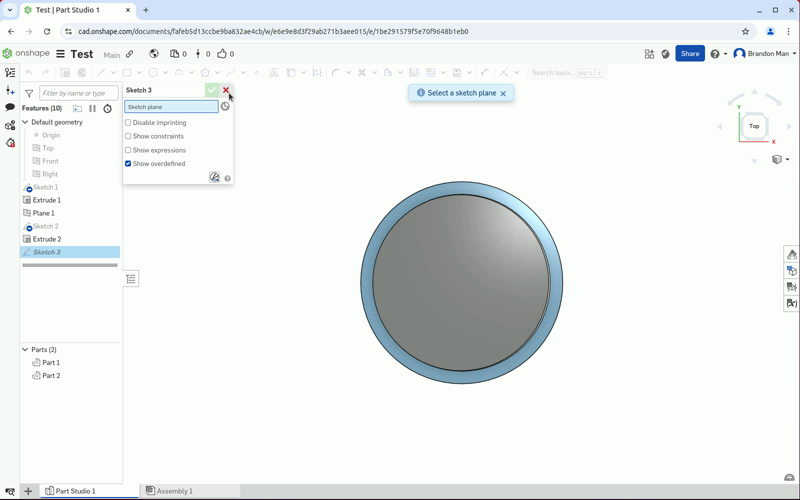
mouse_move(73, 215)
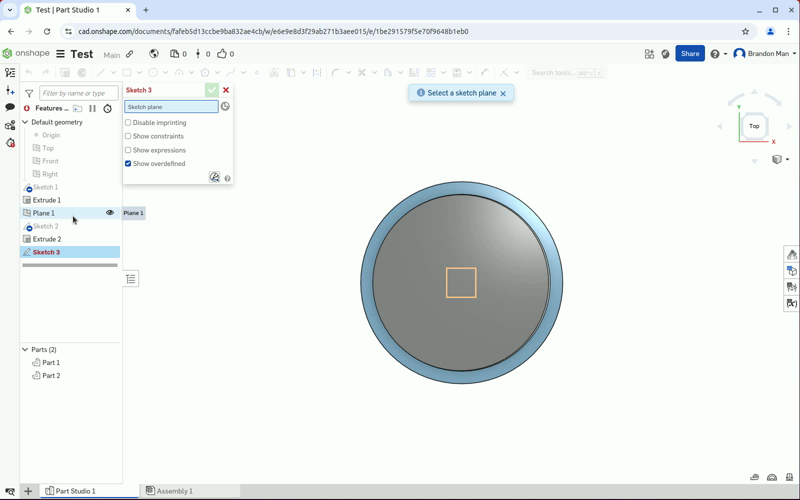
click(73, 215)
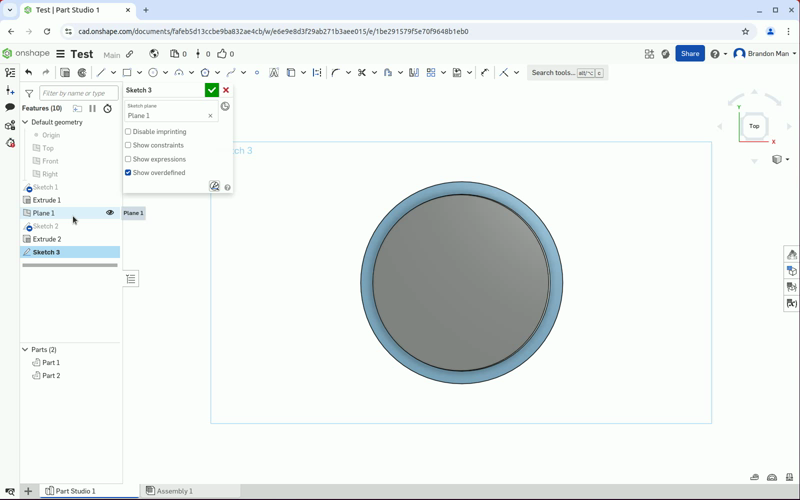
mouse_move(73, 352)
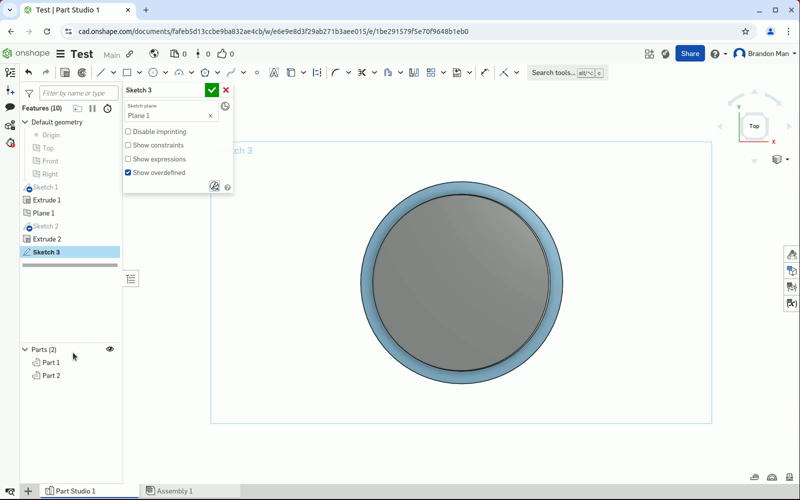
key(y)
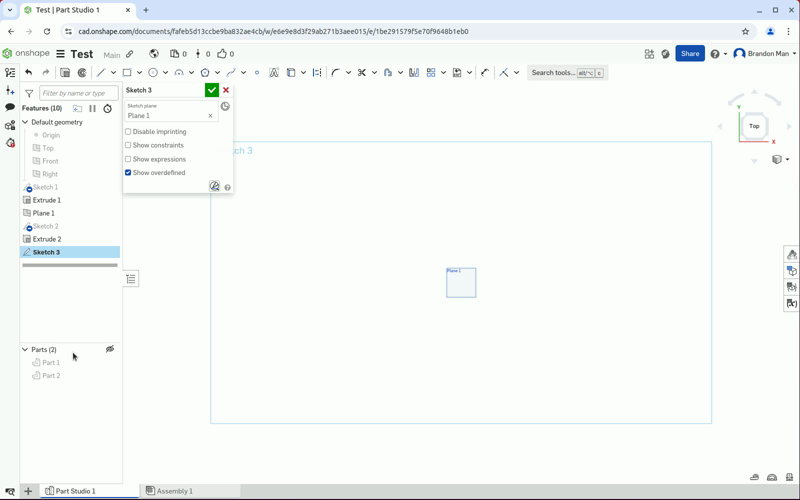
key(a)
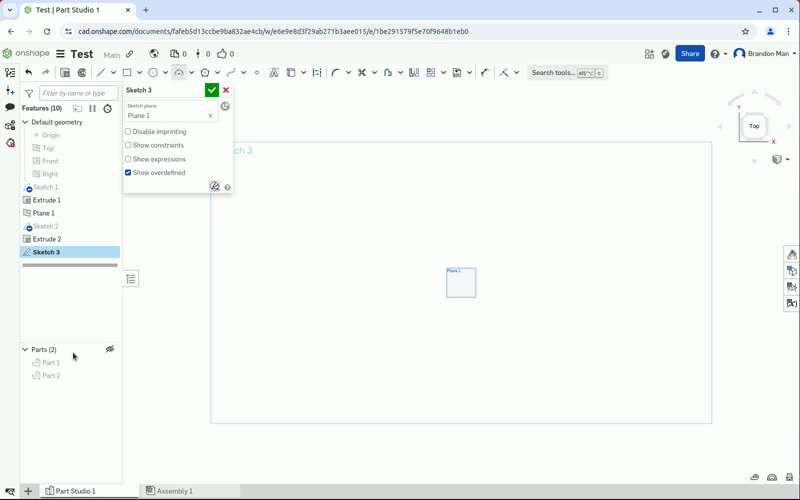
key_down(shift)
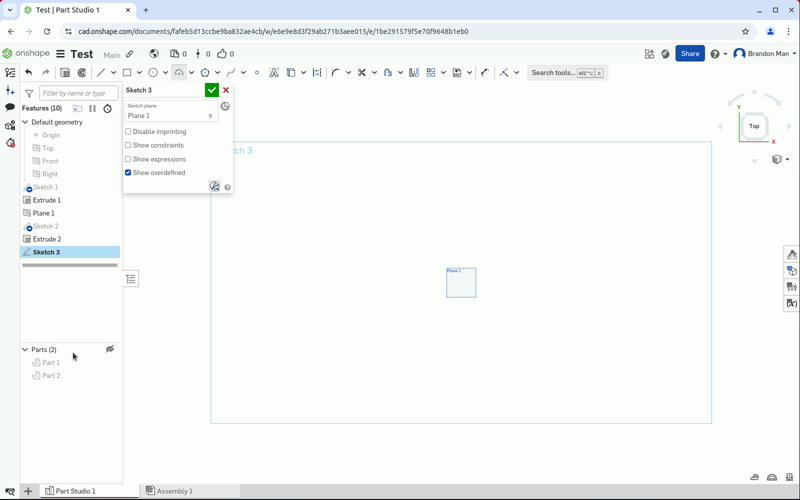
mouse_move(361, 335)
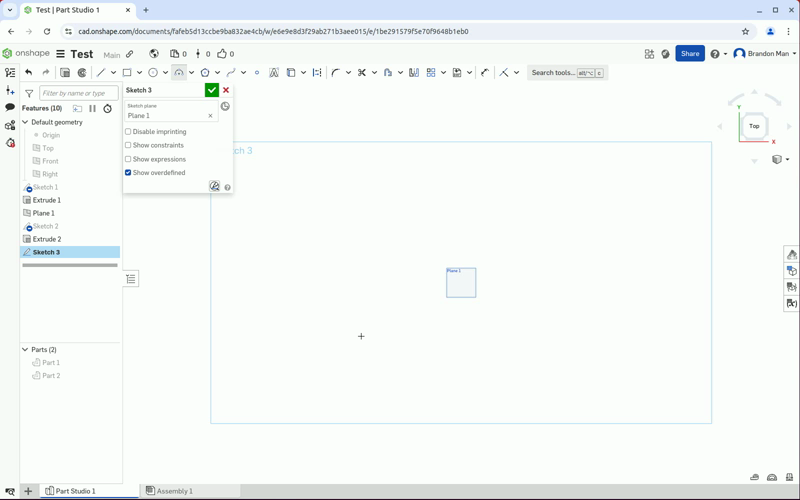
click(361, 335)
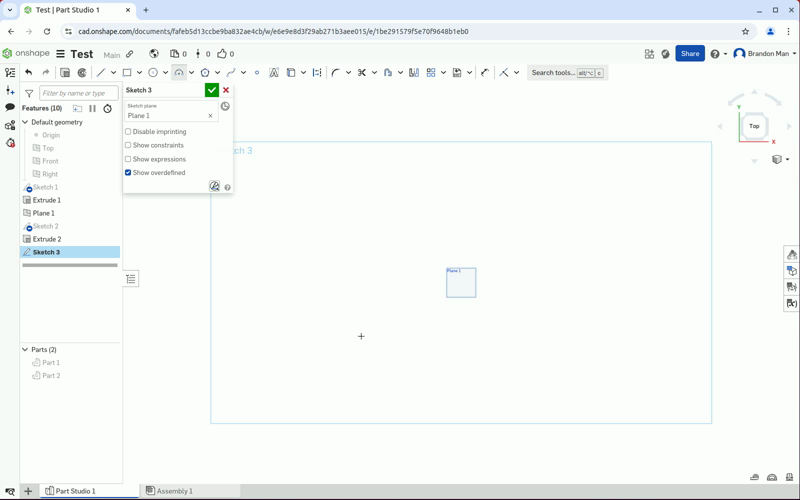
key_up(shift)
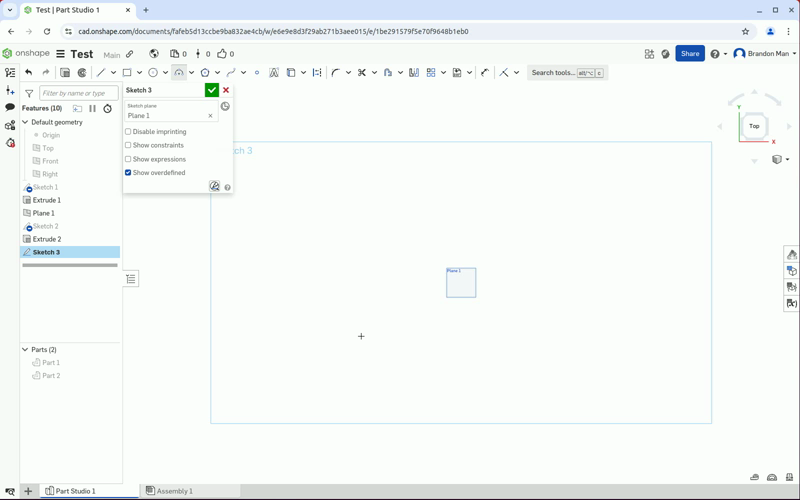
key_down(shift)
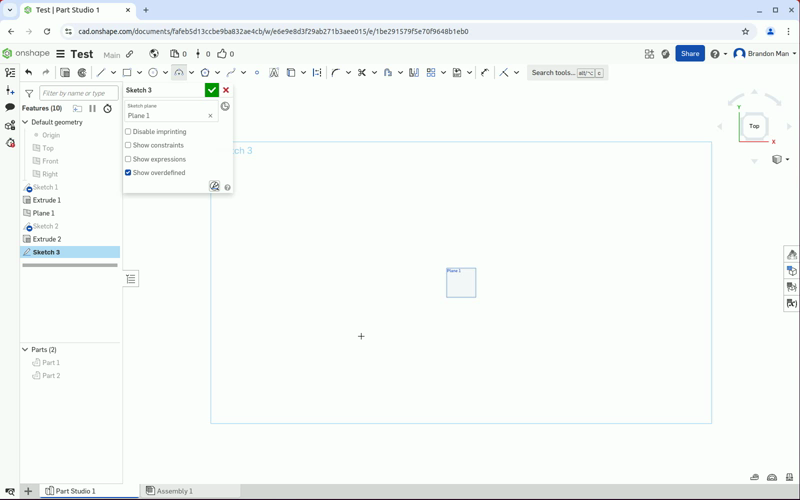
mouse_move(559, 335)
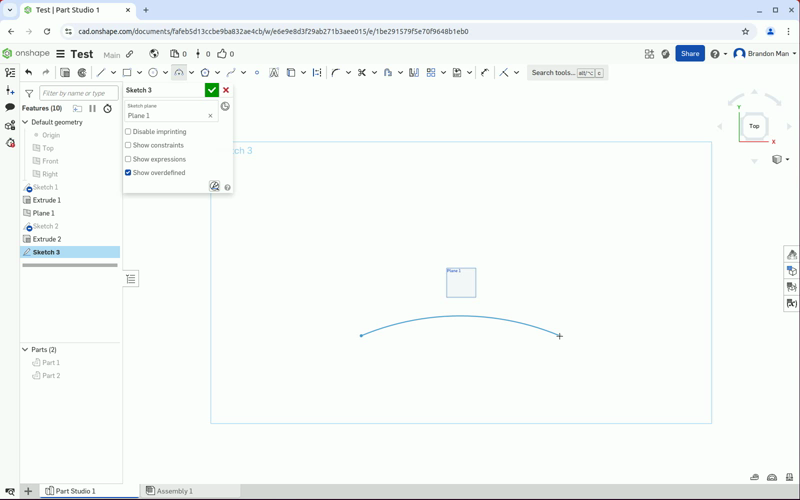
click(559, 335)
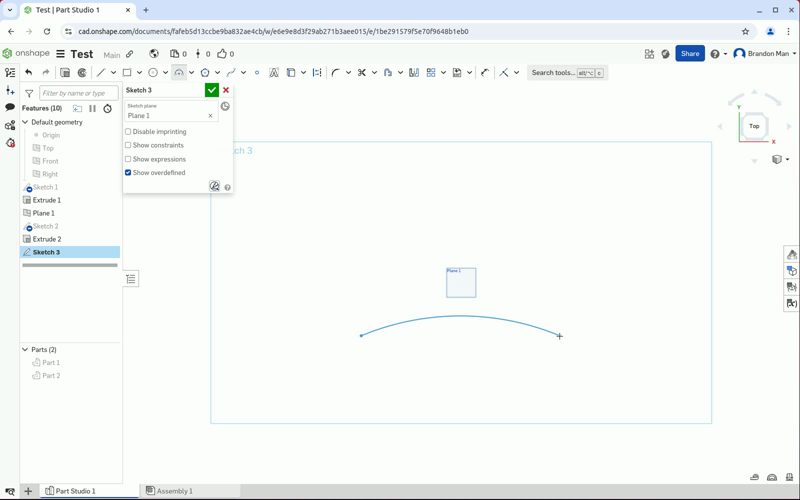
mouse_move(460, 396)
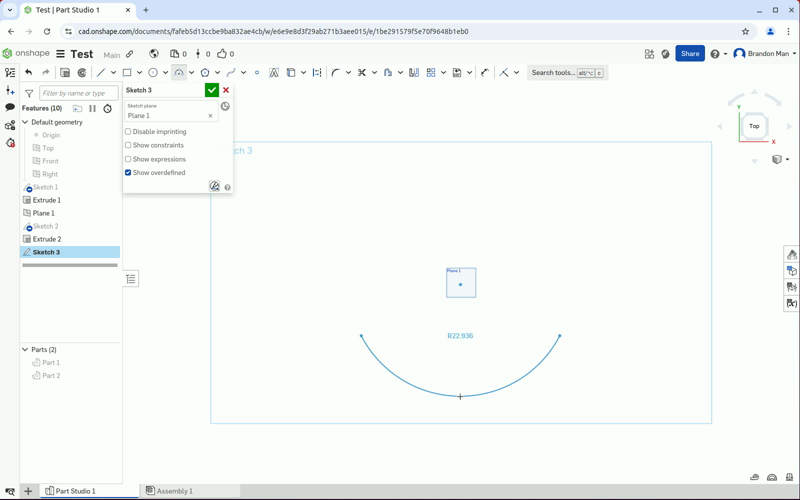
click(460, 396)
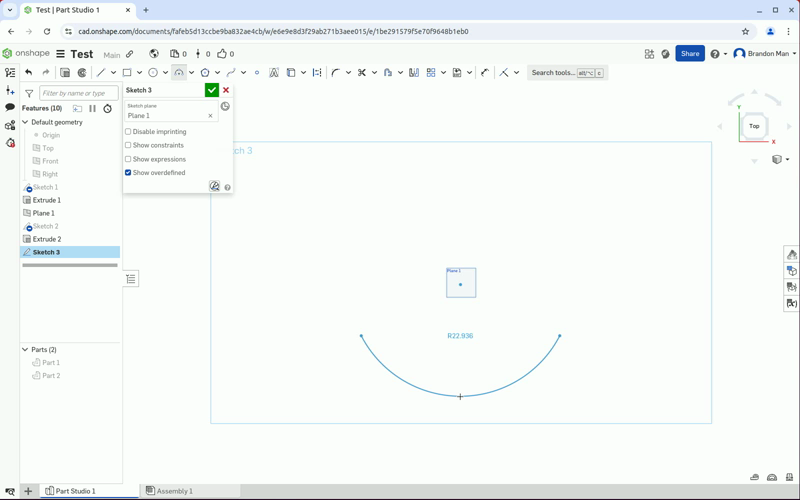
key_up(shift)
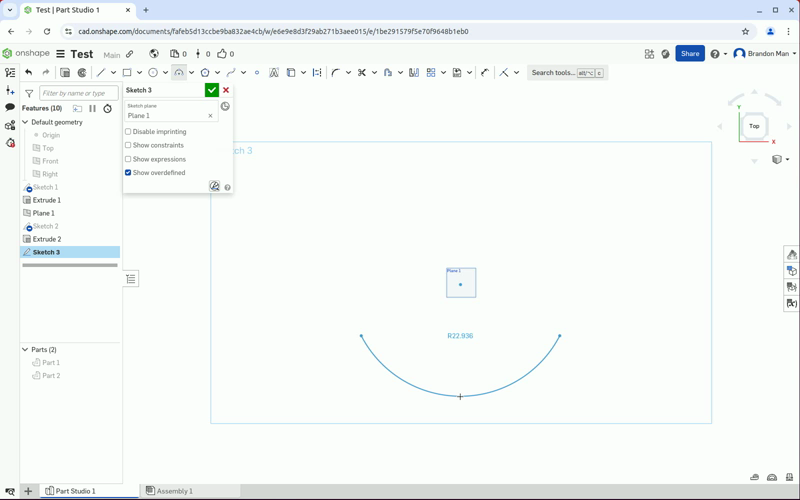
key(esc)
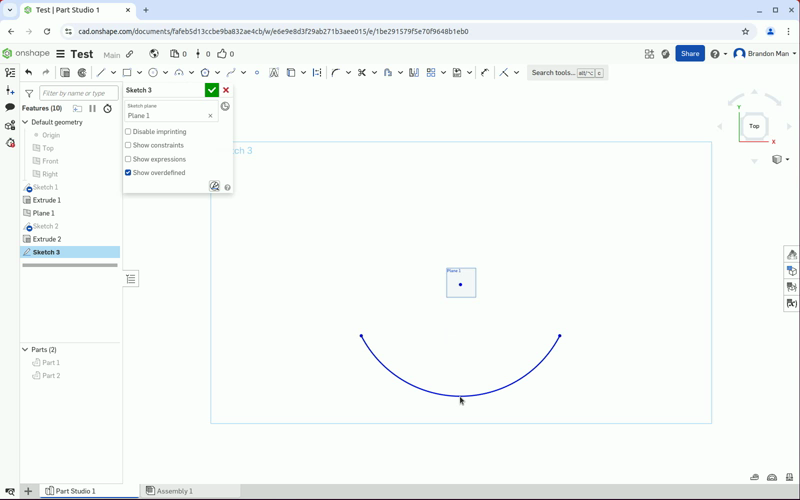
key(l)
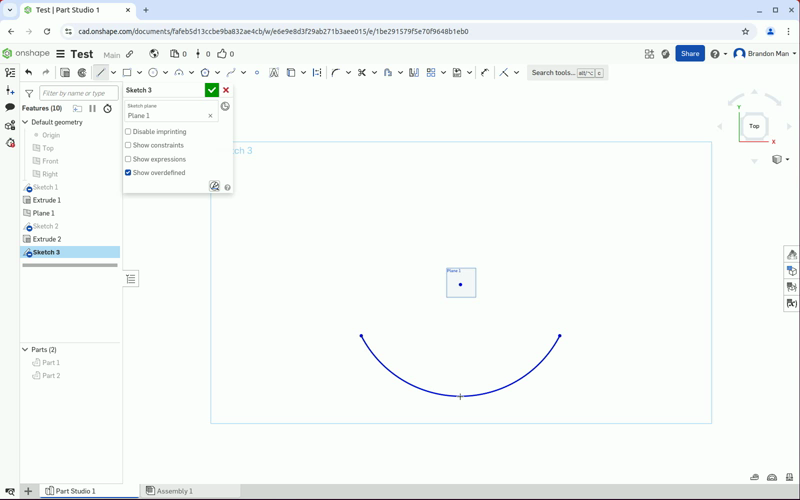
mouse_move(559, 335)
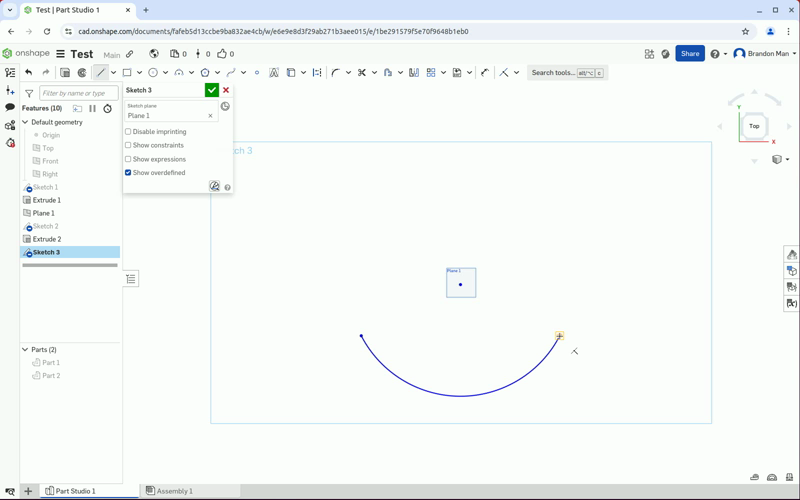
click(559, 335)
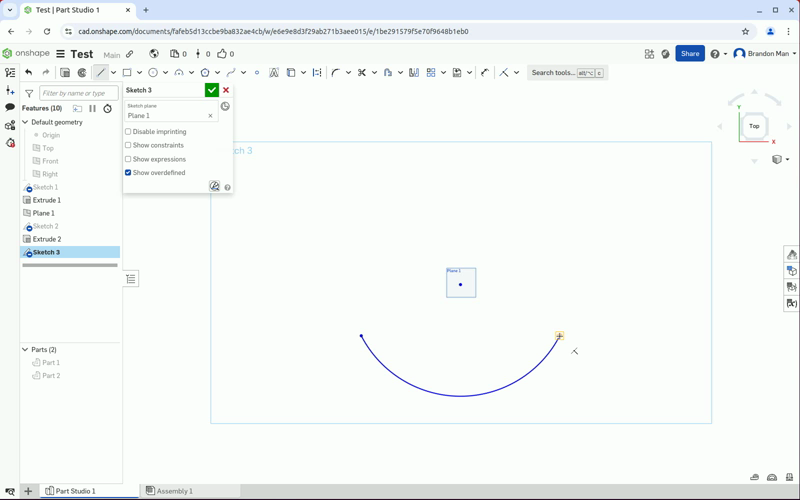
key_down(shift)
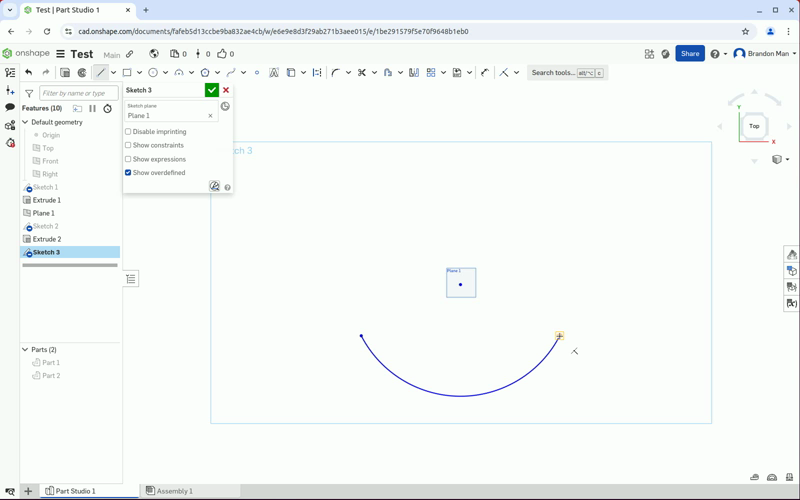
mouse_move(589, 335)
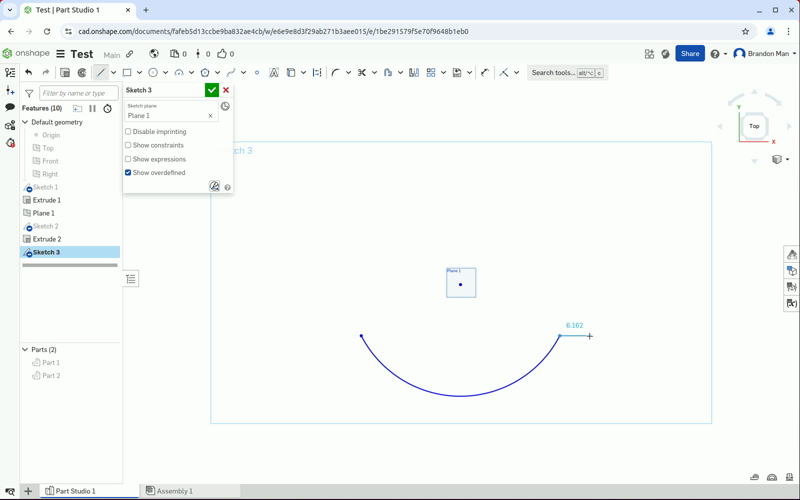
mouse_move(559, 291)
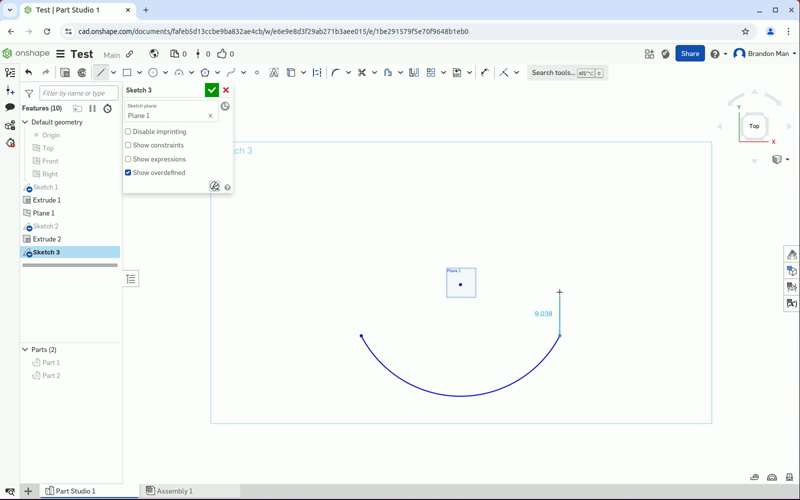
click(559, 291)
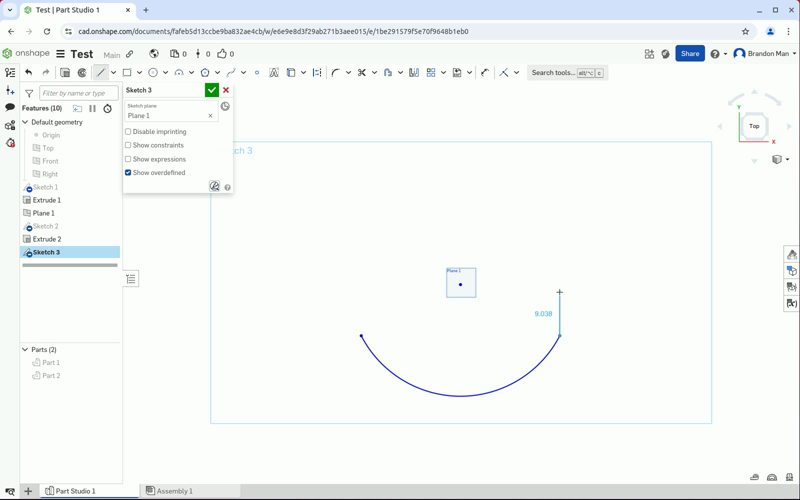
key_up(shift)
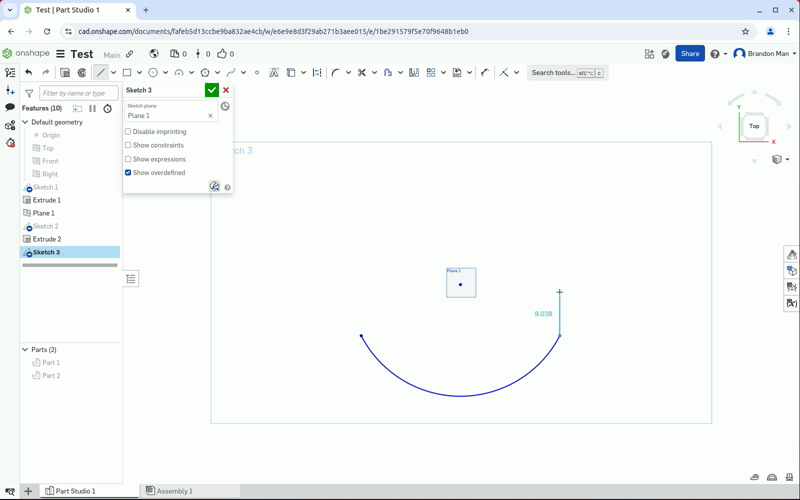
key(esc)
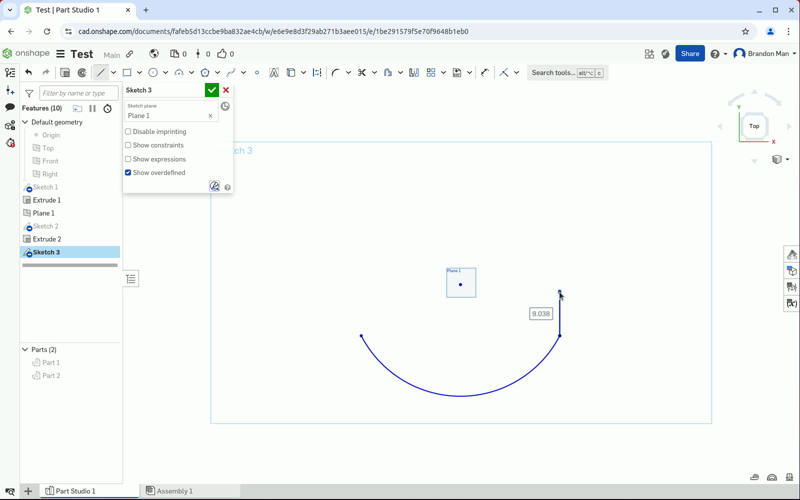
key(a)
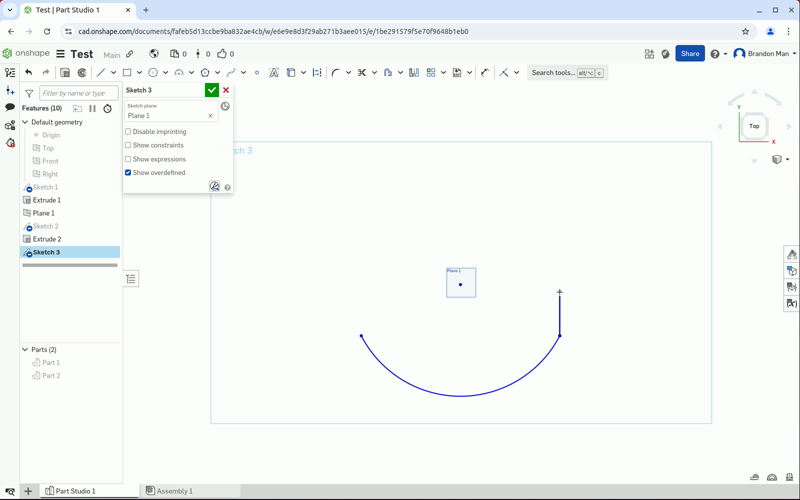
mouse_move(559, 291)
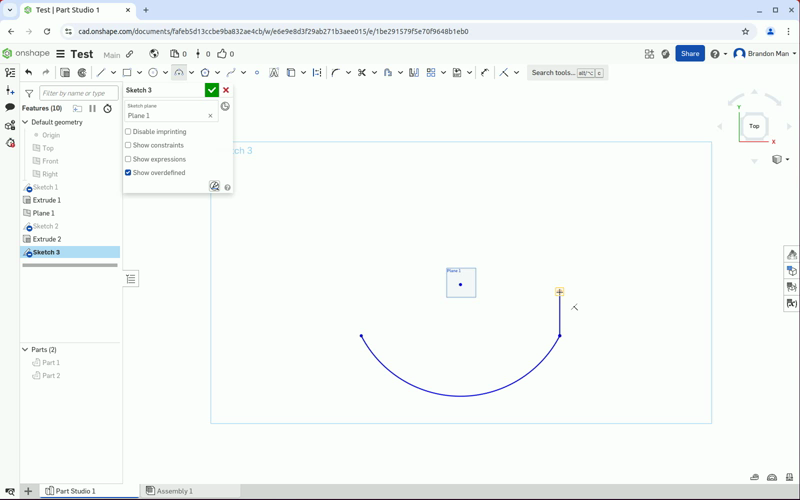
click(559, 291)
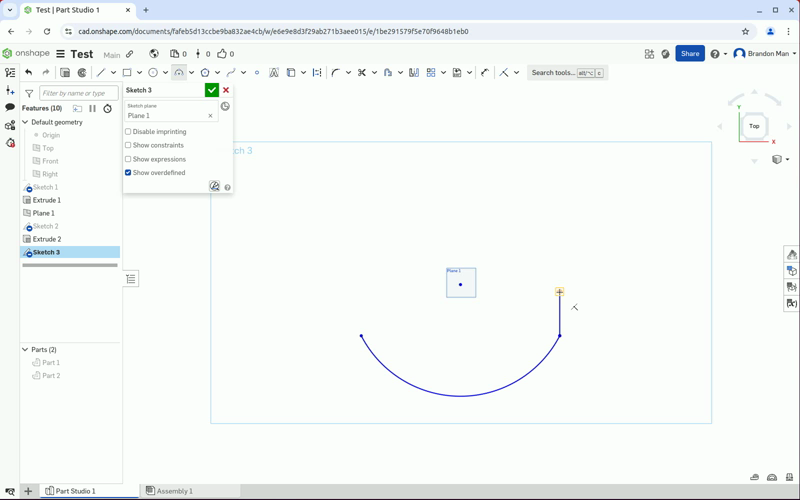
key_down(shift)
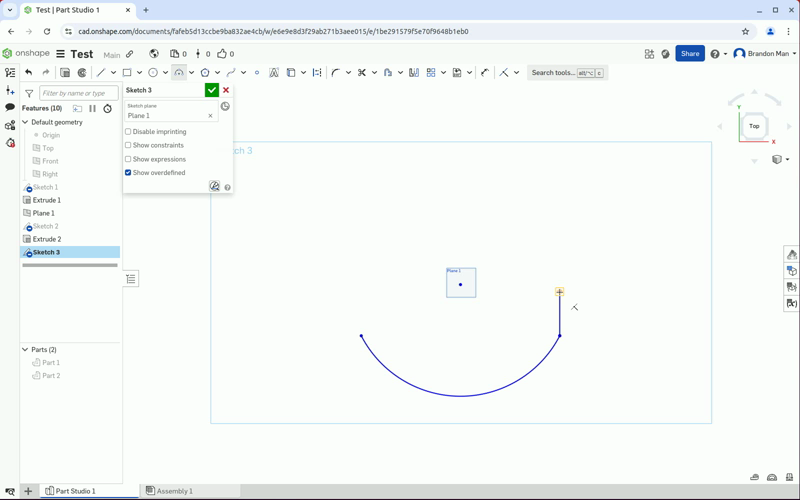
mouse_move(361, 291)
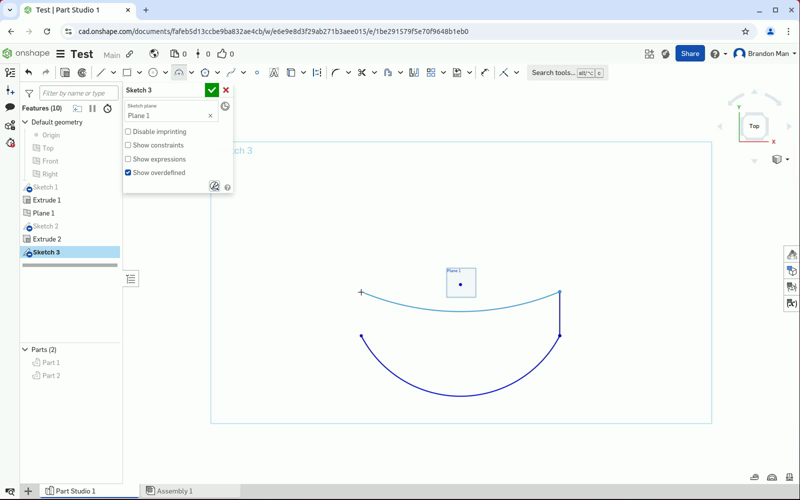
click(361, 291)
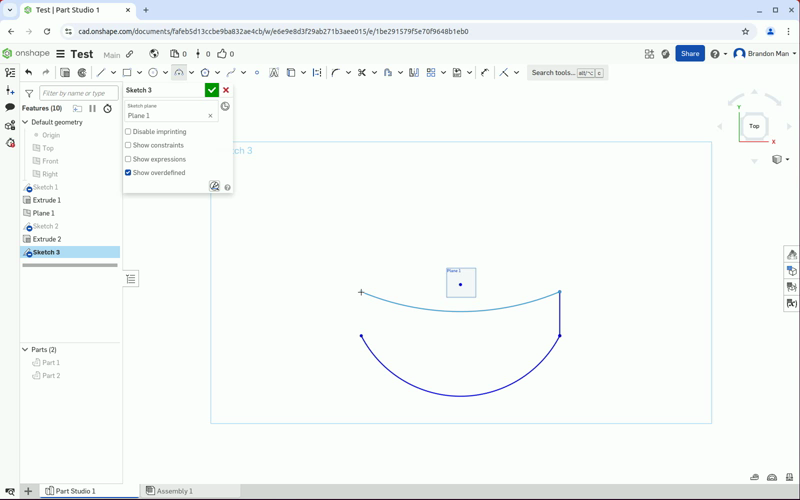
mouse_move(460, 382)
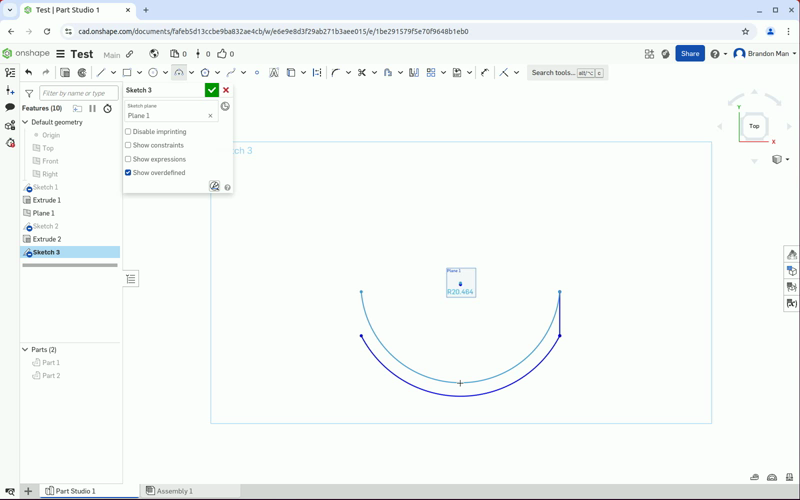
click(460, 382)
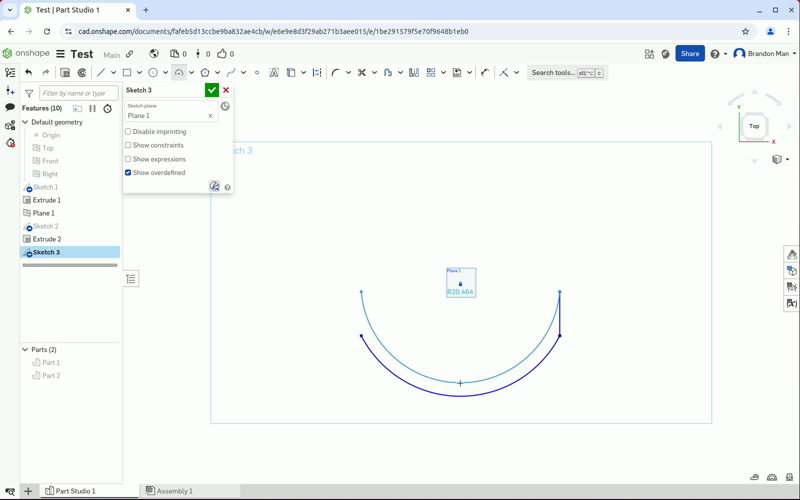
key_up(shift)
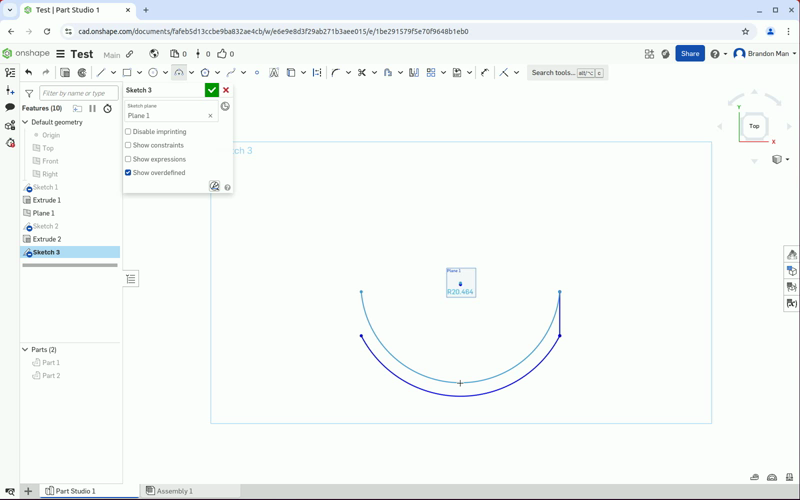
key(esc)
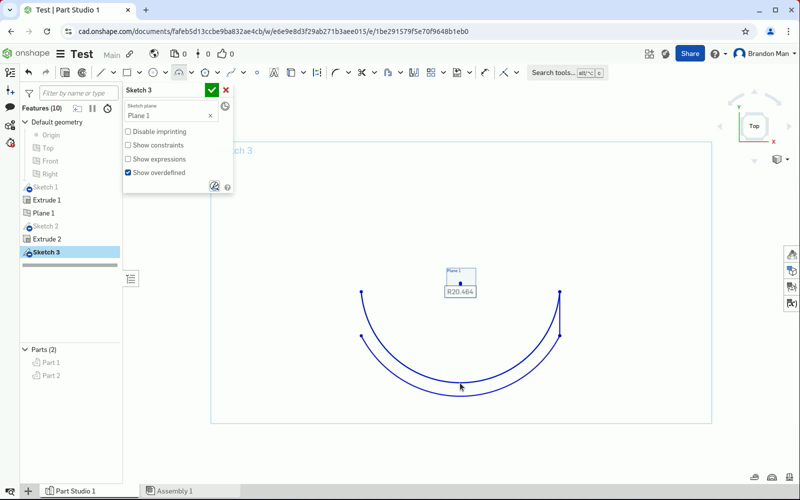
key(l)
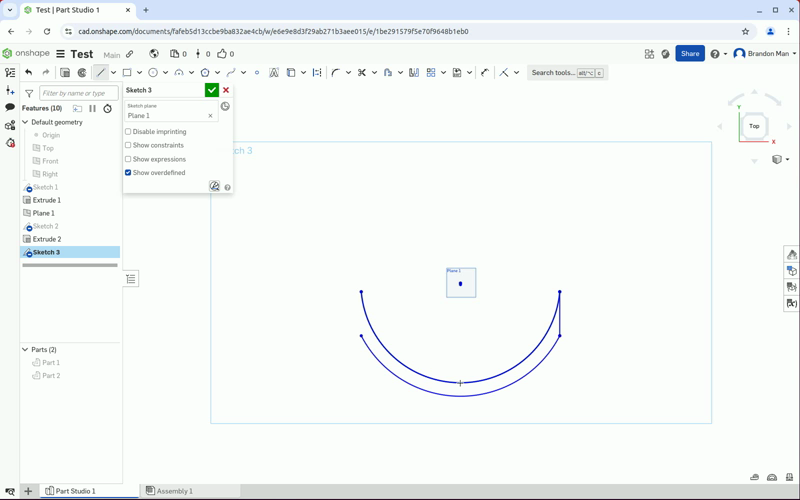
mouse_move(361, 291)
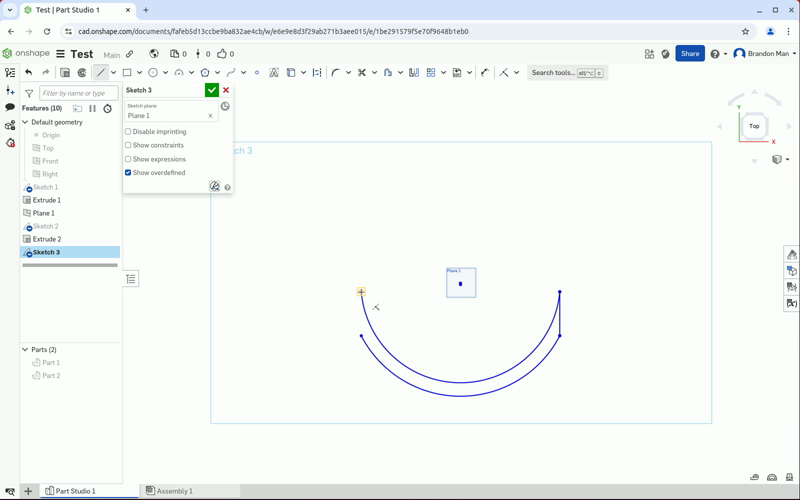
click(361, 291)
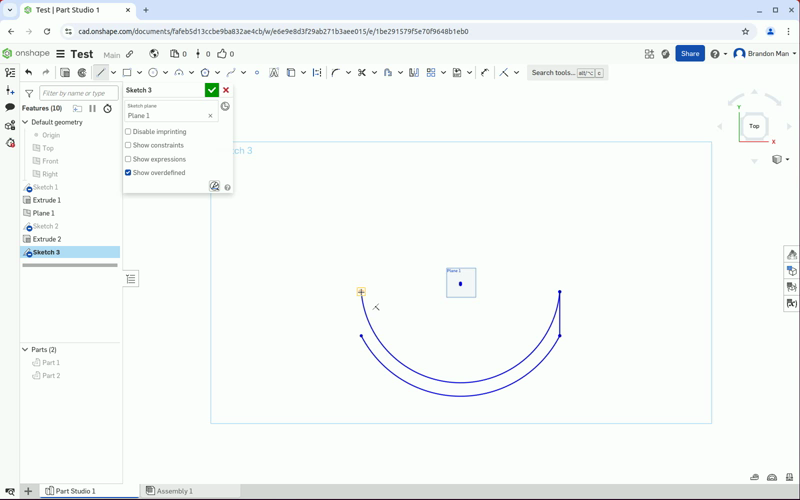
mouse_move(391, 291)
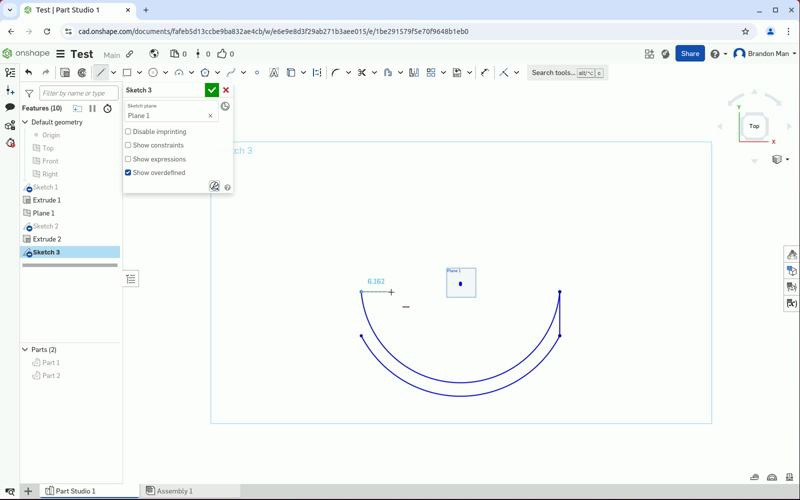
key_down(shift)
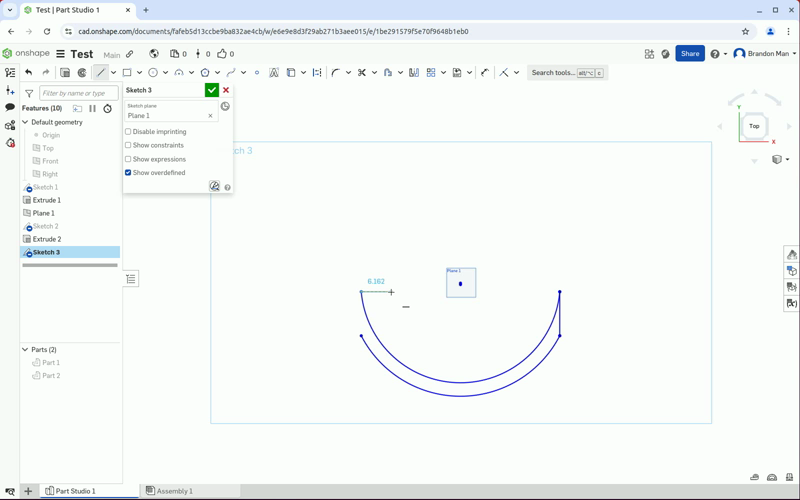
mouse_move(361, 335)
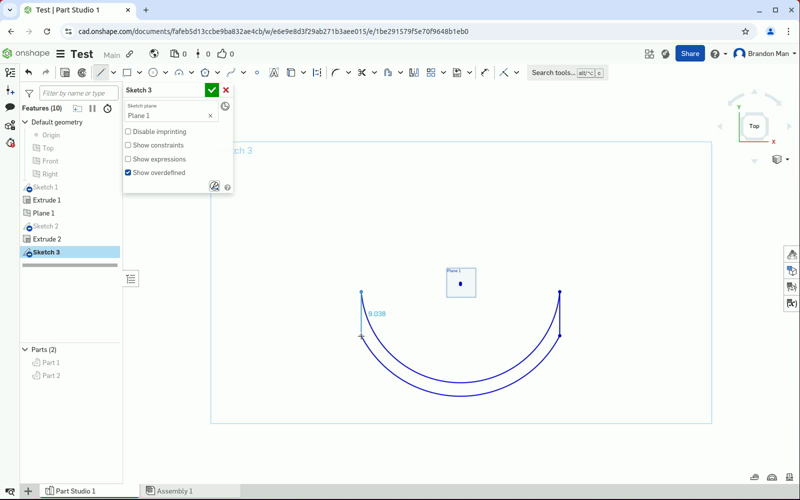
key_up(shift)
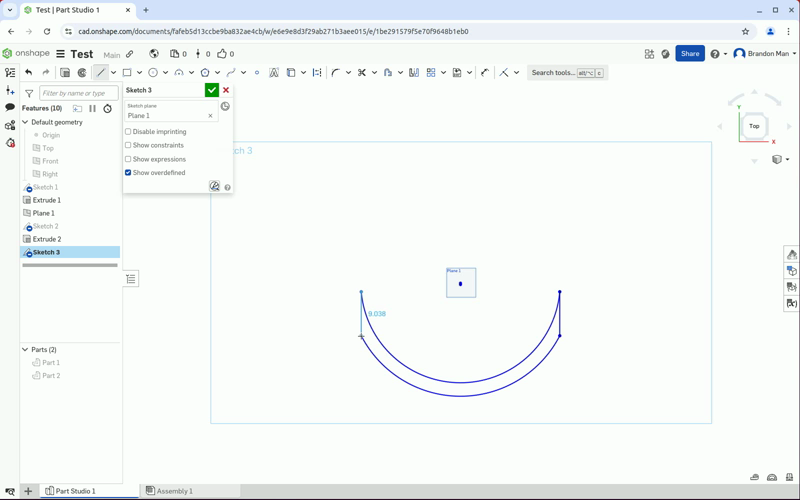
click(361, 335)
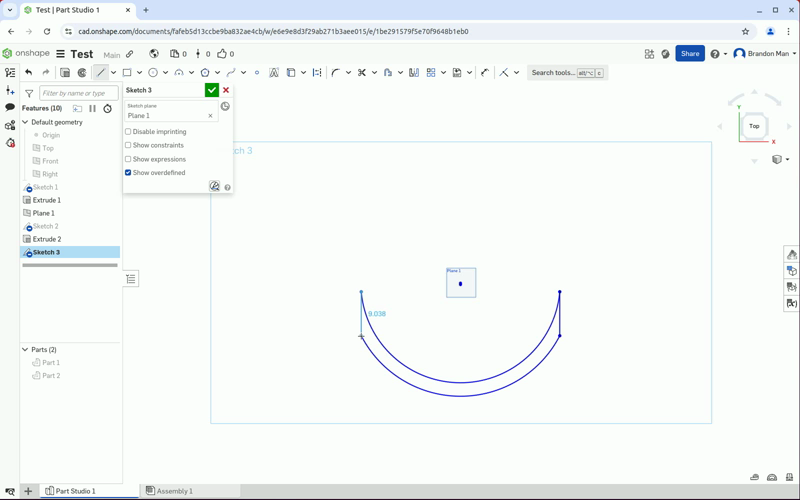
key(esc)
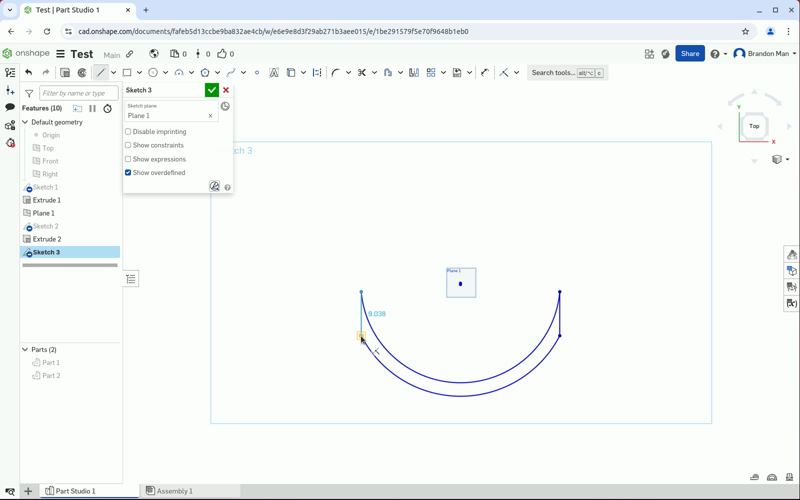
mouse_move(519, 376)
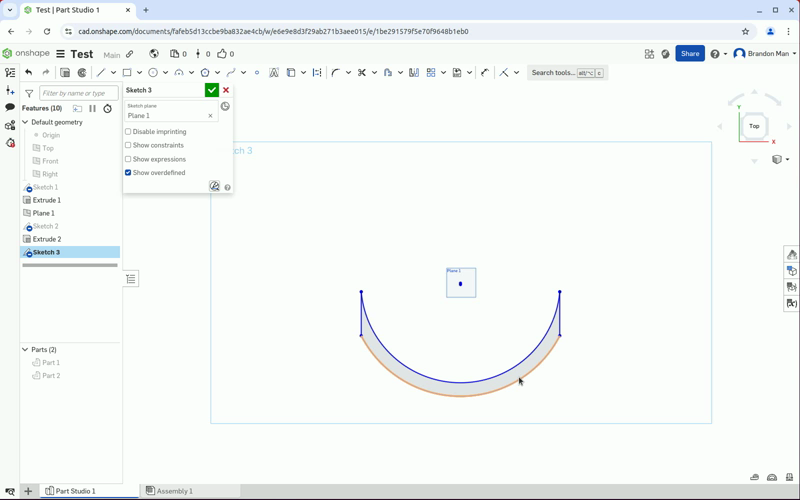
click(519, 376)
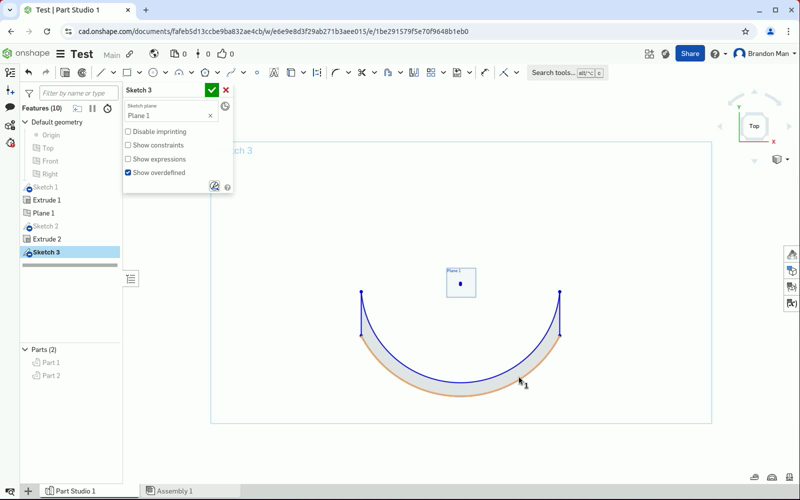
mouse_move(73, 352)
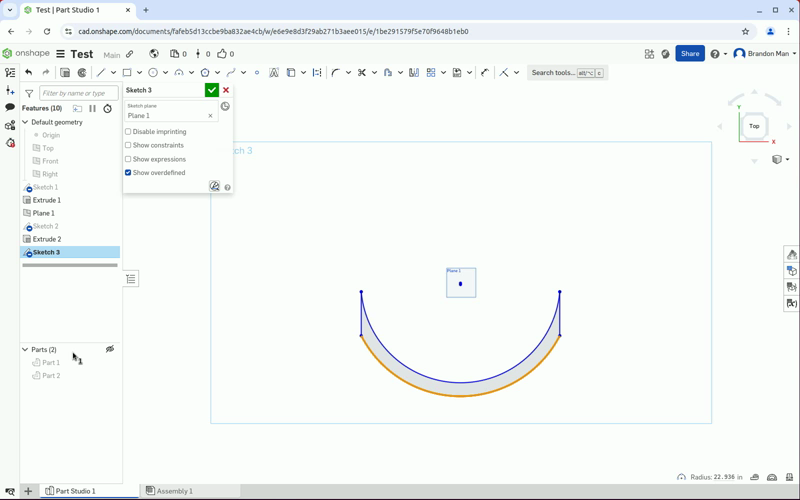
key(shift+y)
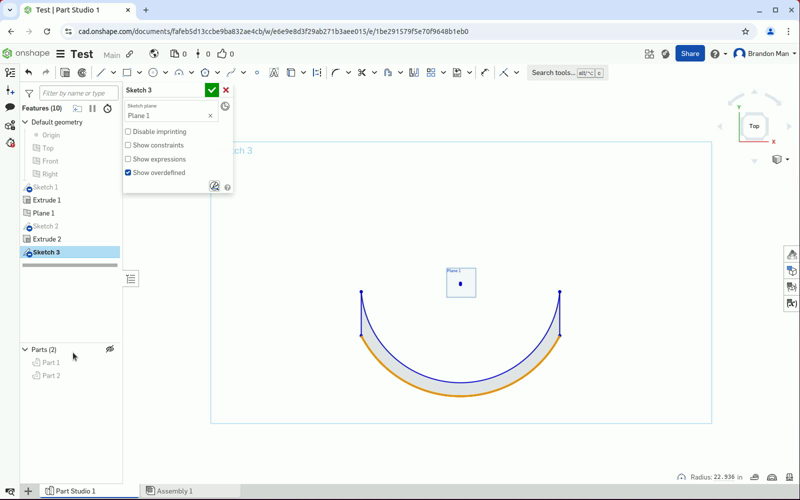
key(shift+e)
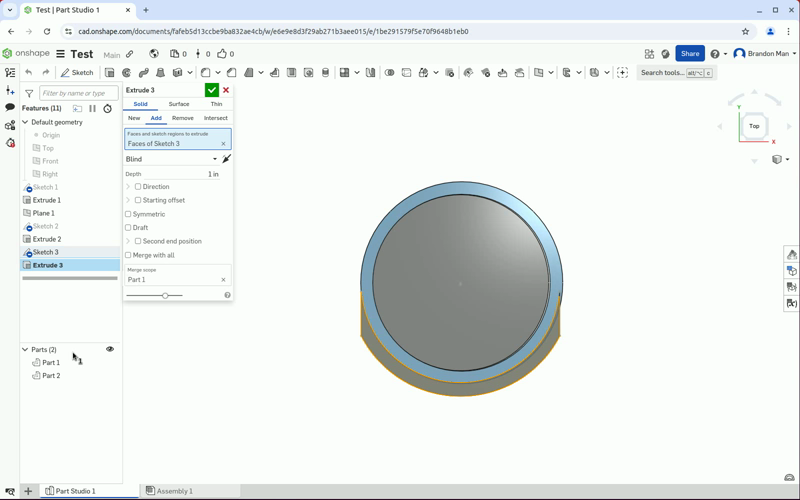
mouse_move(143, 106)
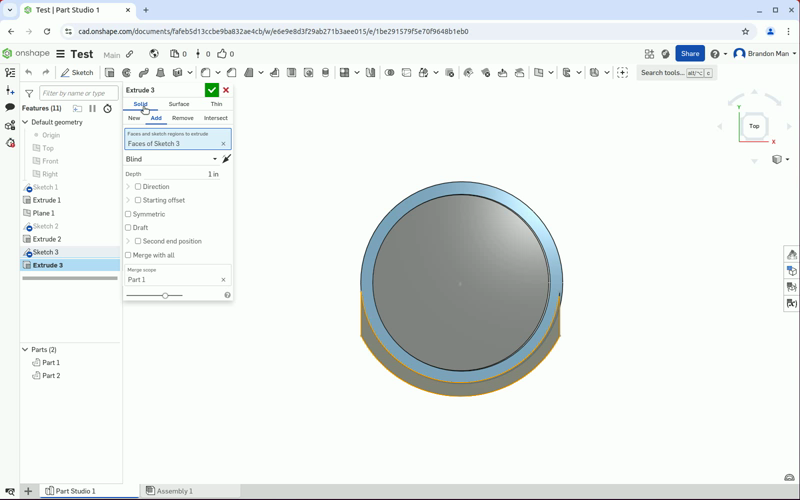
click(143, 106)
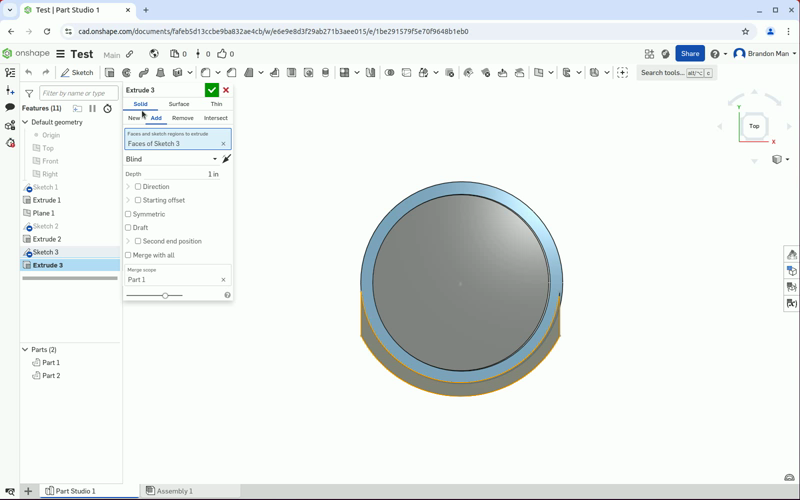
mouse_move(137, 120)
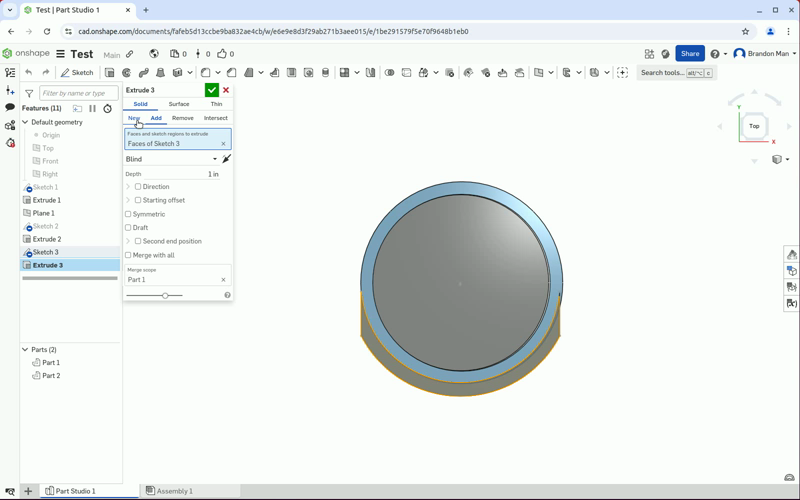
click(137, 120)
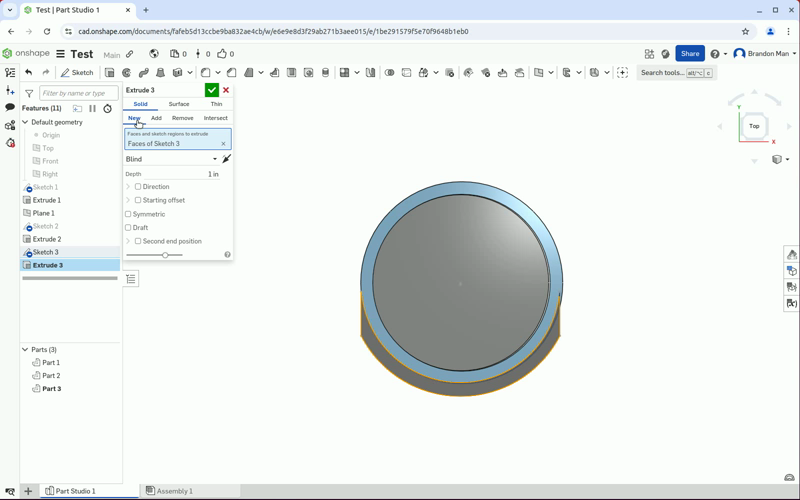
key(tab, 4)
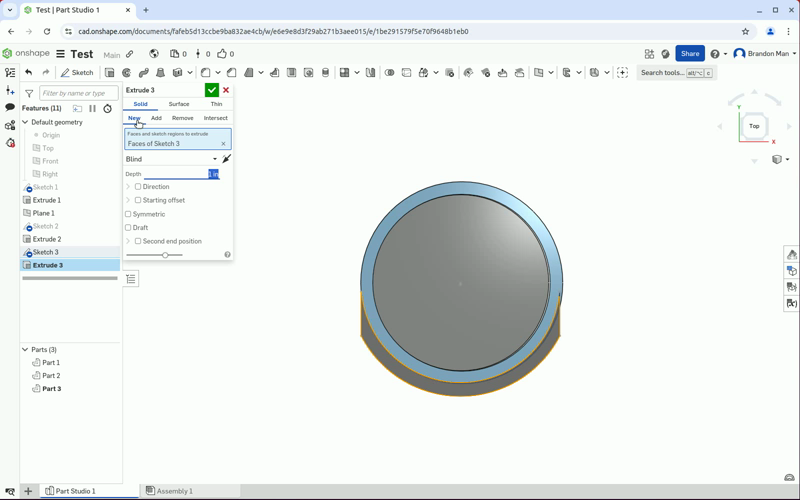
text(2.648)
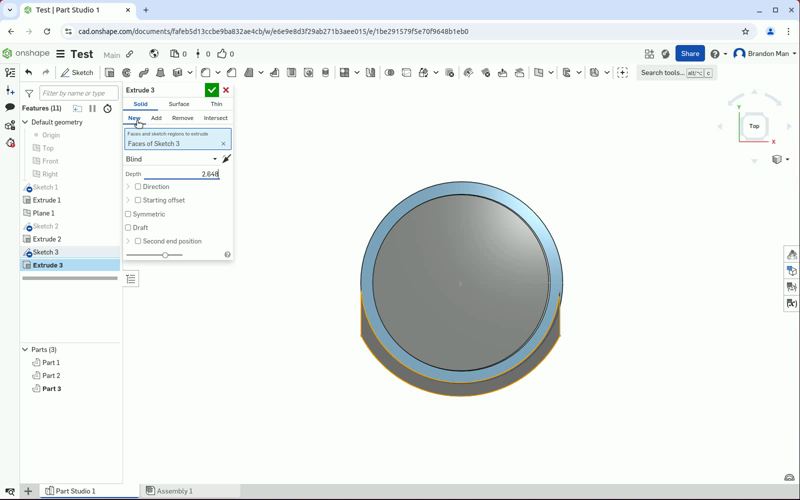
key(enter)
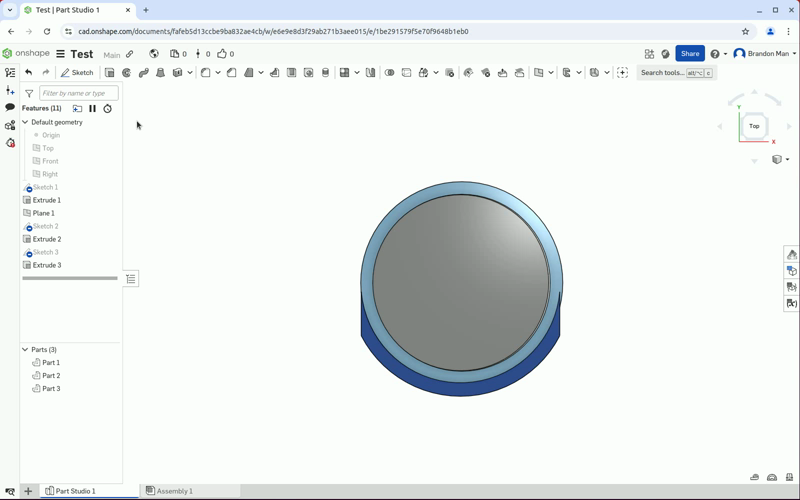
key(shift+h)
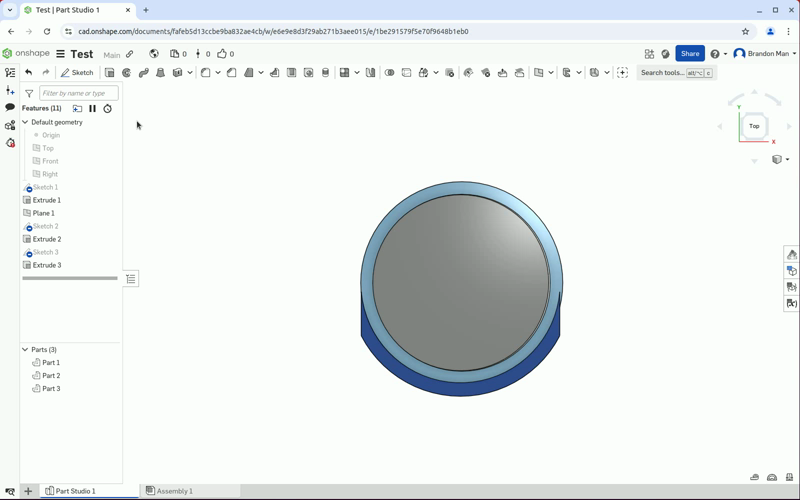
key(shift+h)
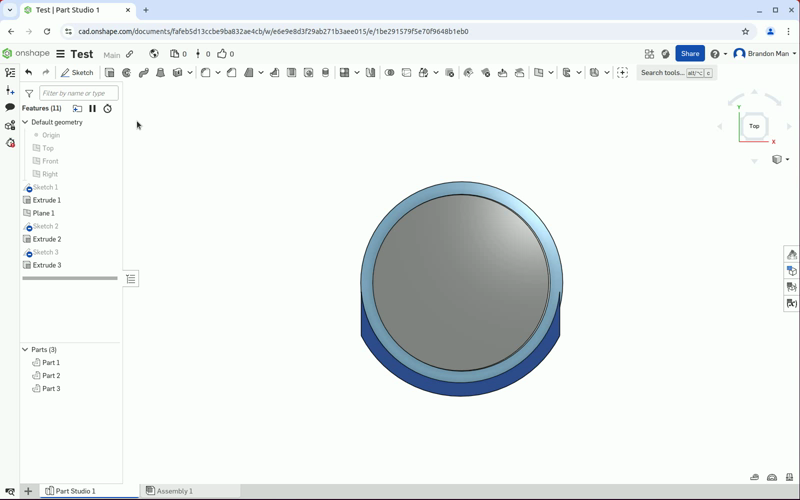
mouse_move(73, 189)
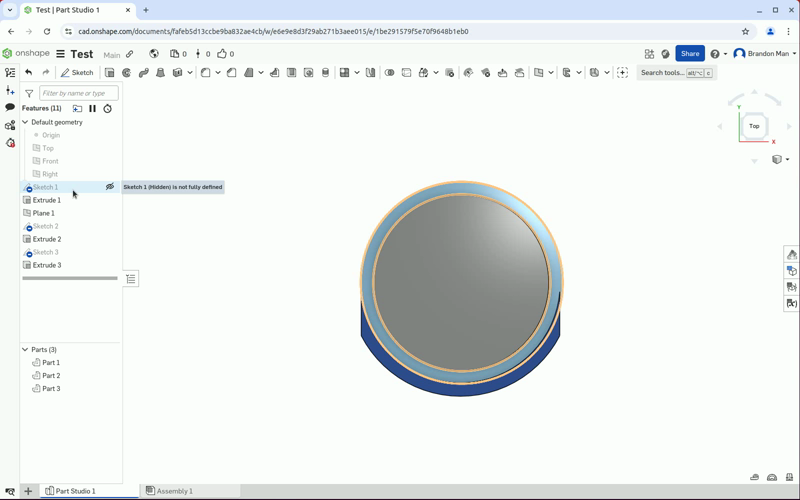
click(73, 189)
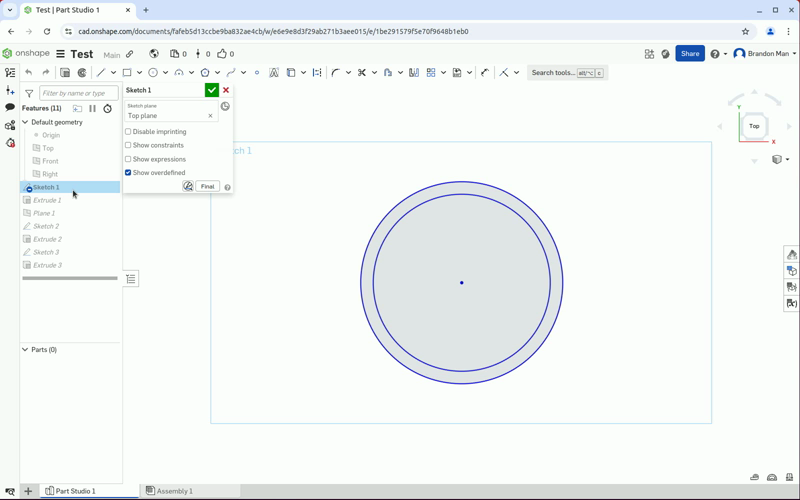
mouse_move(229, 92)
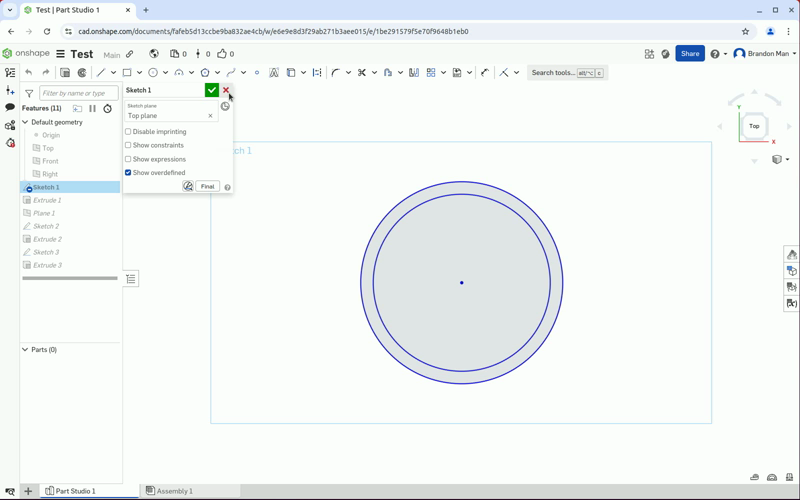
click(229, 92)
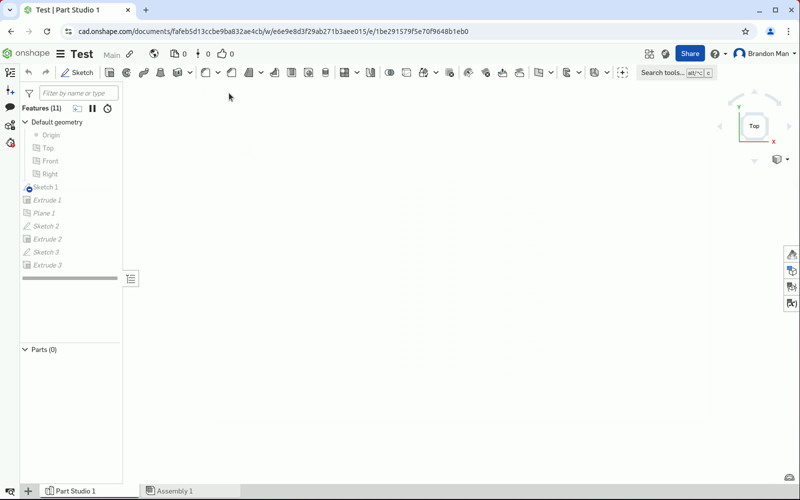
key(shift+s)
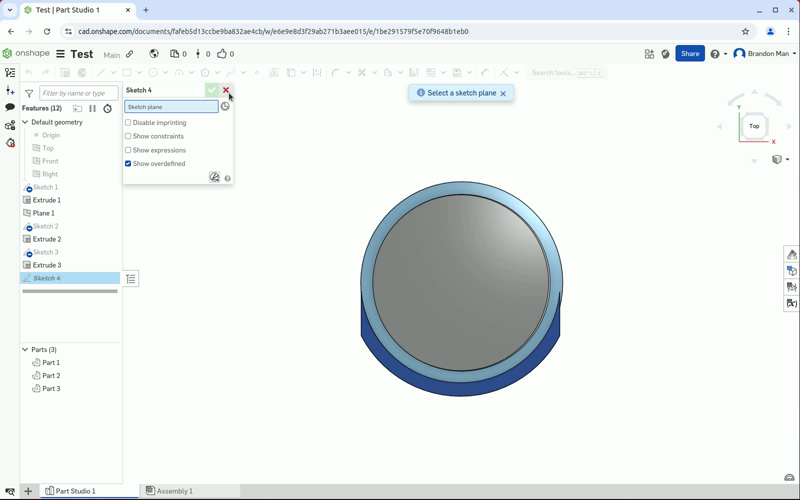
mouse_move(73, 215)
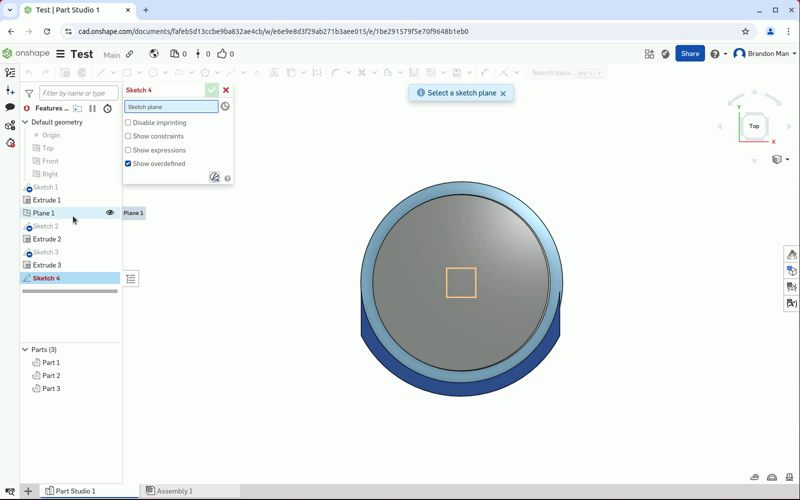
click(73, 215)
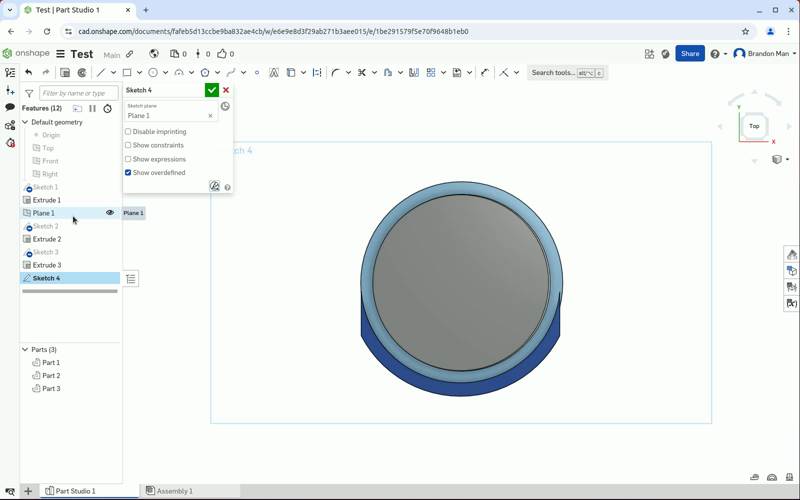
mouse_move(73, 352)
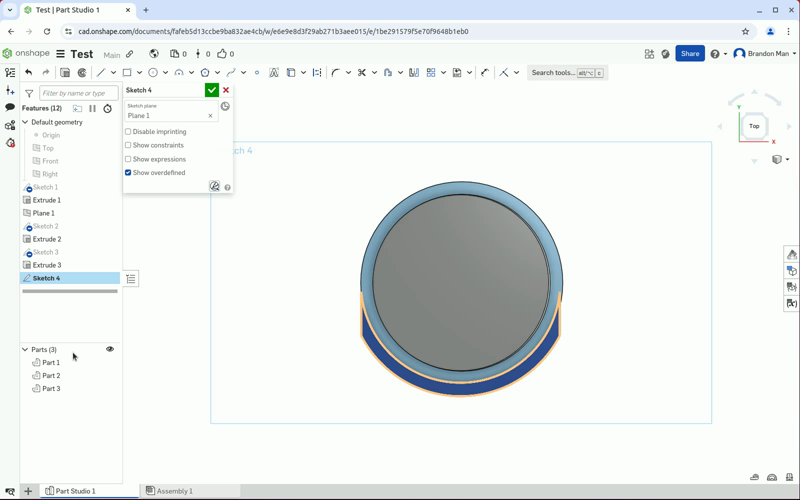
key(y)
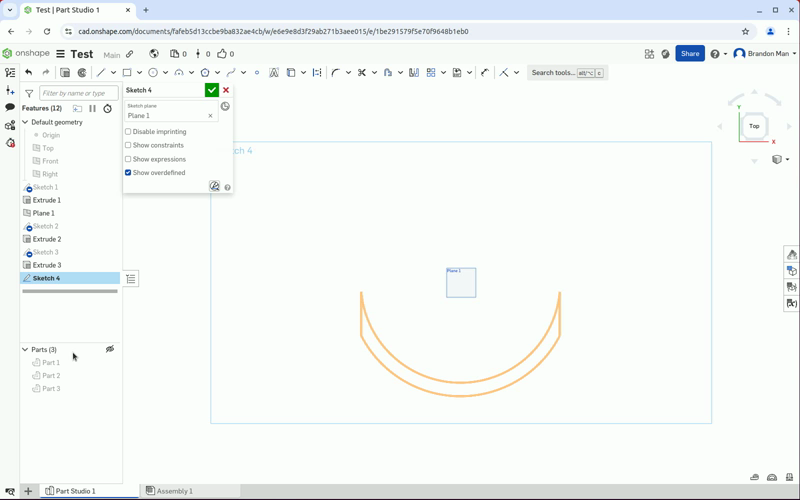
key(a)
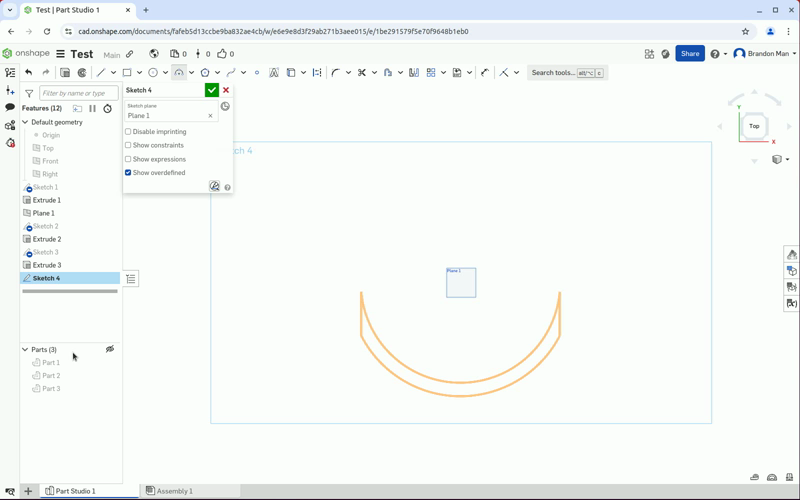
key_down(shift)
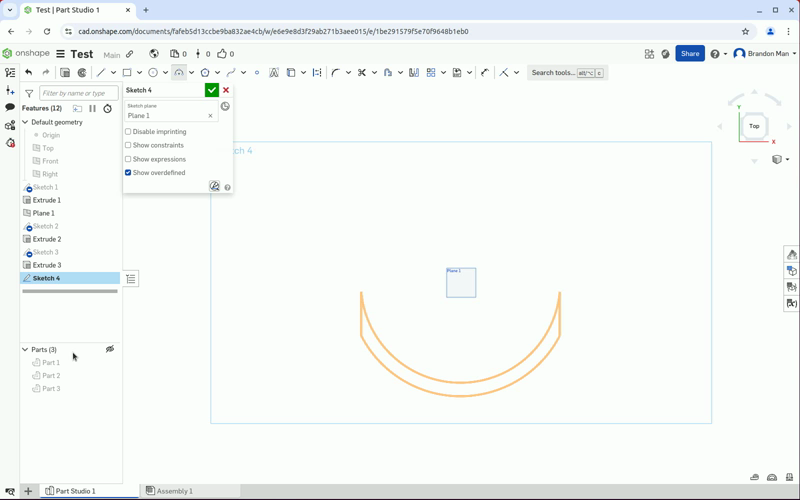
mouse_move(361, 274)
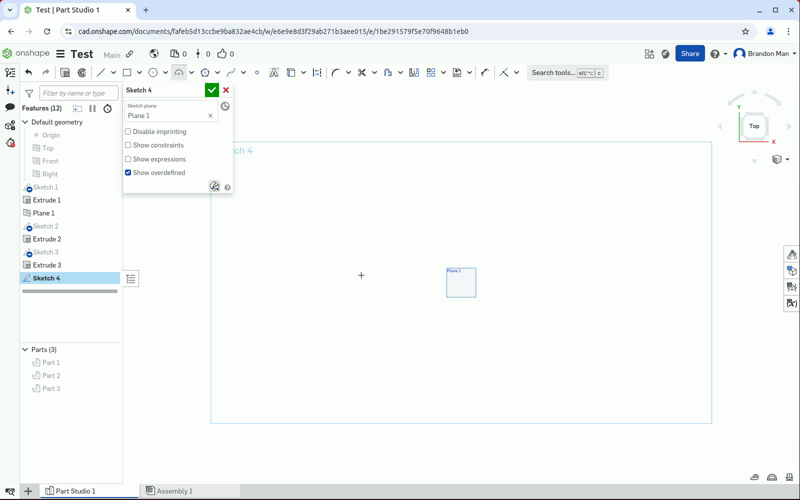
click(361, 274)
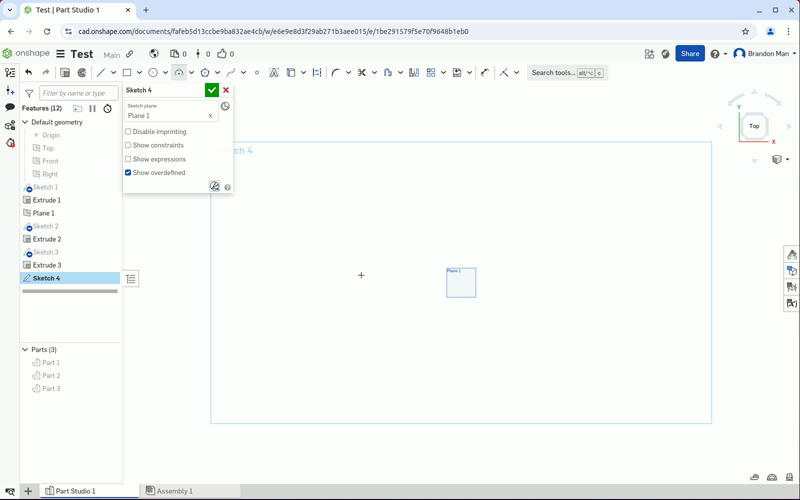
key_up(shift)
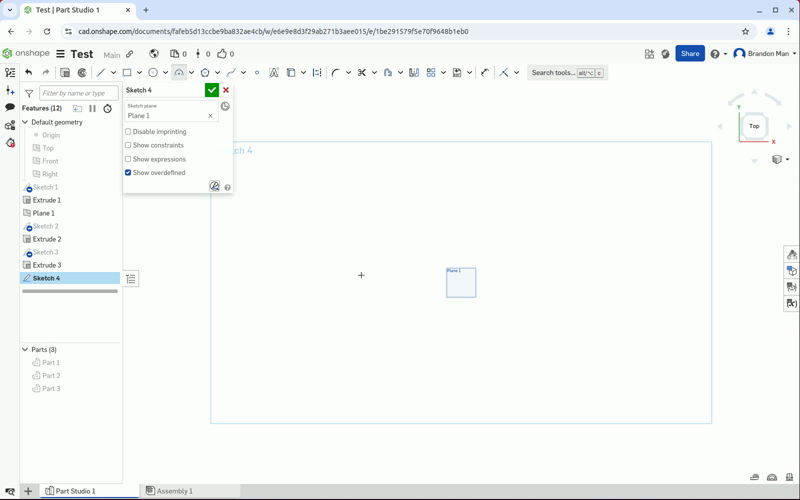
key_down(shift)
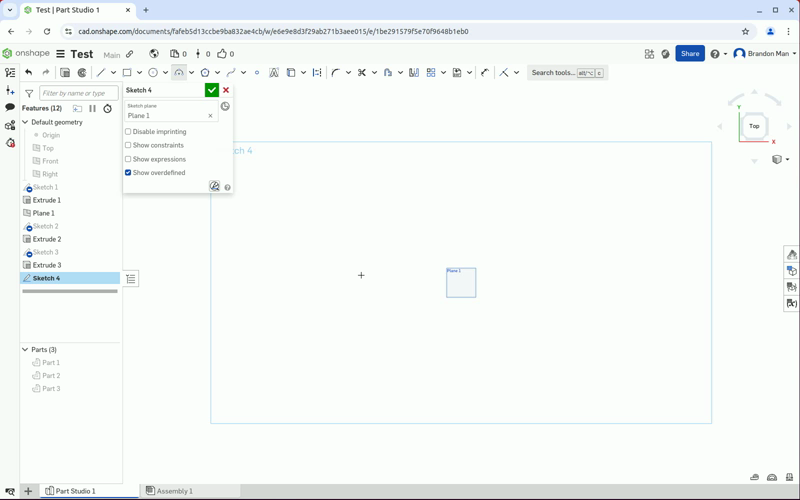
mouse_move(559, 274)
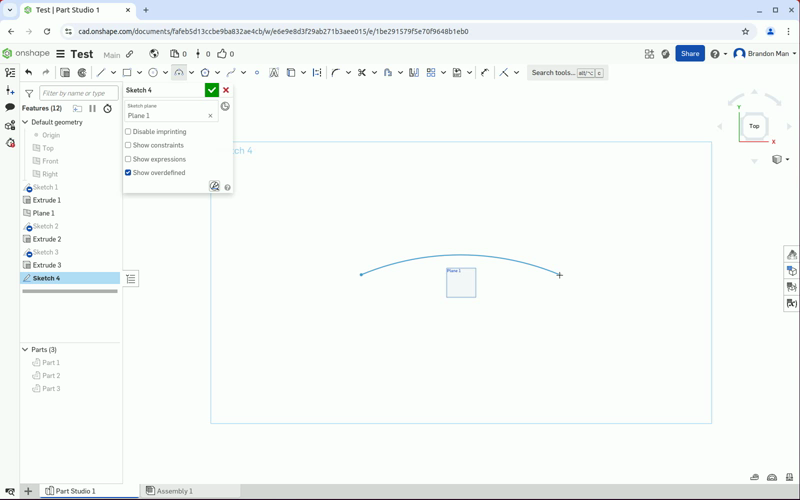
click(559, 274)
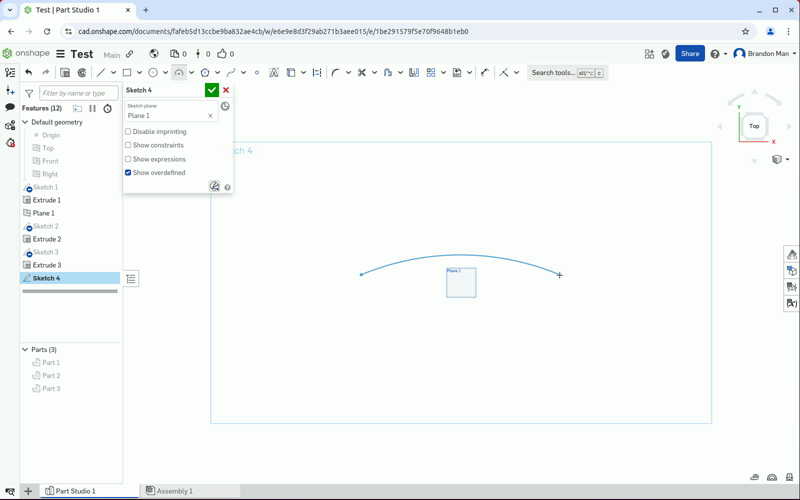
mouse_move(460, 183)
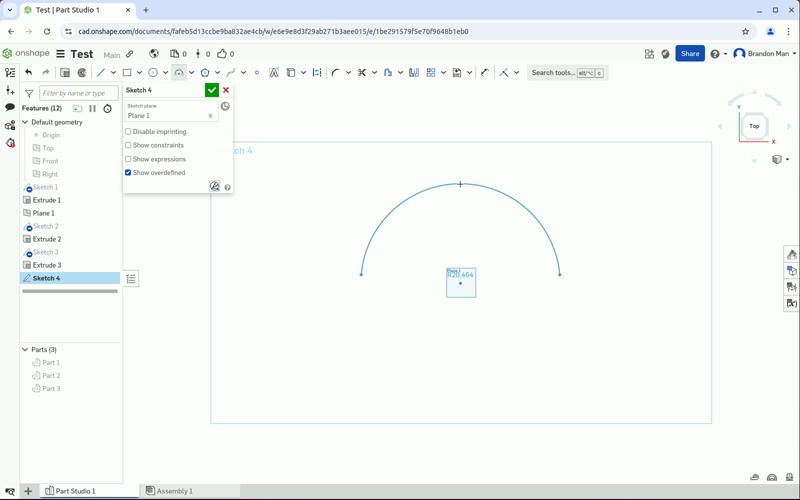
click(460, 183)
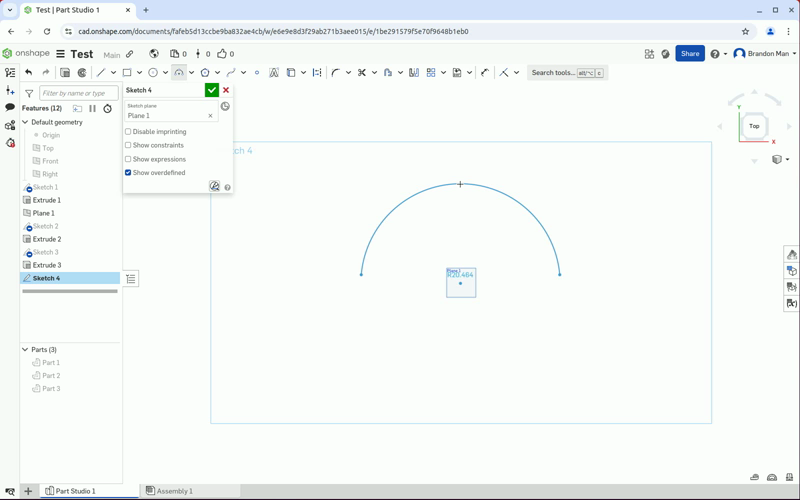
key_up(shift)
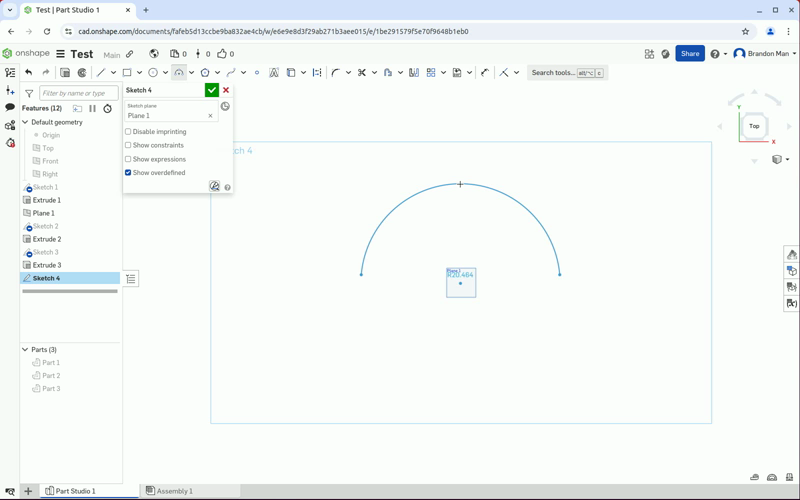
key(esc)
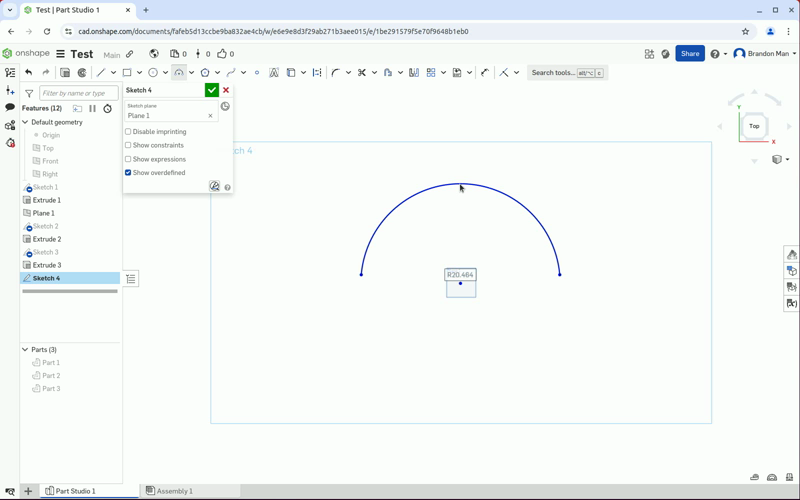
key(l)
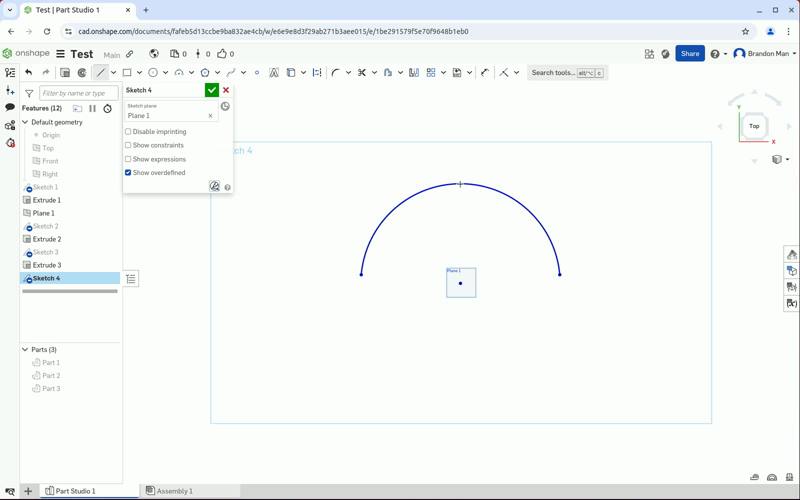
mouse_move(559, 274)
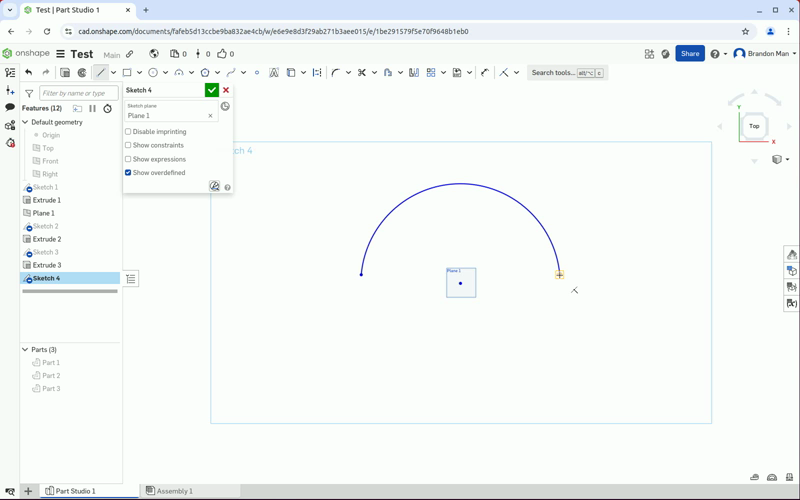
click(559, 274)
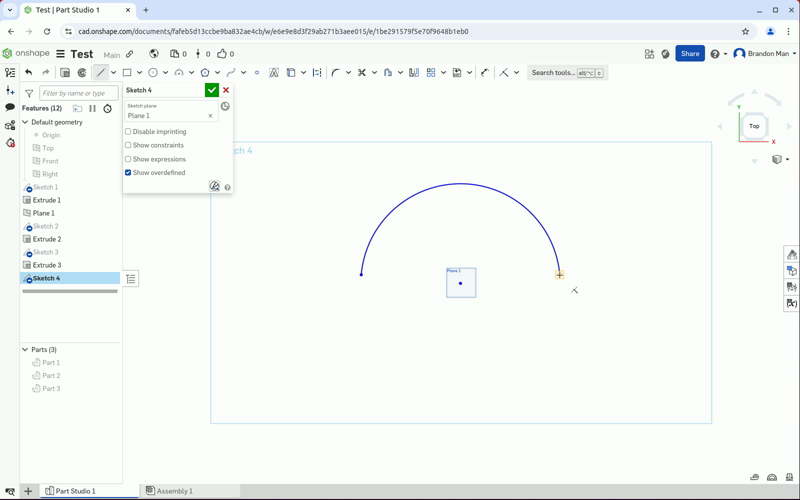
key_down(shift)
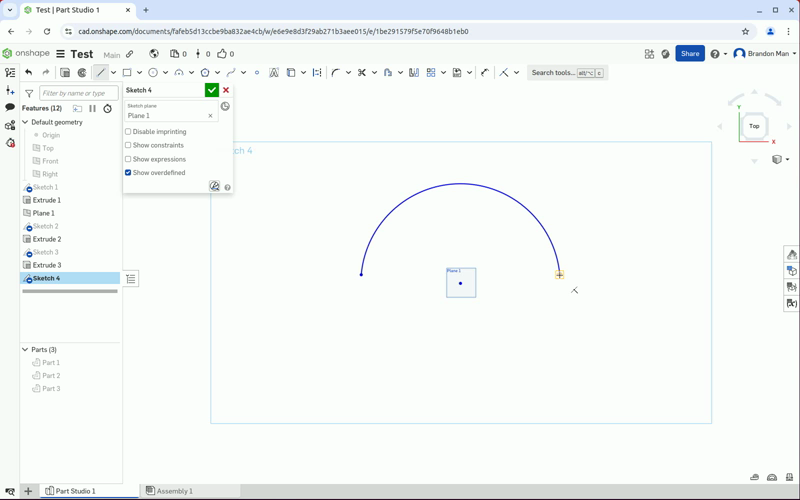
mouse_move(589, 274)
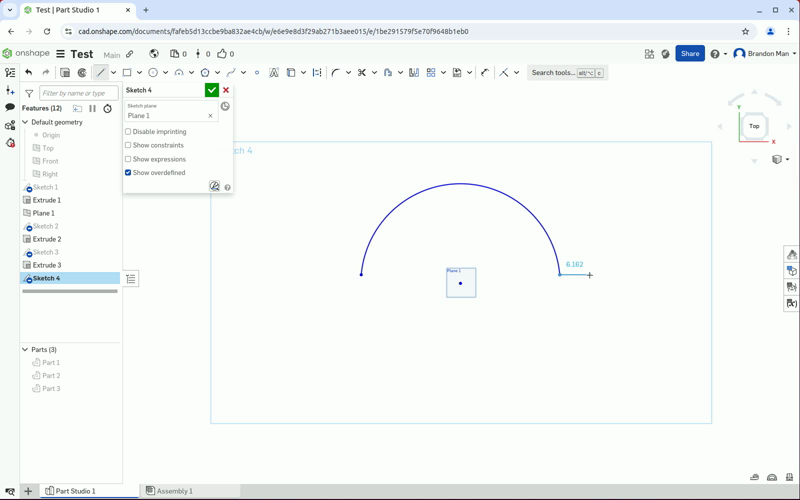
mouse_move(559, 230)
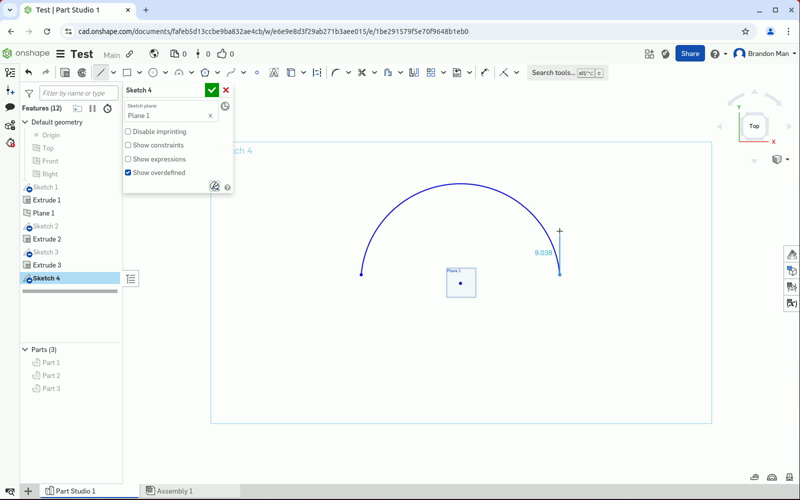
click(559, 230)
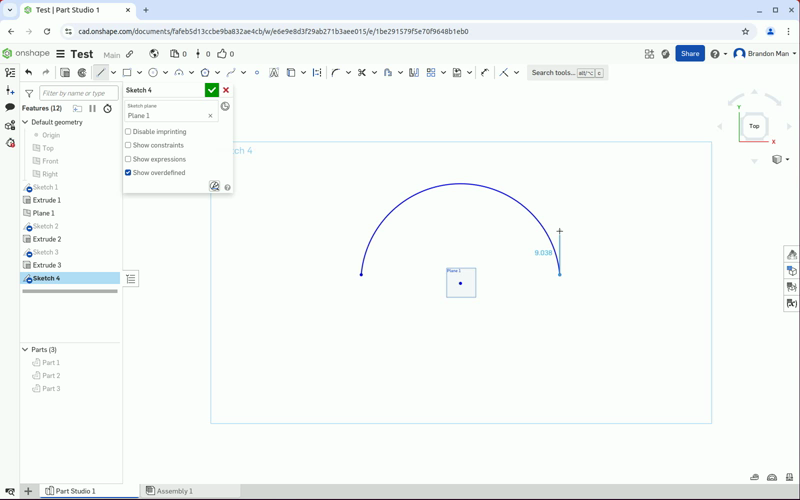
key_up(shift)
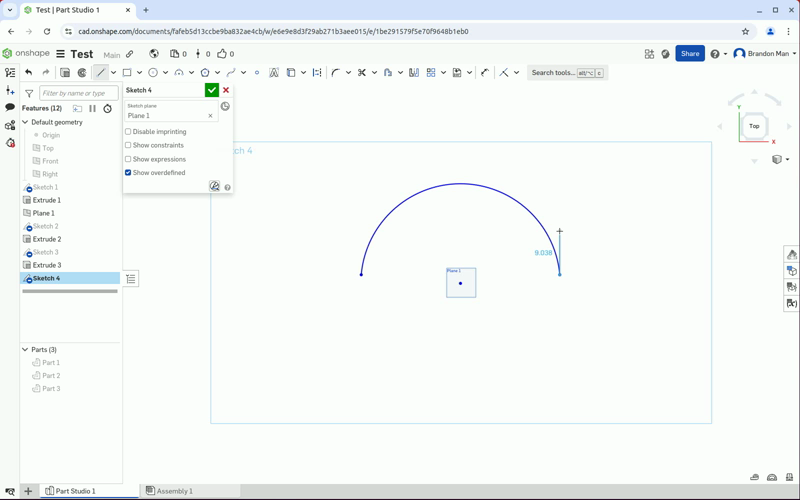
key(esc)
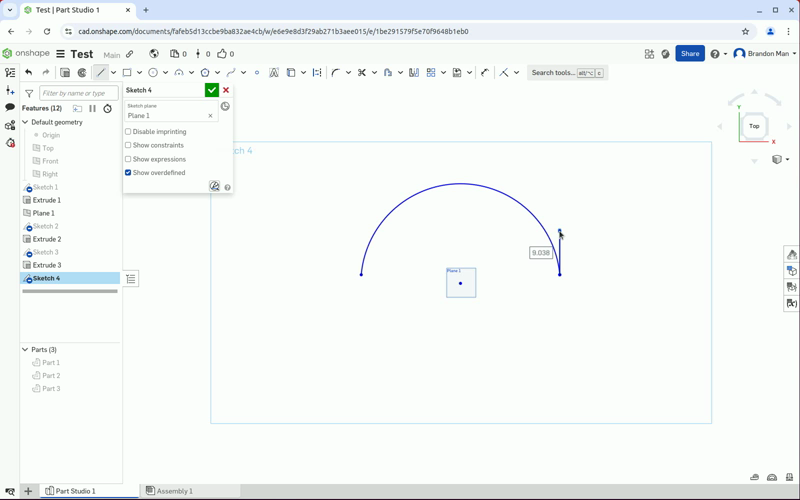
key(a)
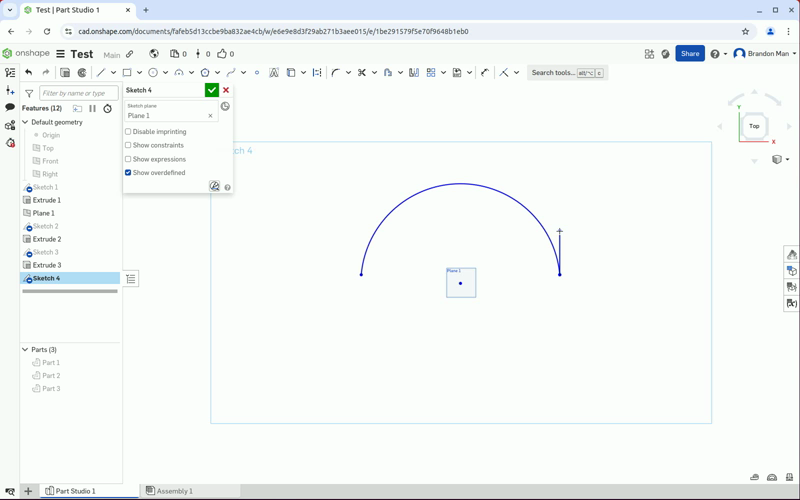
mouse_move(559, 230)
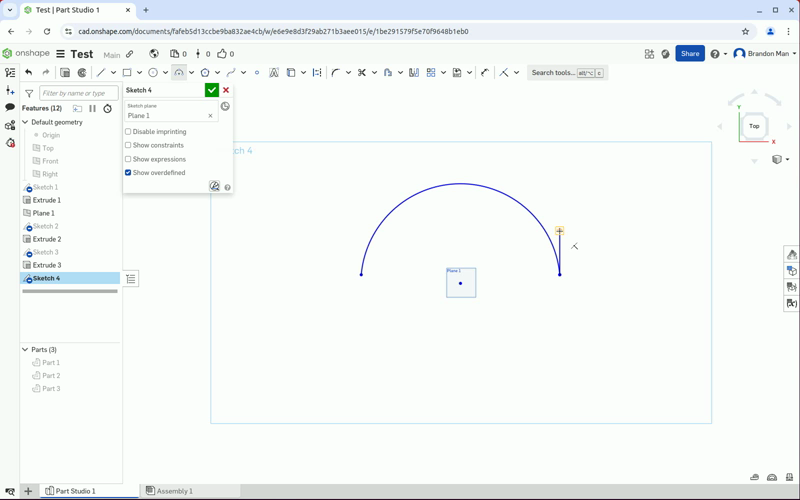
click(559, 230)
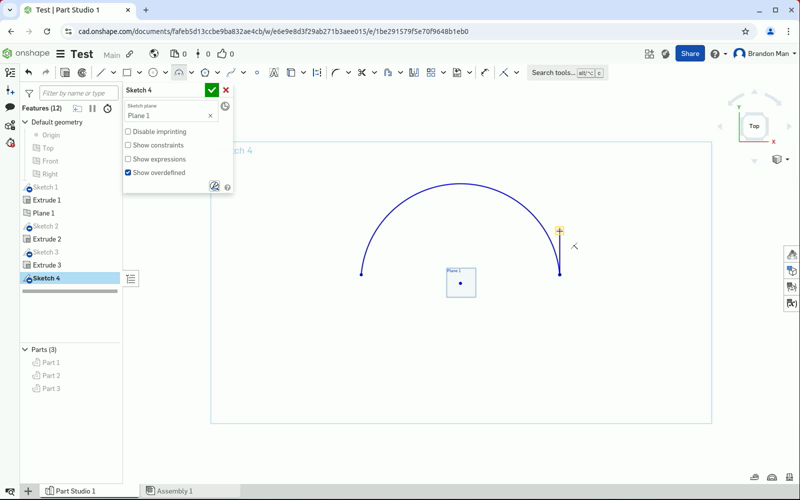
key_down(shift)
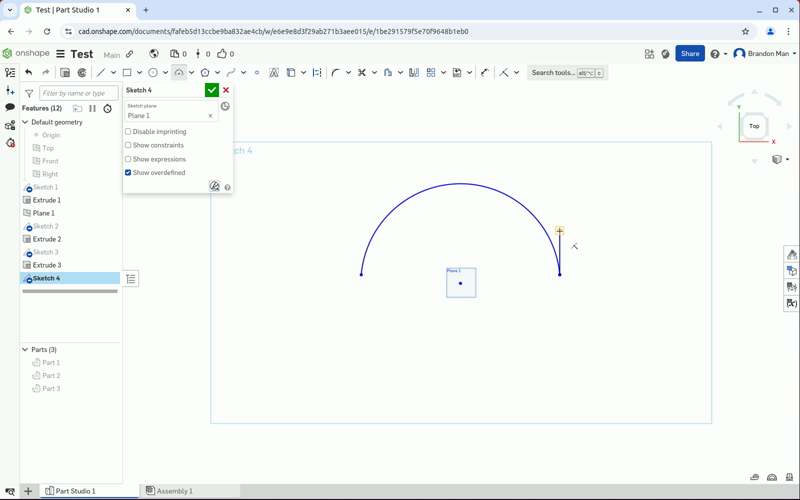
mouse_move(361, 230)
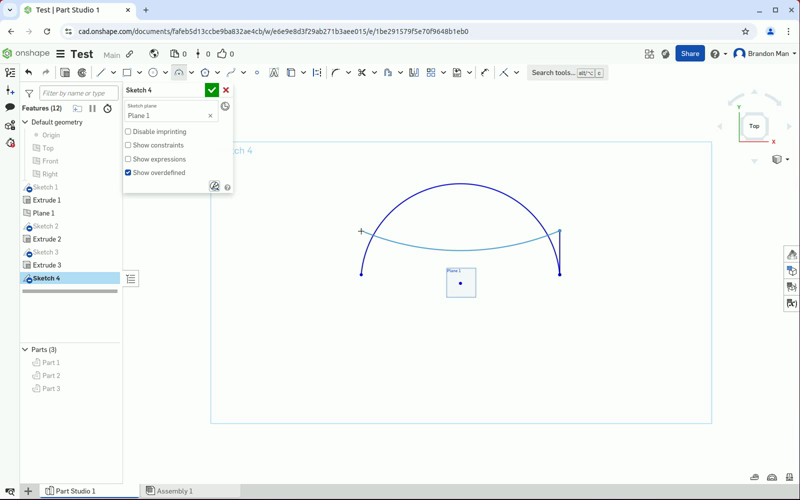
click(361, 230)
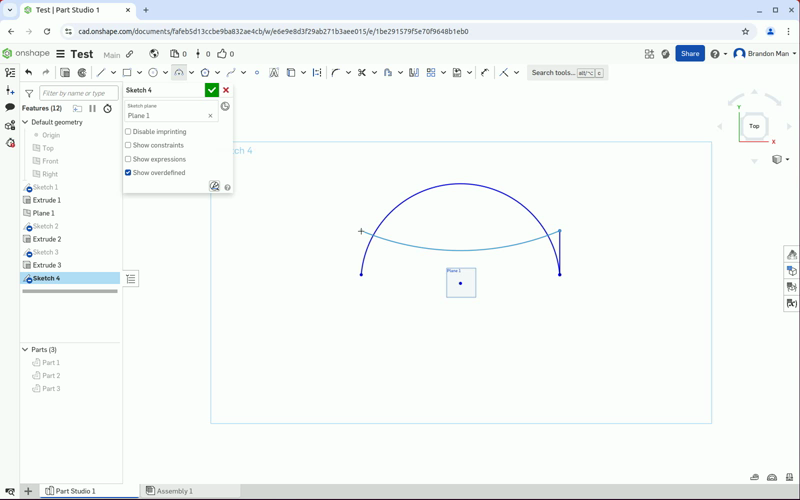
mouse_move(460, 170)
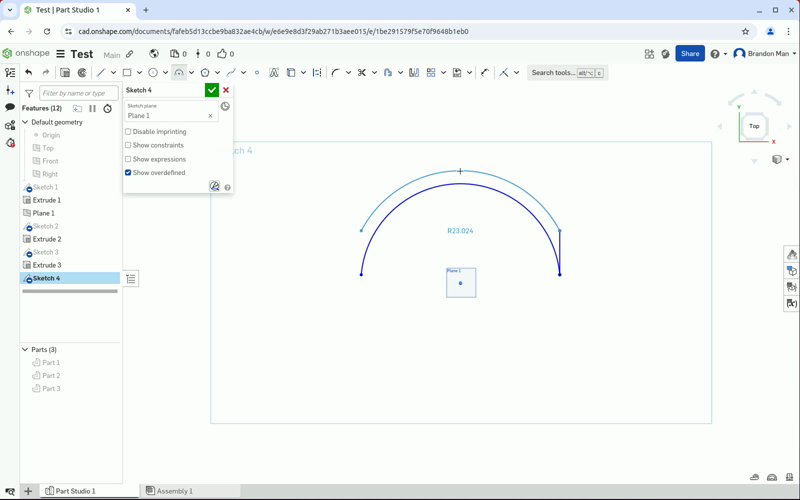
click(460, 170)
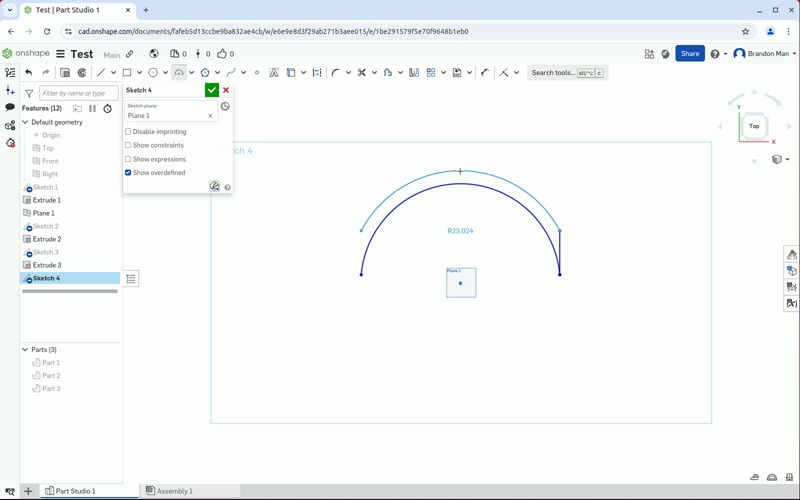
key_up(shift)
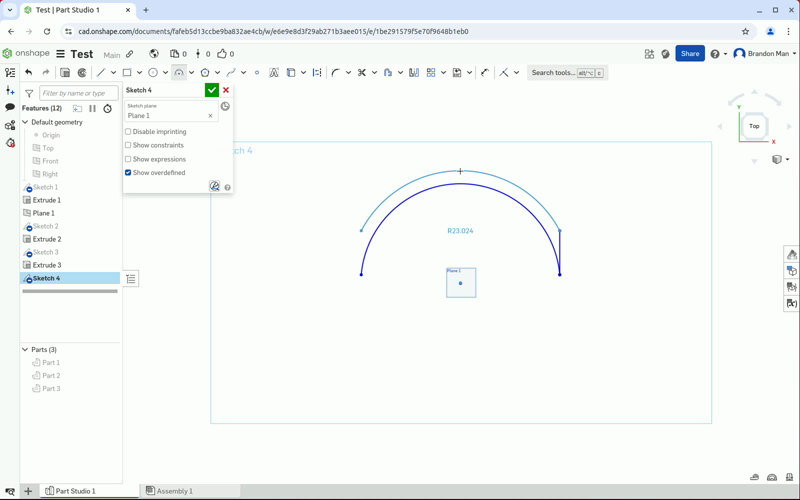
key(esc)
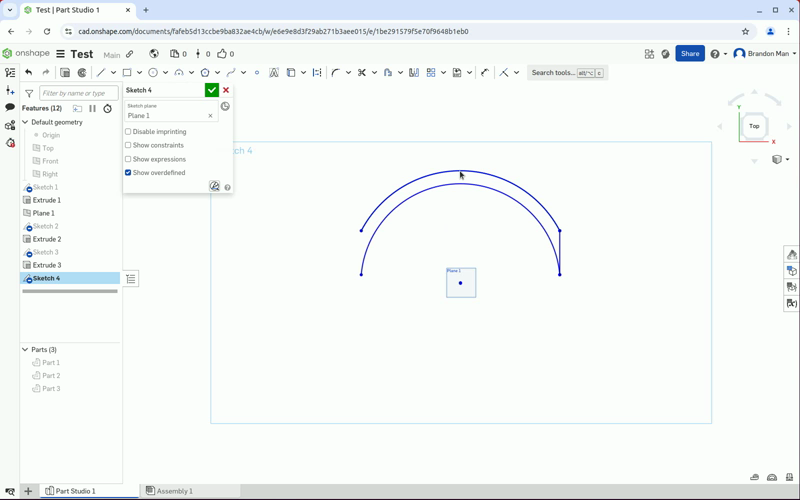
key(l)
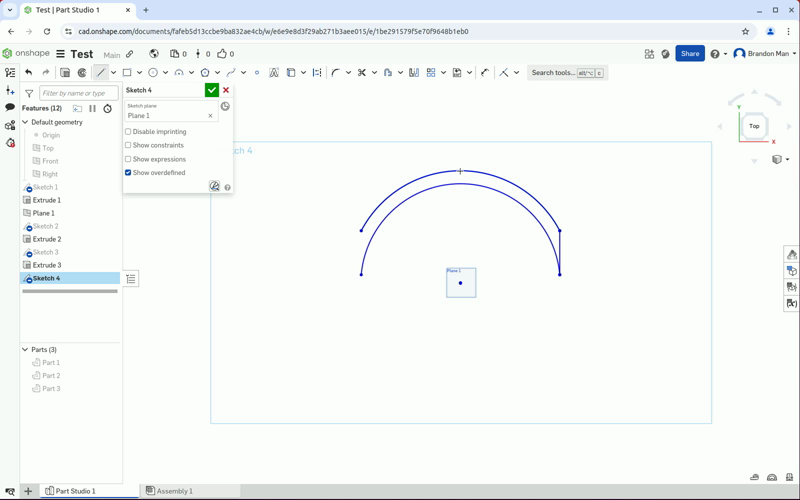
mouse_move(361, 230)
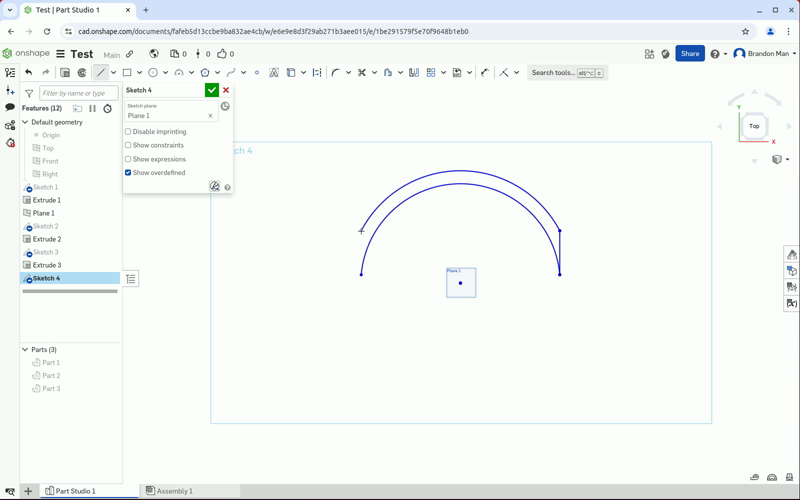
click(361, 230)
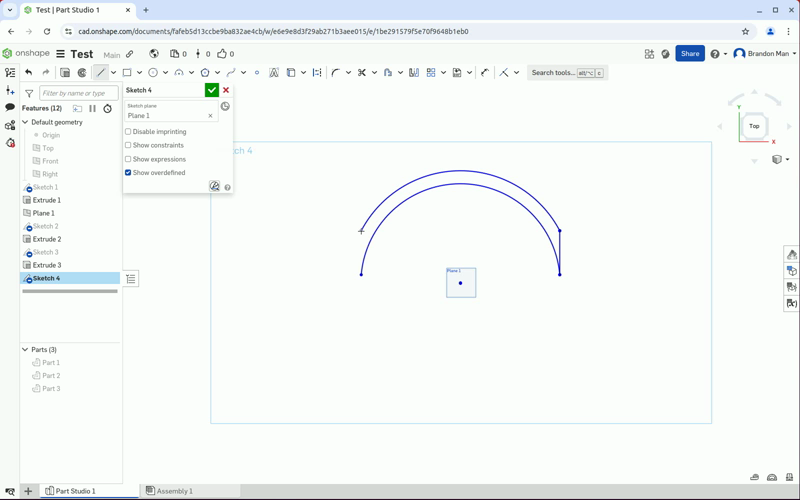
mouse_move(391, 230)
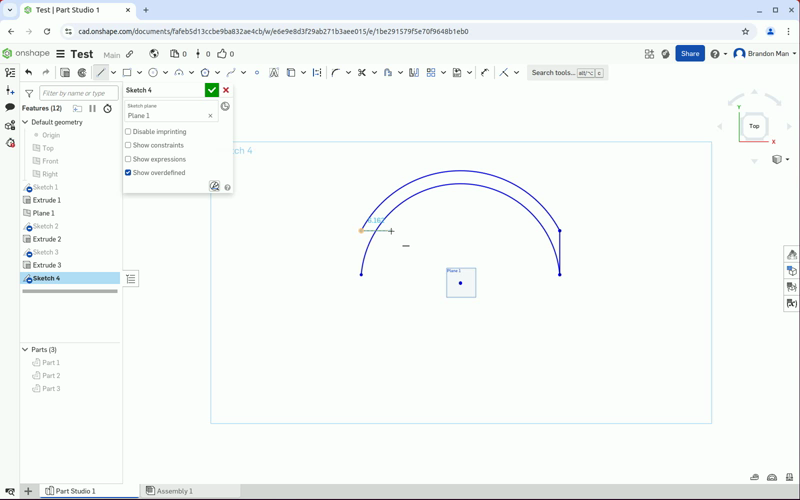
key_down(shift)
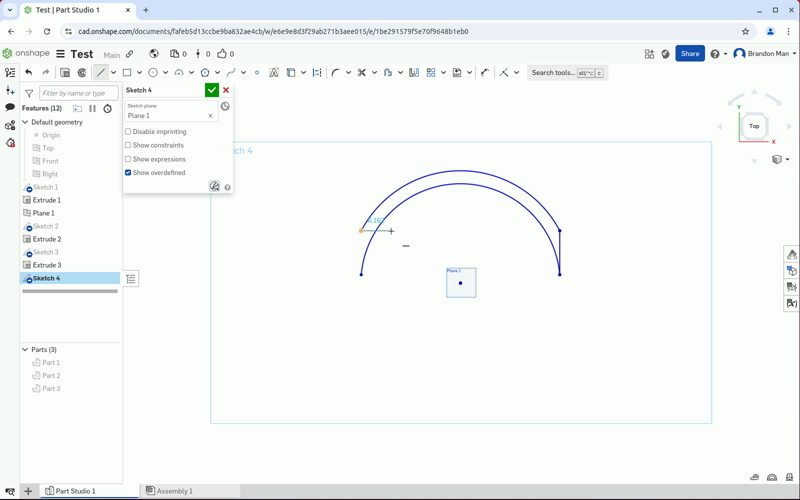
mouse_move(361, 274)
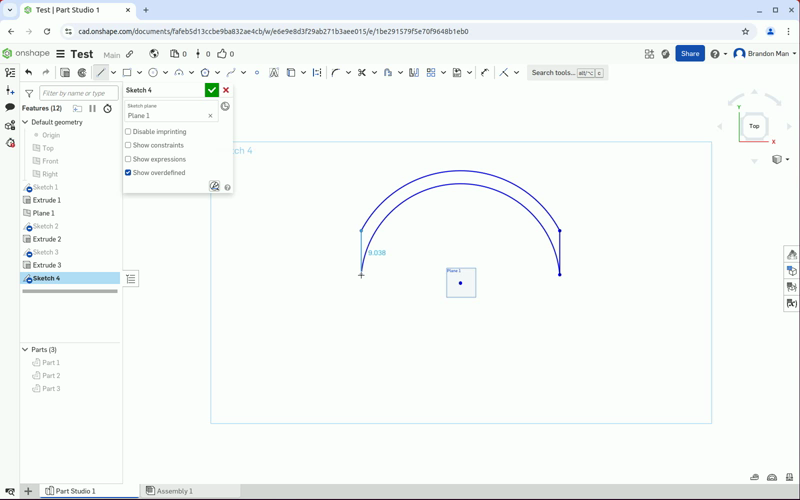
key_up(shift)
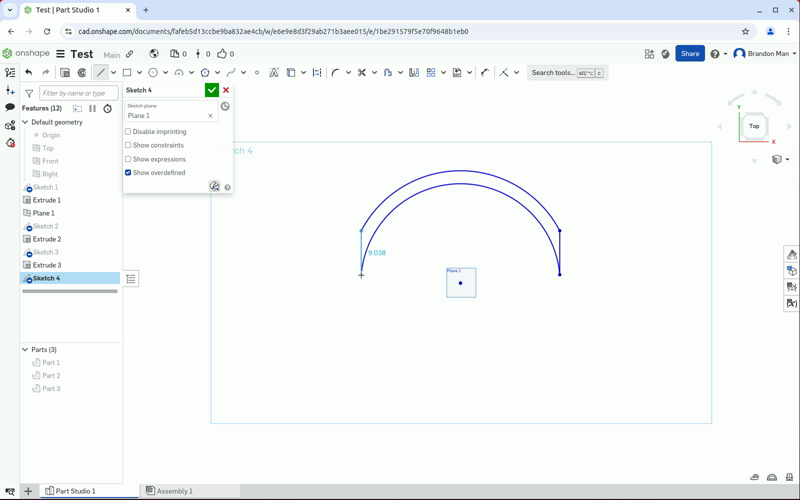
click(361, 274)
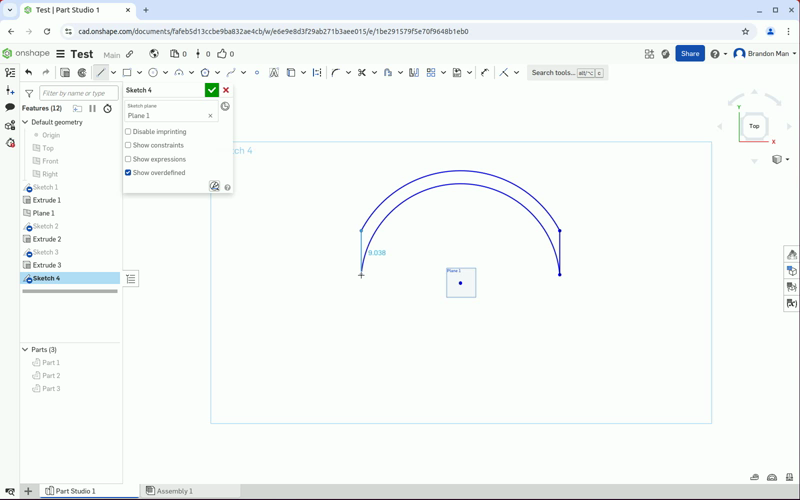
key(esc)
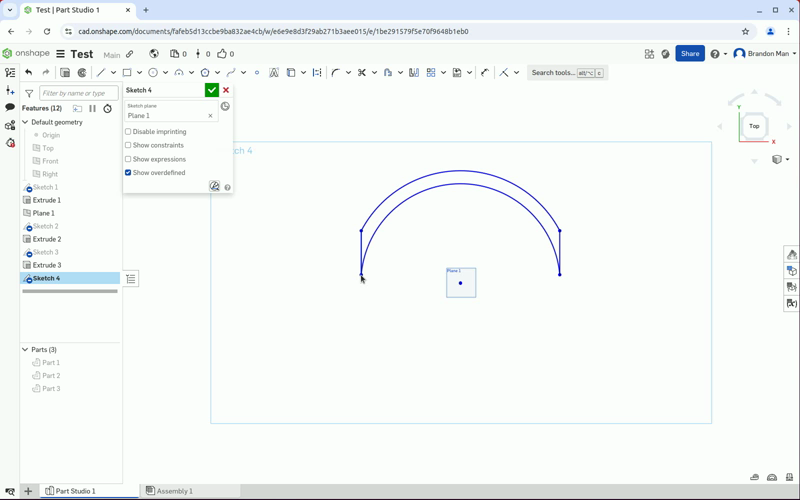
mouse_move(527, 204)
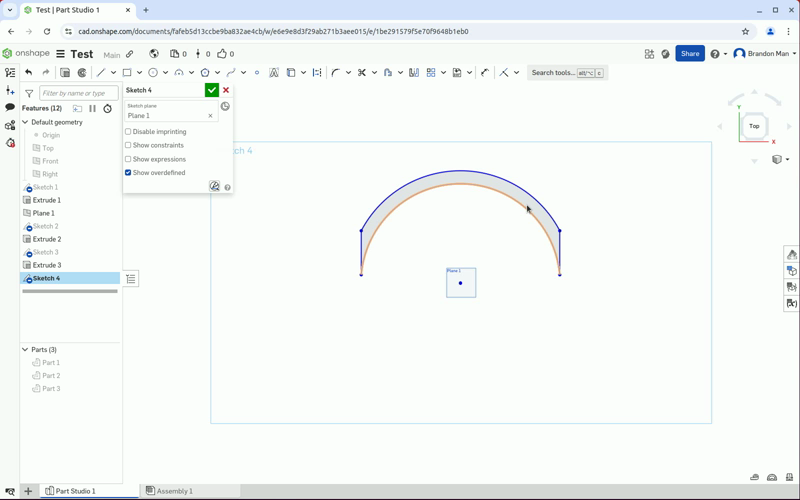
click(527, 204)
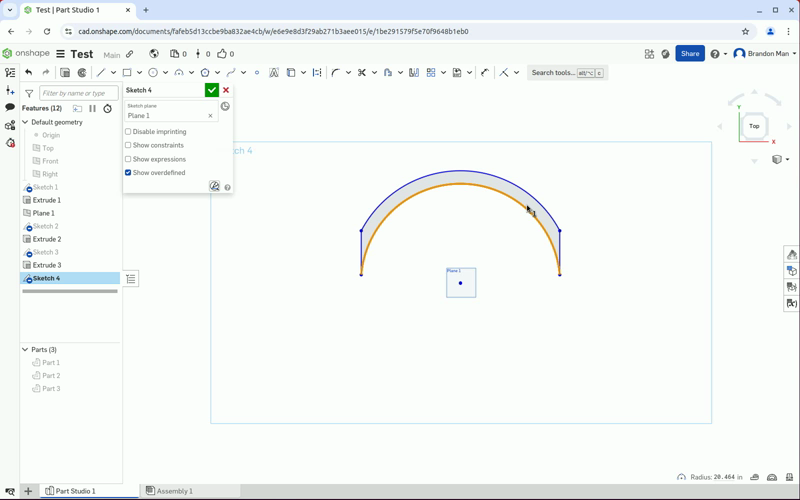
mouse_move(73, 352)
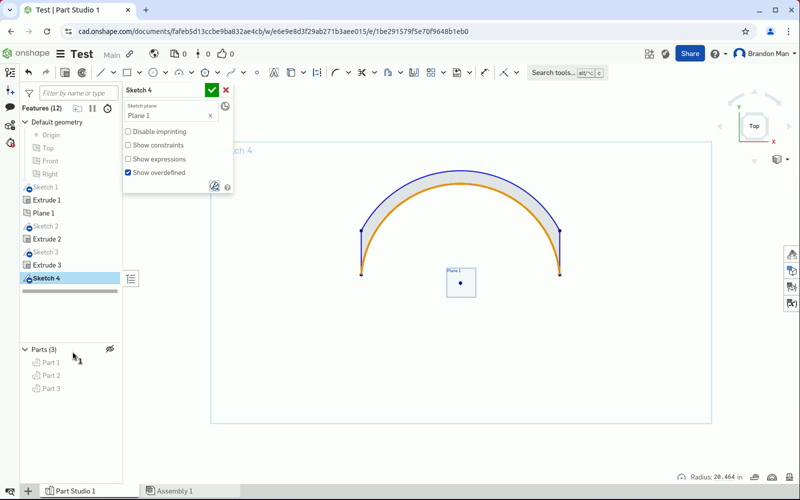
key(shift+y)
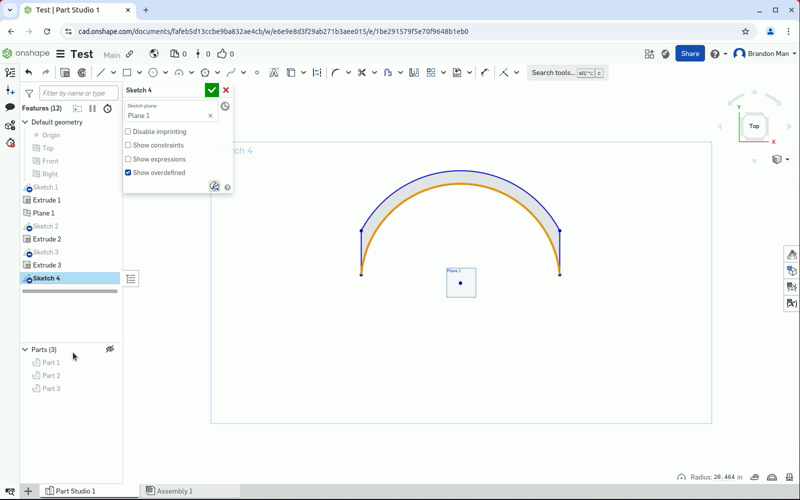
key(shift+e)
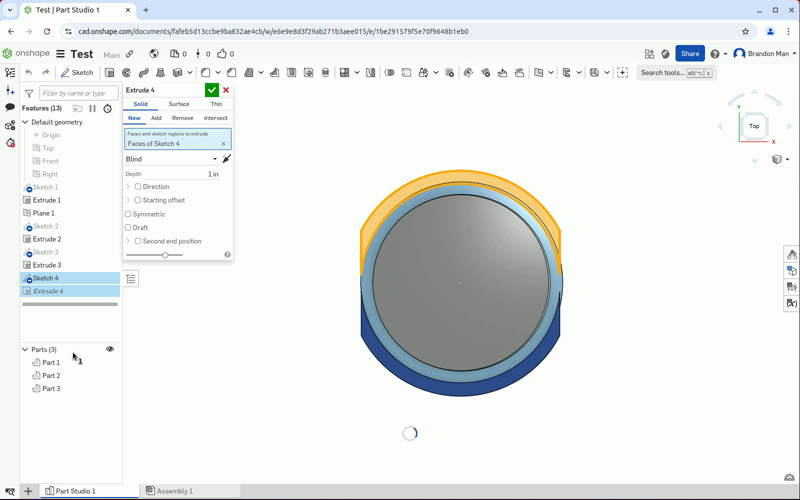
mouse_move(143, 106)
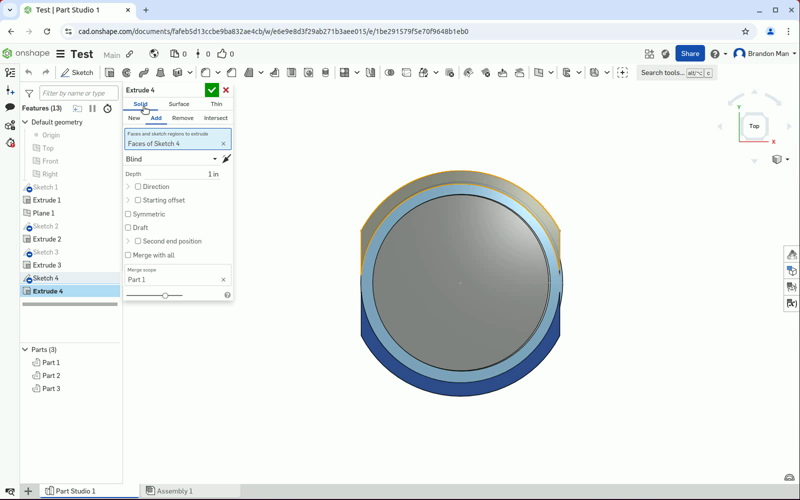
click(143, 106)
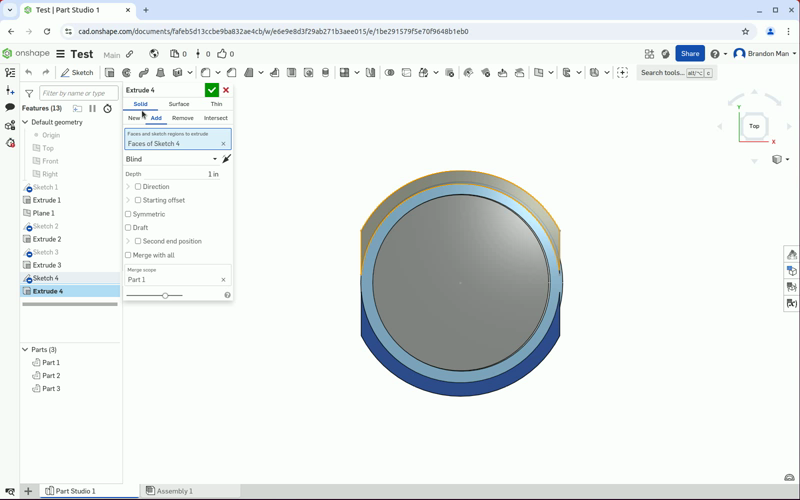
mouse_move(137, 120)
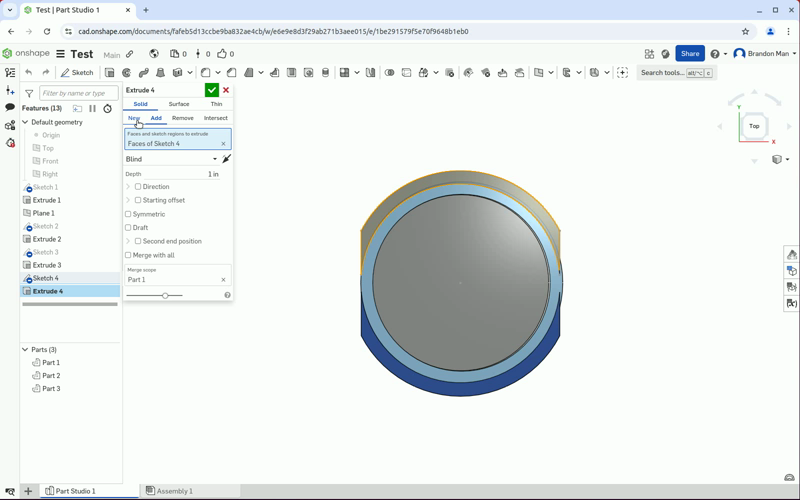
click(137, 120)
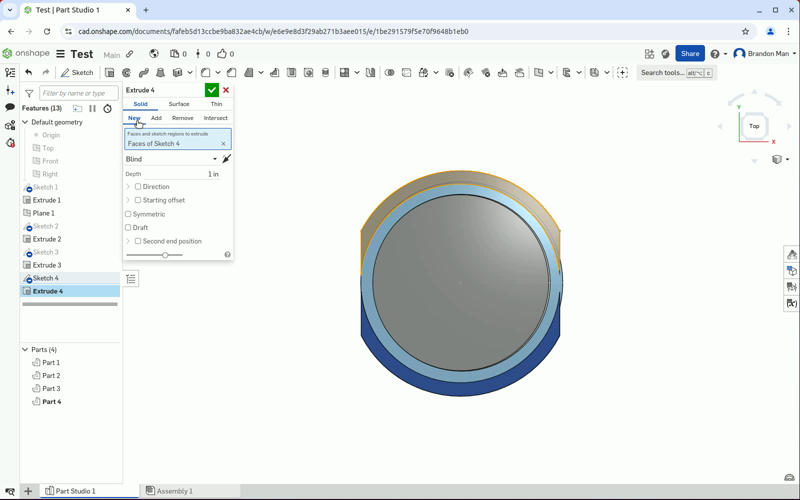
key(tab, 4)
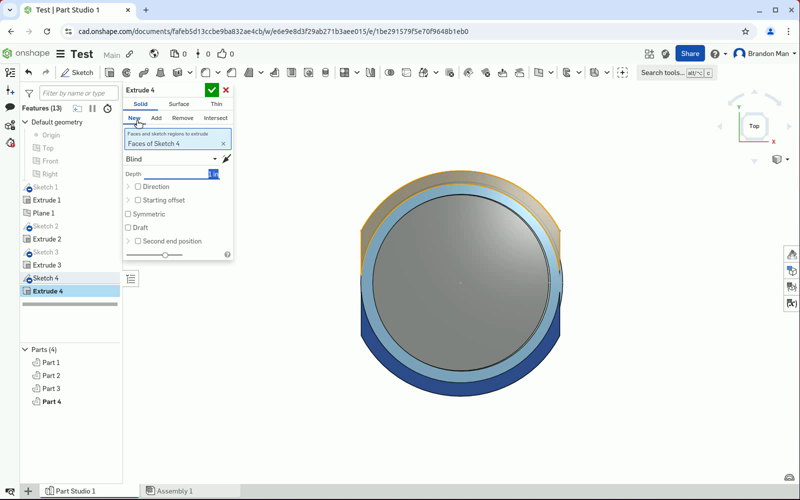
text(2.648)
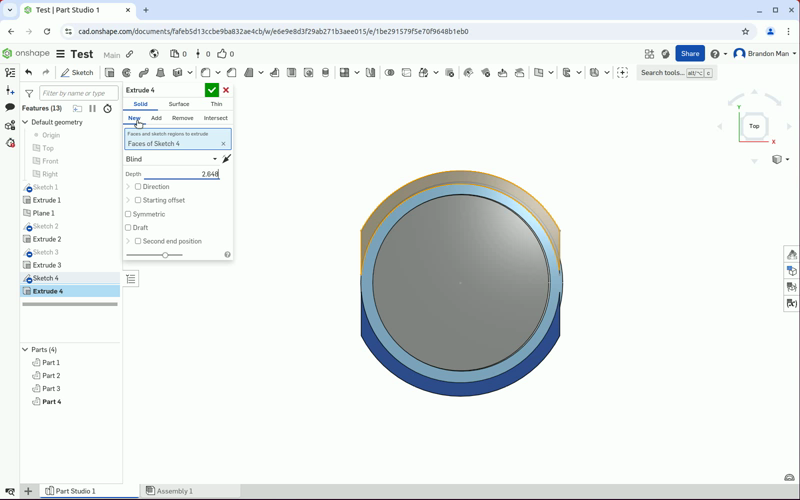
key(enter)
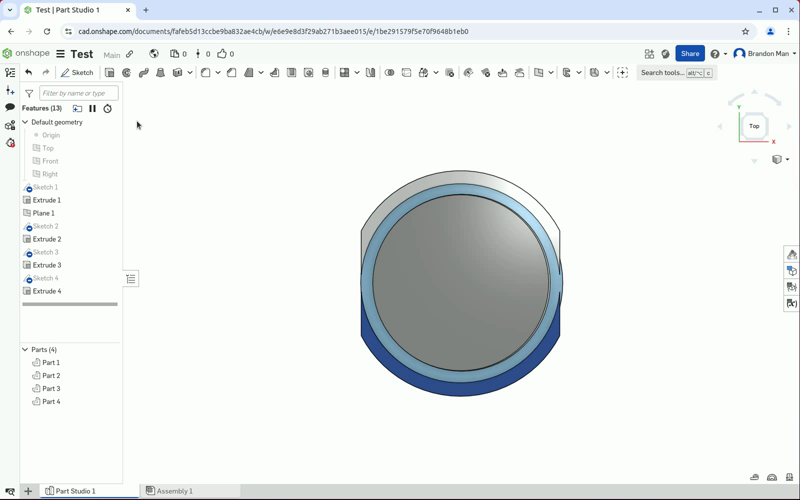
key(shift+h)
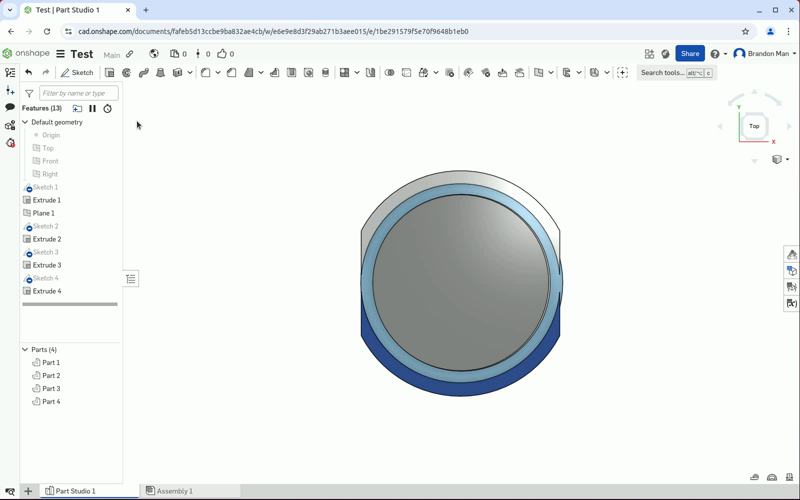
key(shift+h)
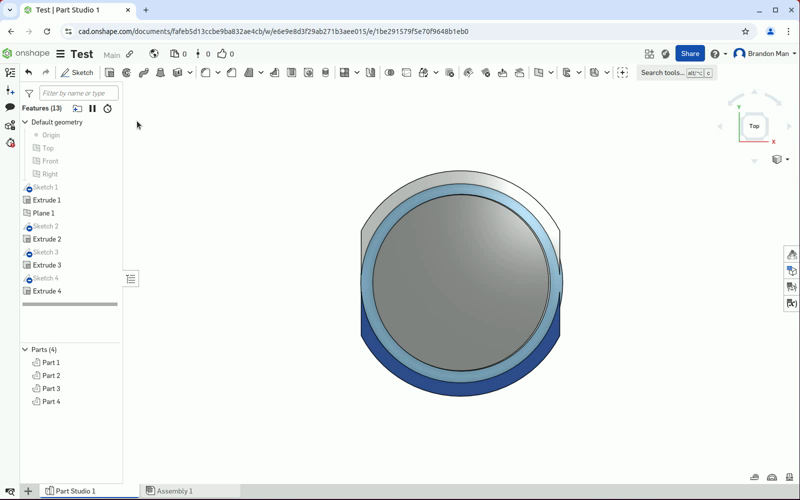
mouse_move(73, 189)
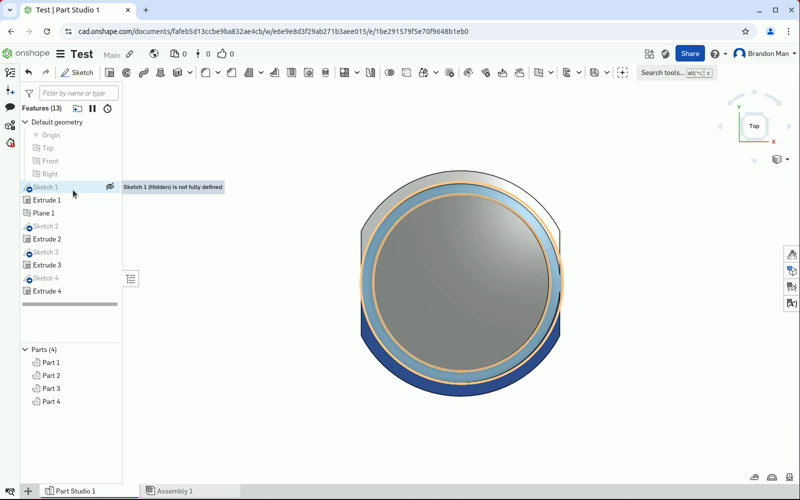
click(73, 189)
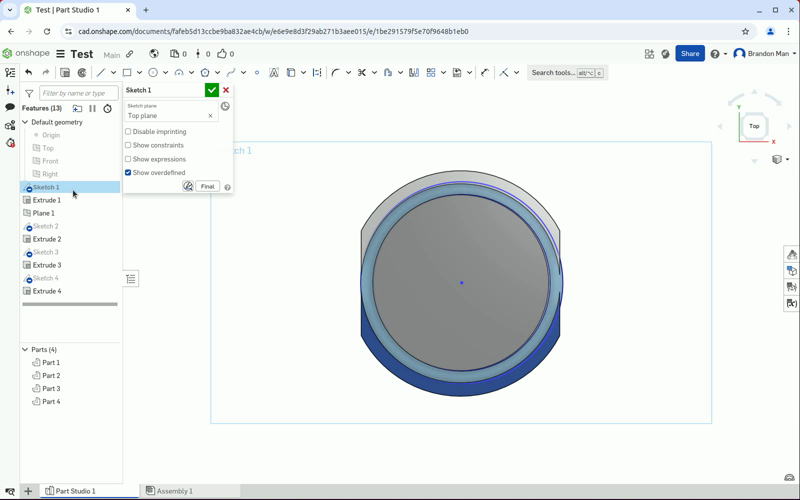
mouse_move(229, 92)
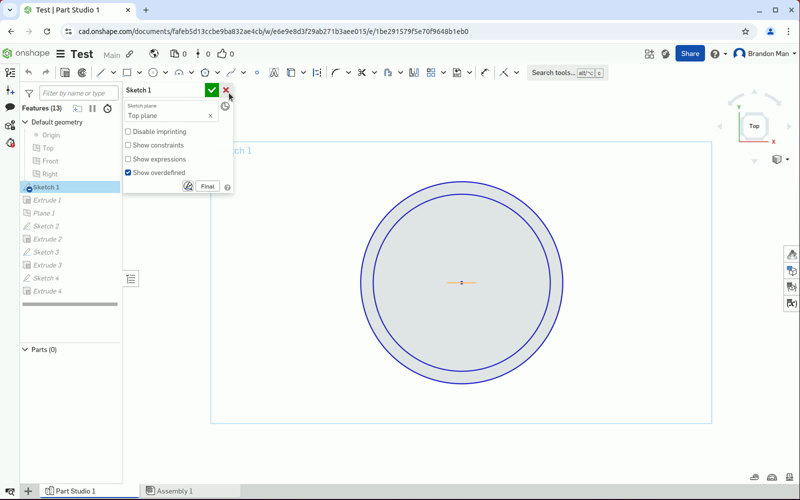
click(229, 92)
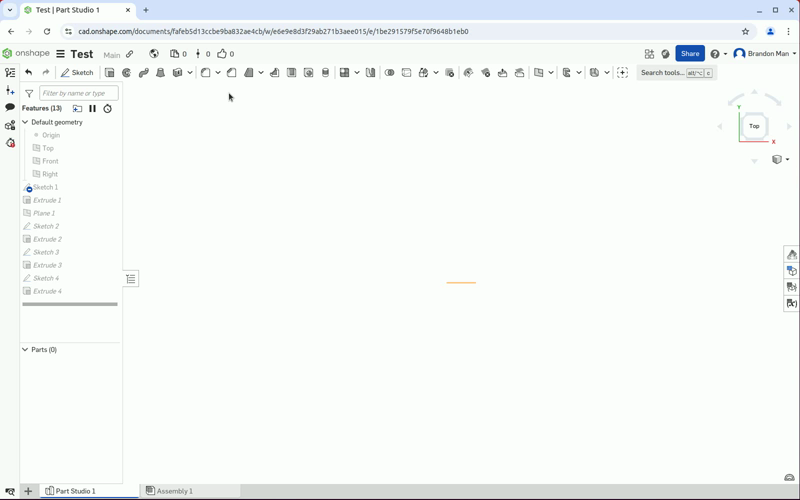
key(shift+s)
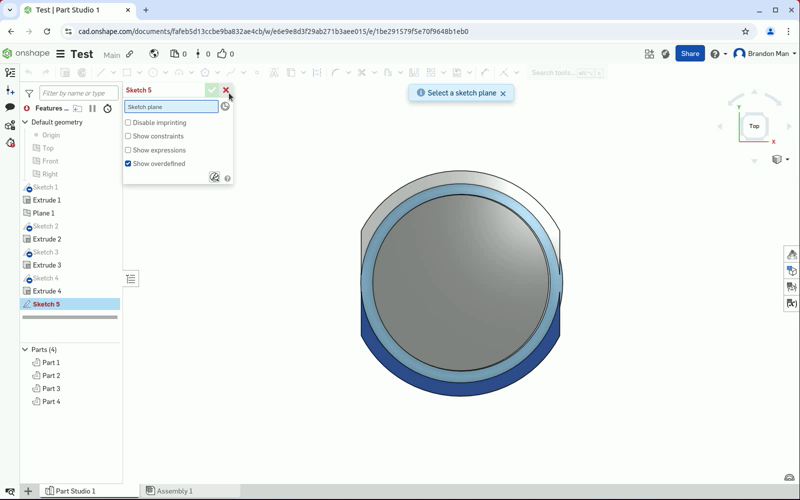
mouse_move(73, 215)
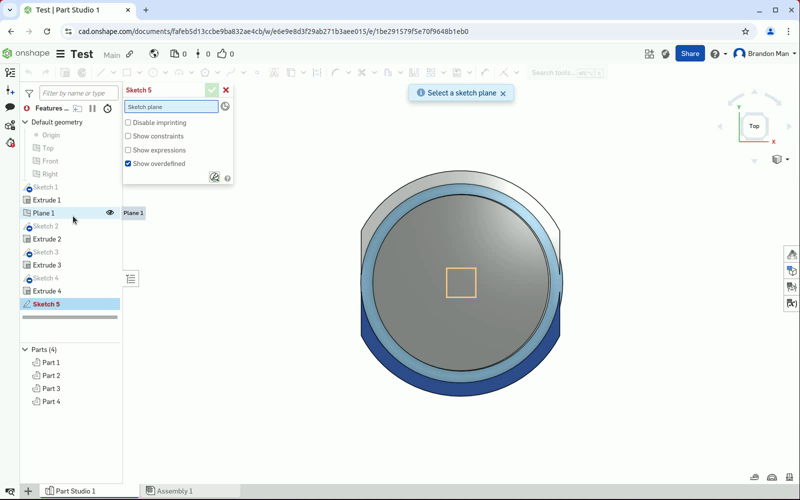
click(73, 215)
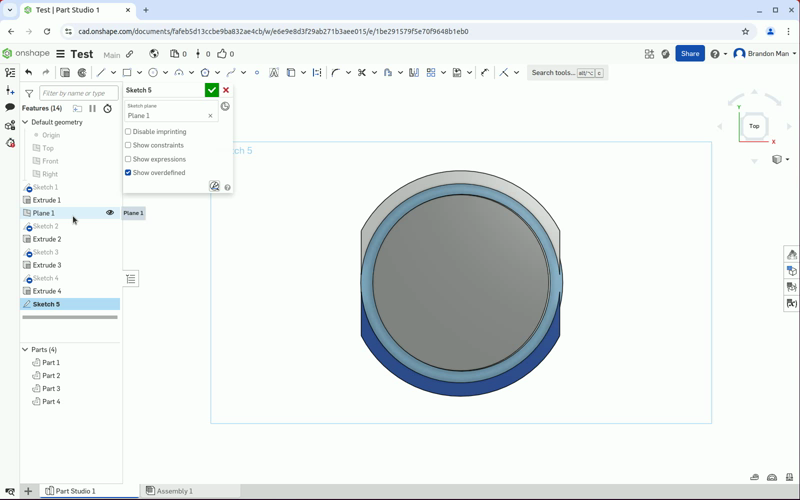
mouse_move(73, 352)
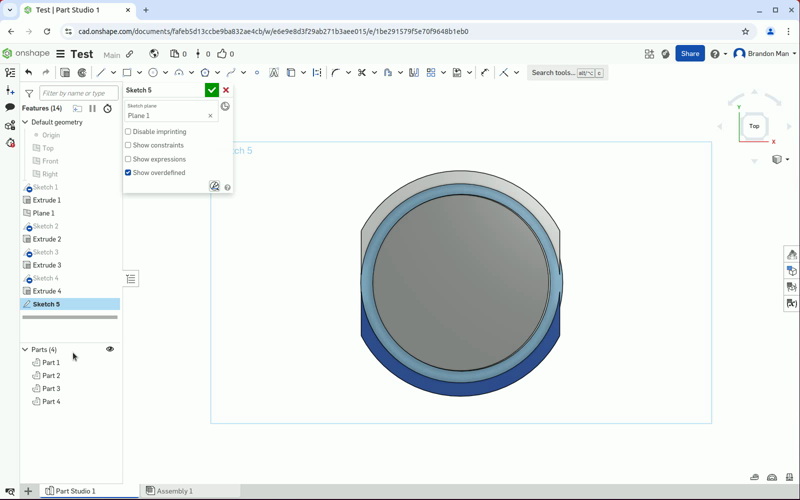
key(y)
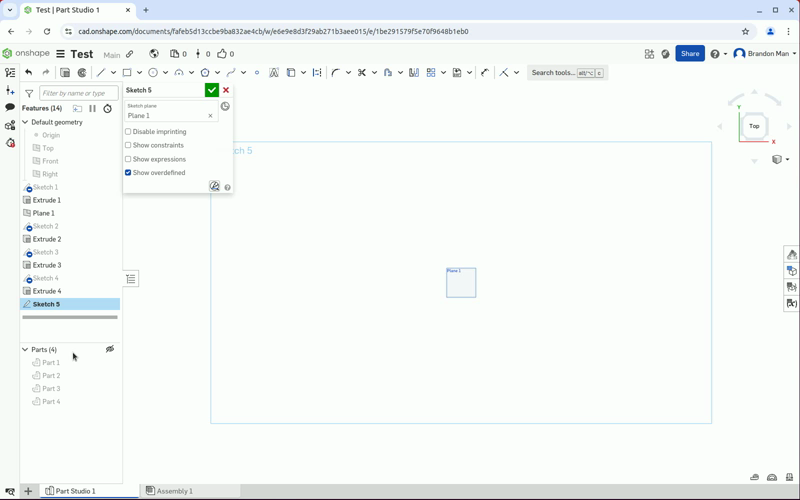
key(a)
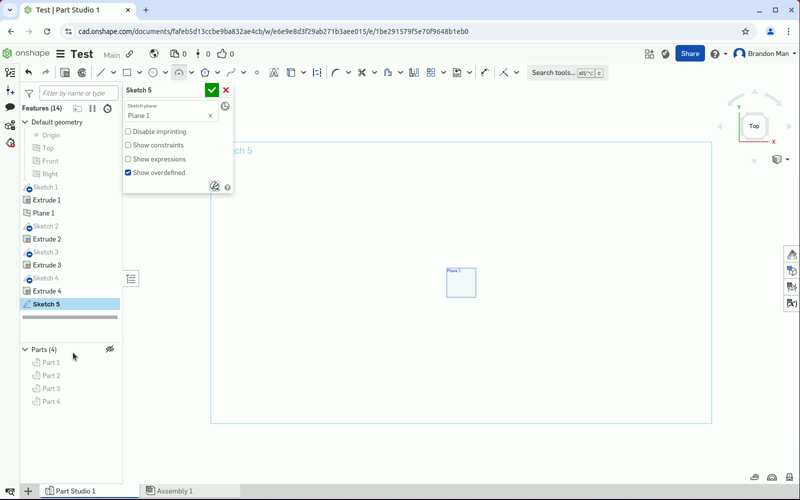
key_down(shift)
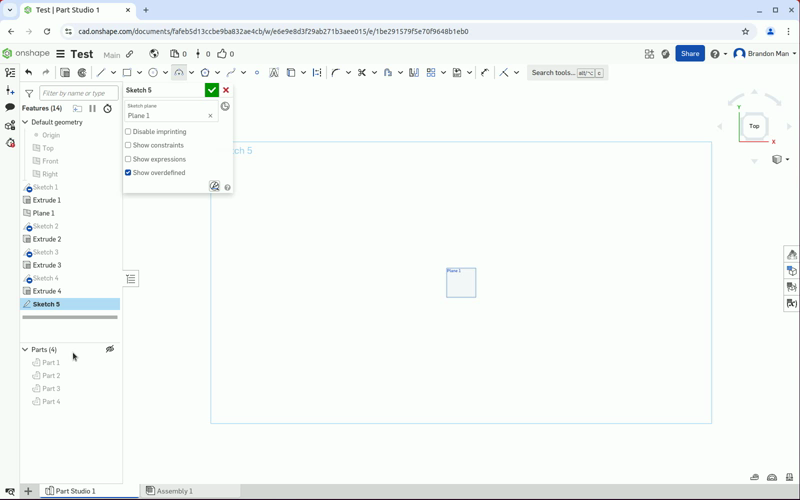
mouse_move(361, 291)
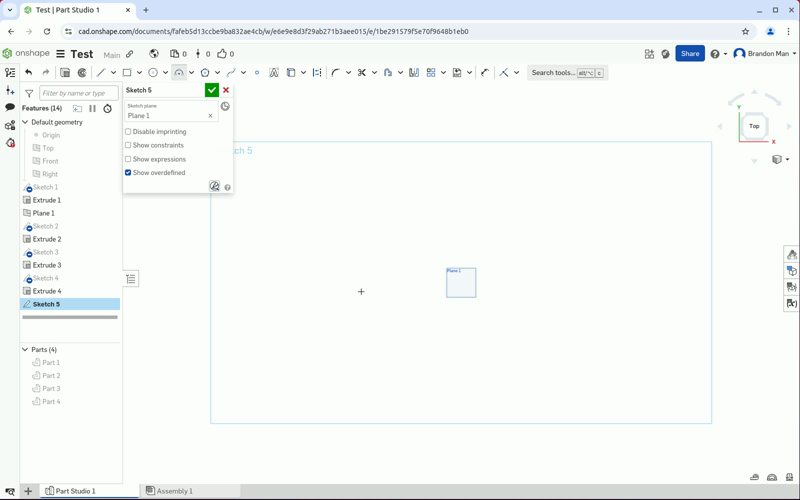
click(361, 291)
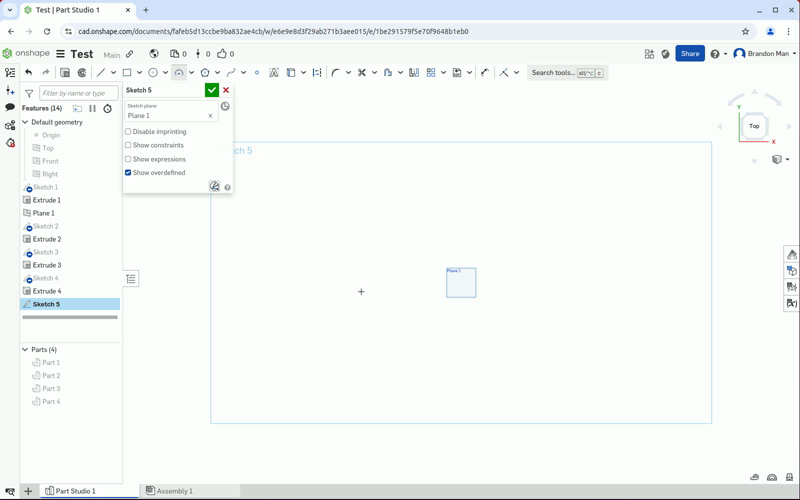
key_up(shift)
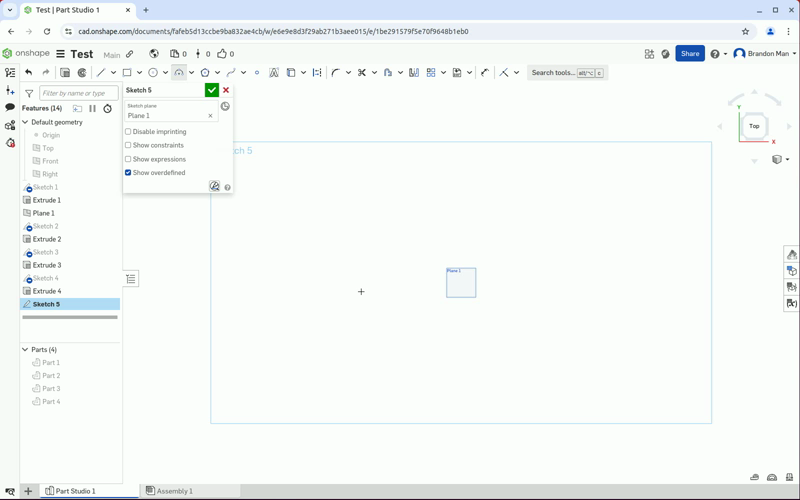
key_down(shift)
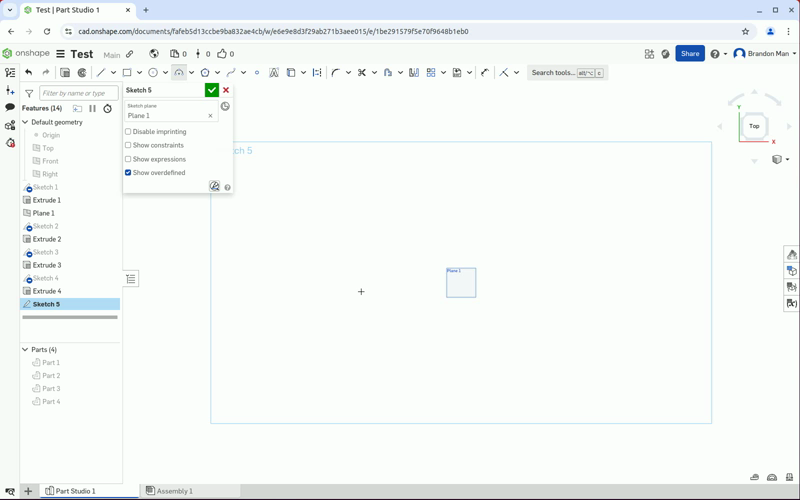
mouse_move(559, 291)
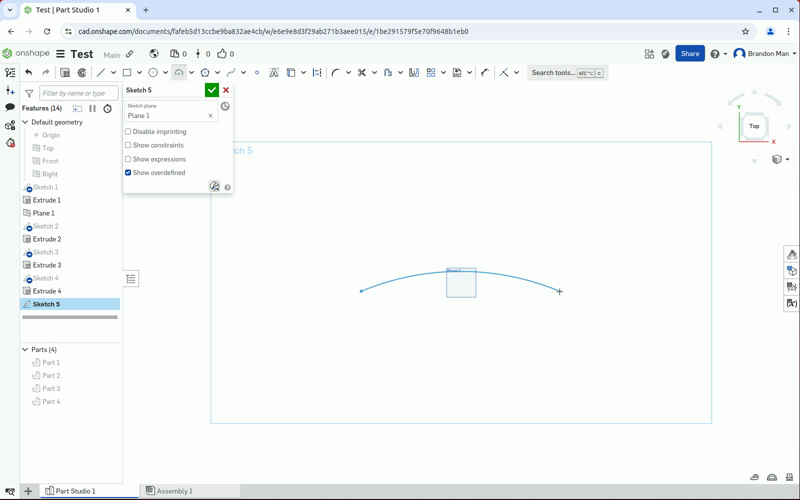
click(559, 291)
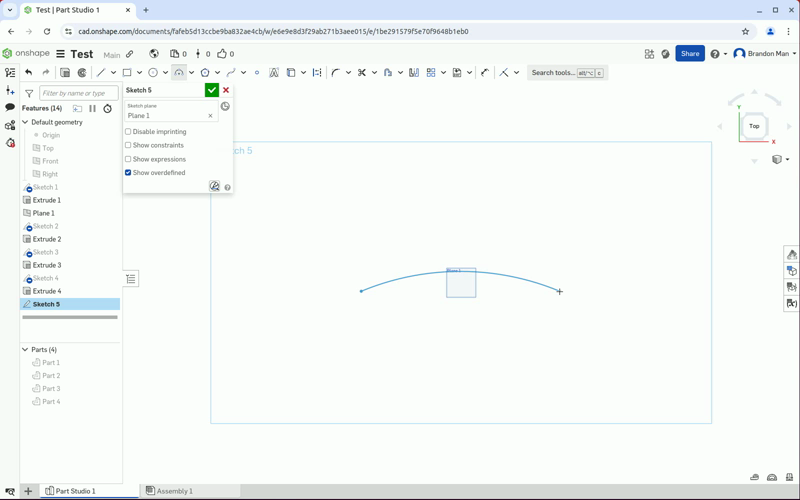
mouse_move(460, 382)
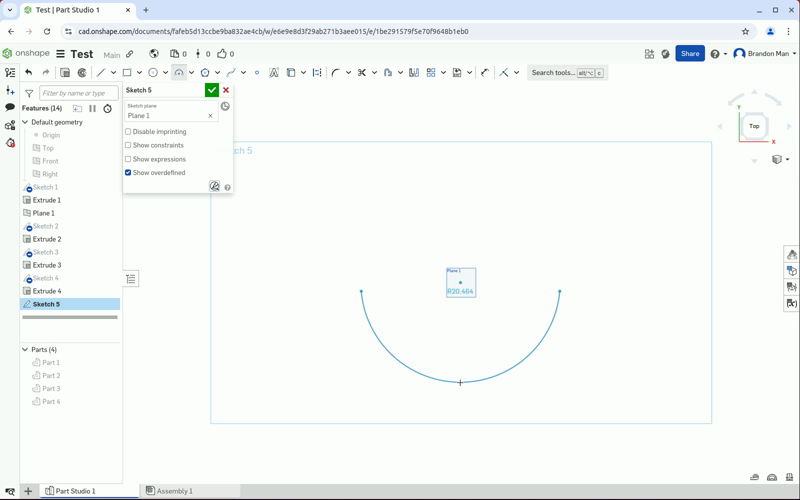
click(460, 382)
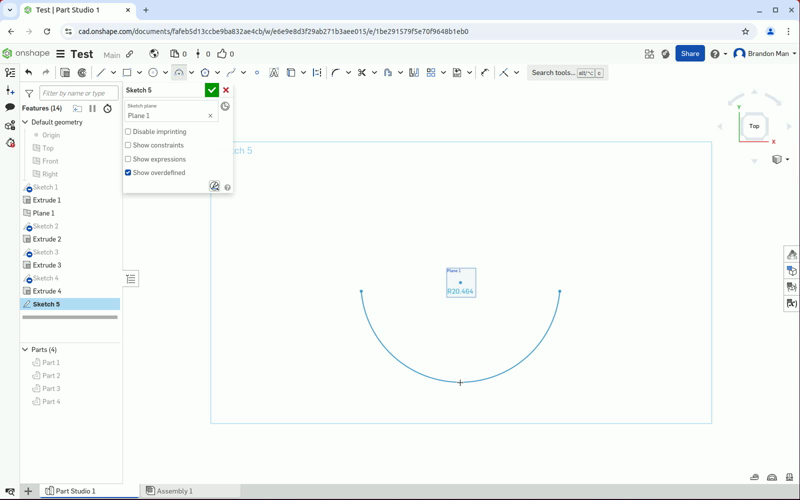
key_up(shift)
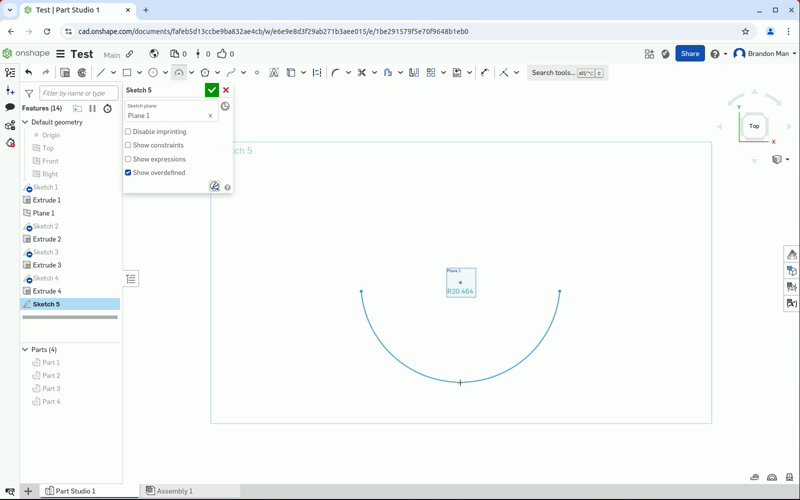
key(esc)
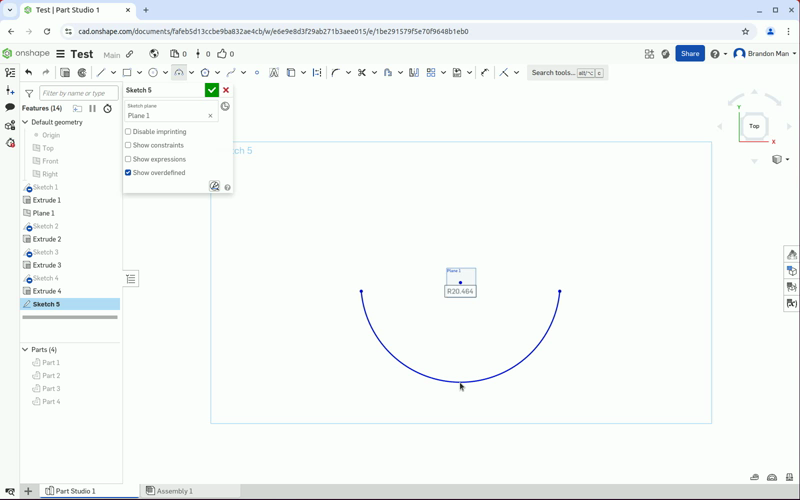
key(l)
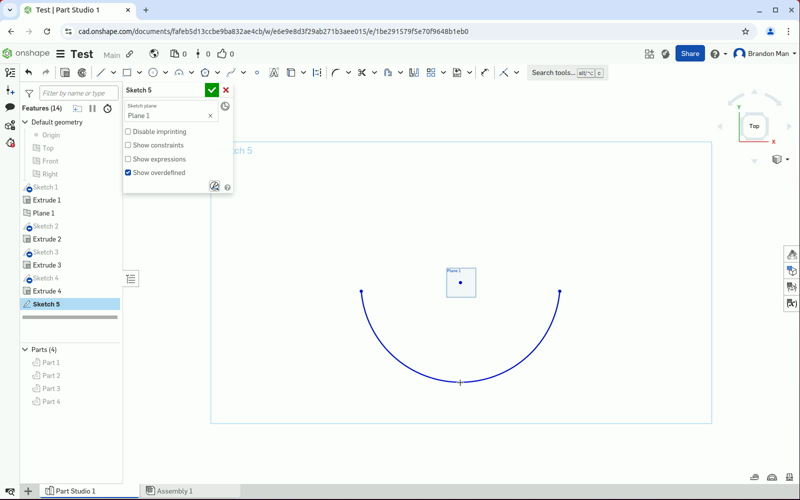
mouse_move(559, 291)
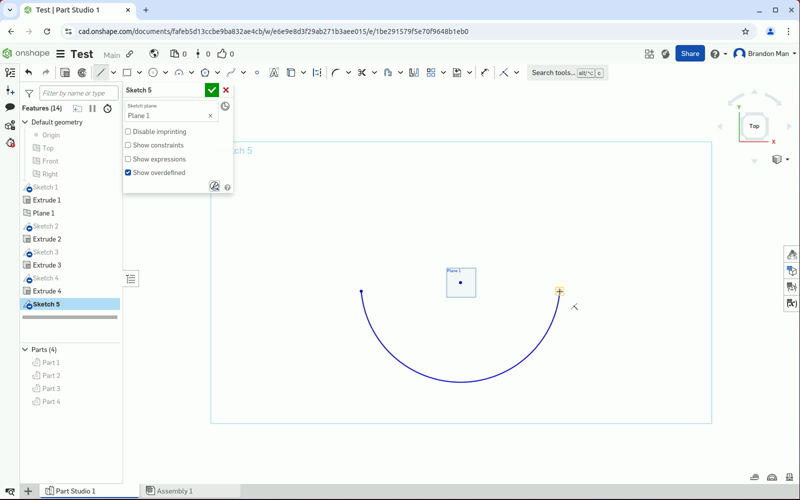
click(559, 291)
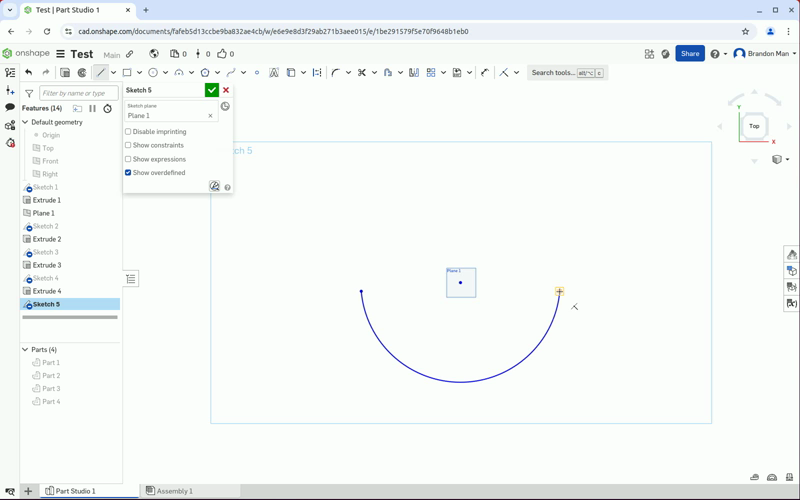
key_down(shift)
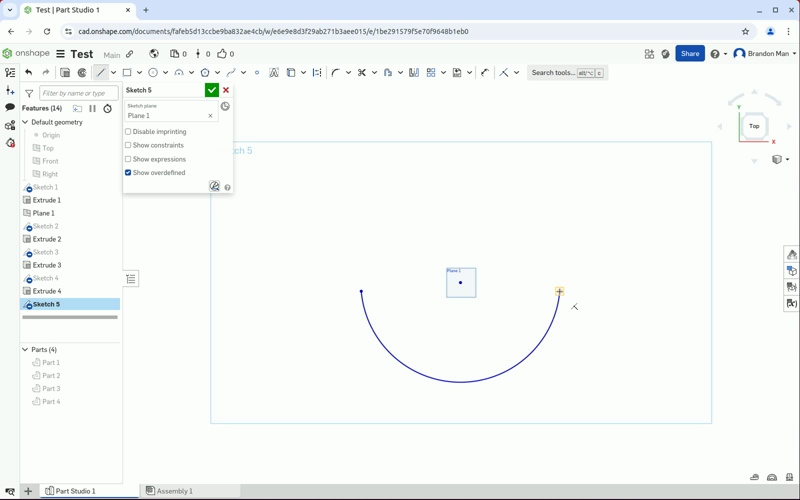
mouse_move(589, 291)
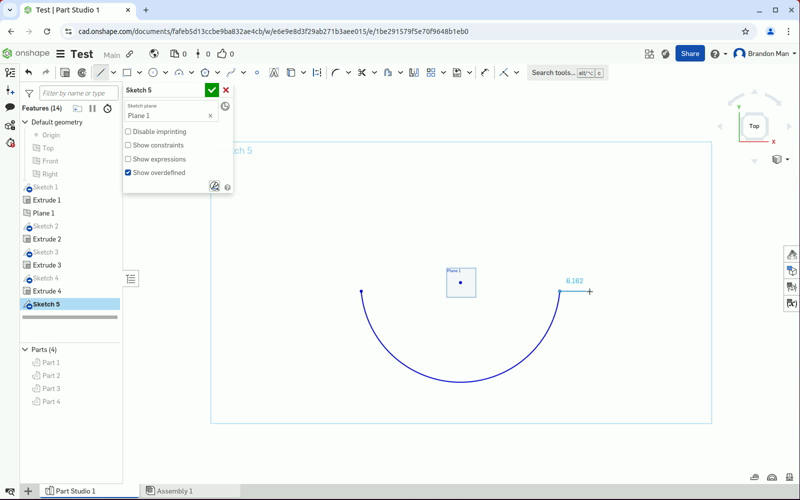
mouse_move(559, 274)
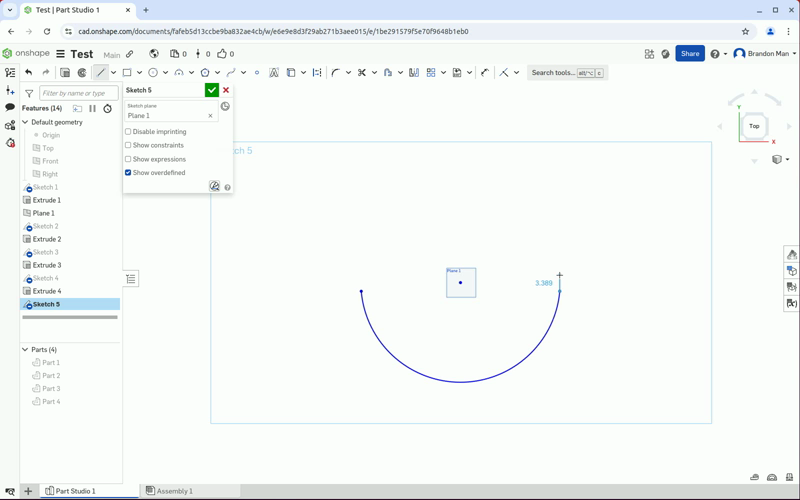
click(559, 274)
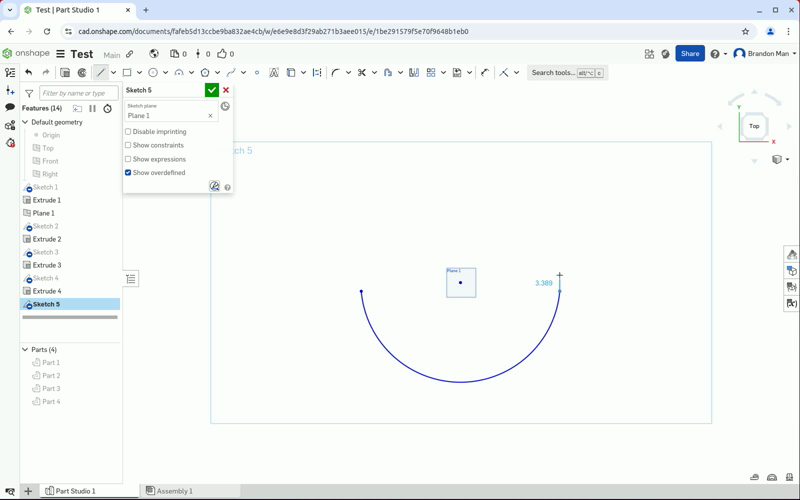
key_up(shift)
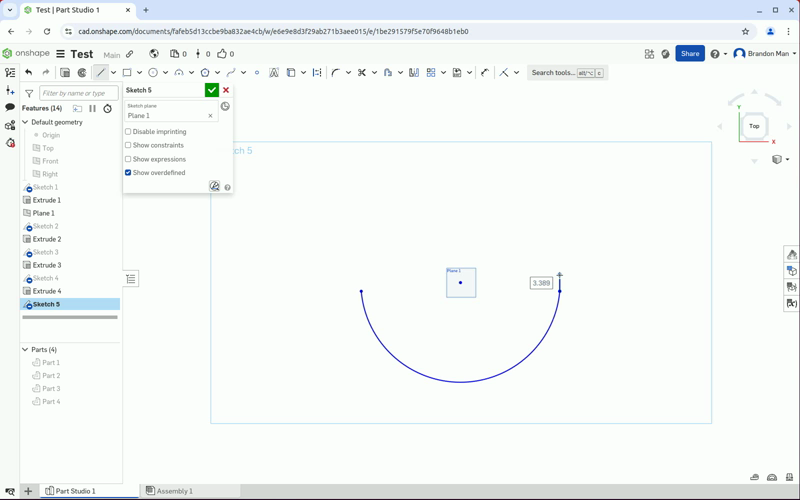
key(esc)
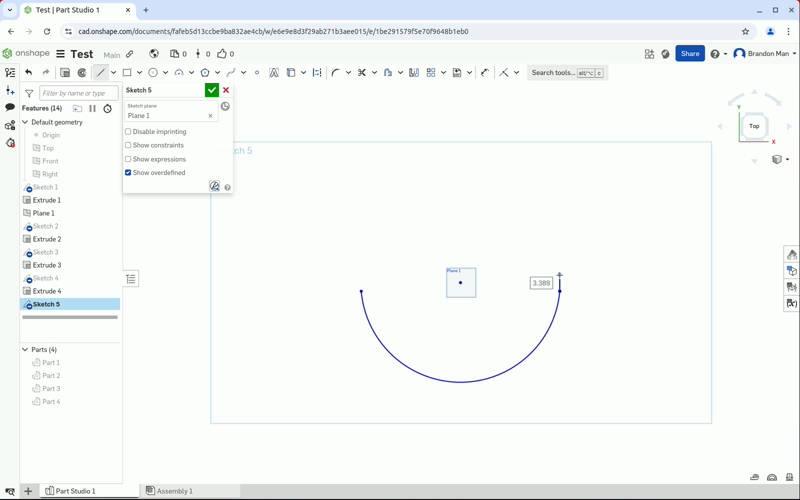
key(a)
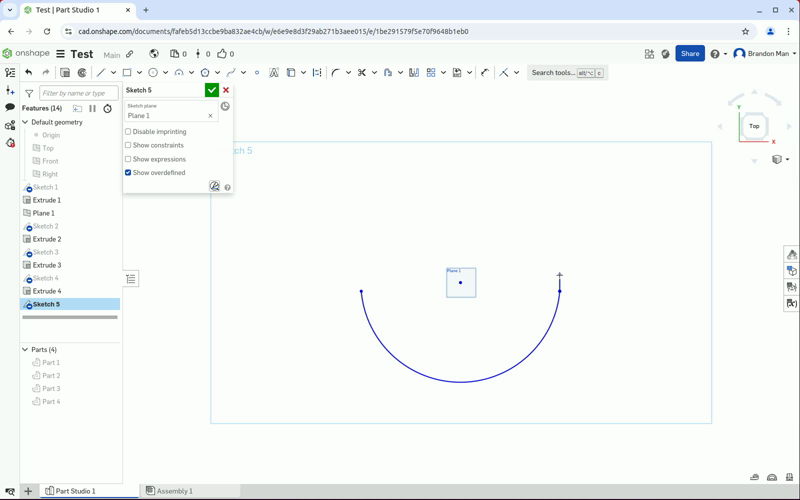
mouse_move(559, 274)
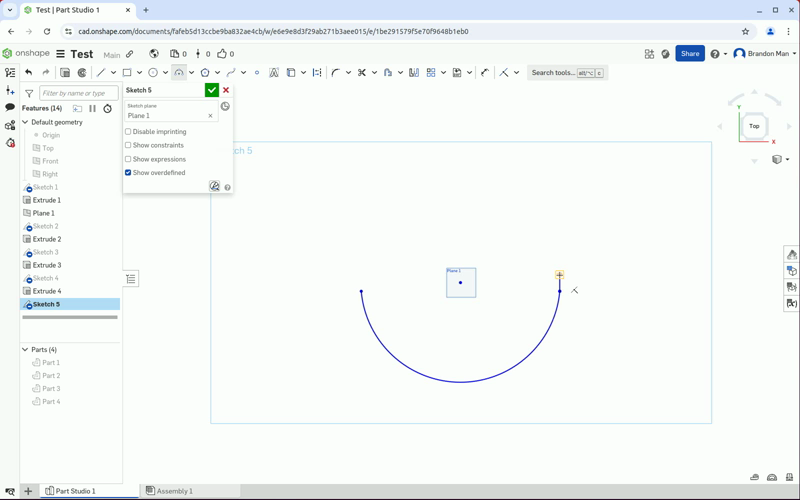
click(559, 274)
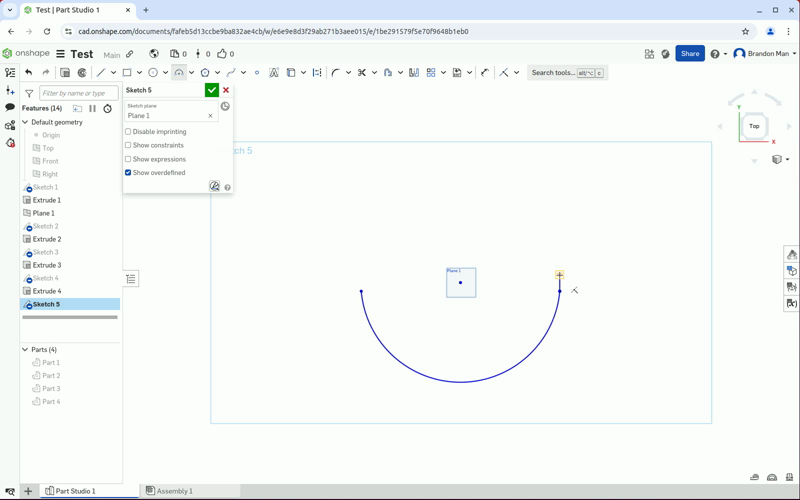
key_down(shift)
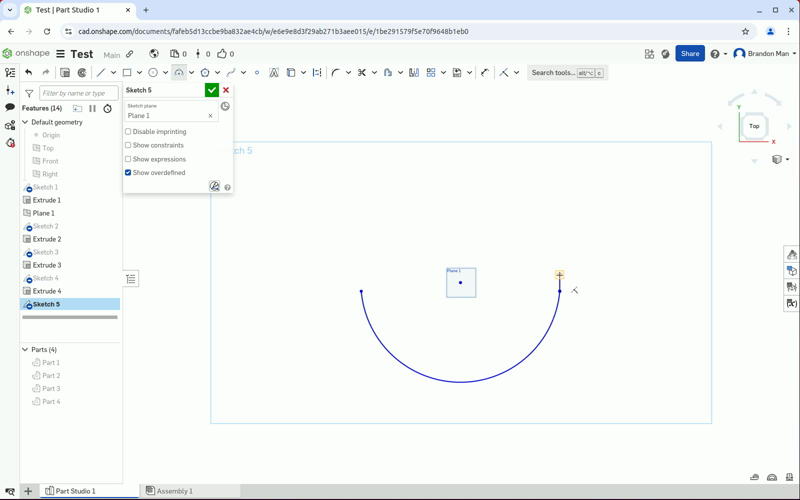
mouse_move(361, 274)
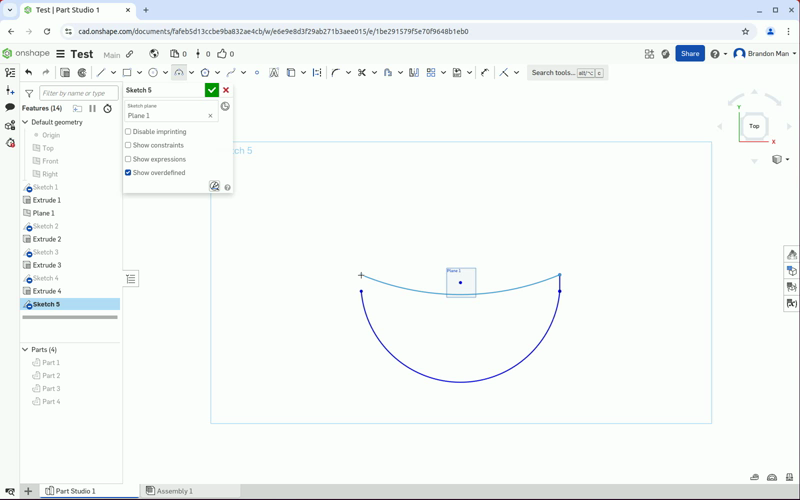
click(361, 274)
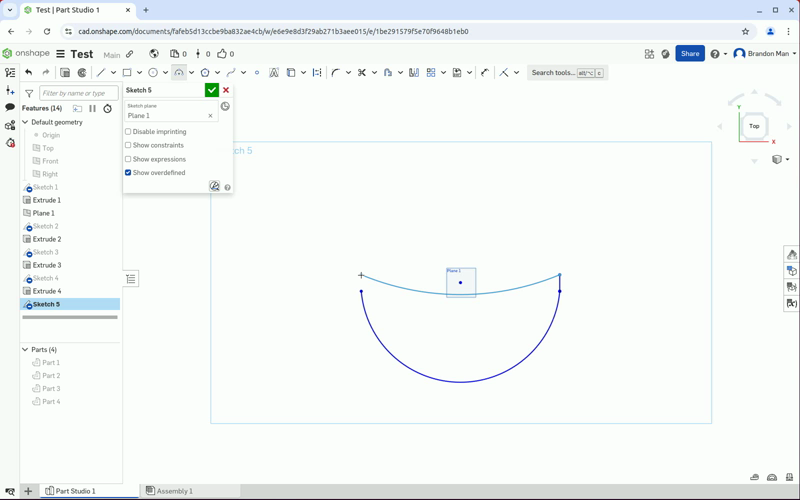
mouse_move(460, 183)
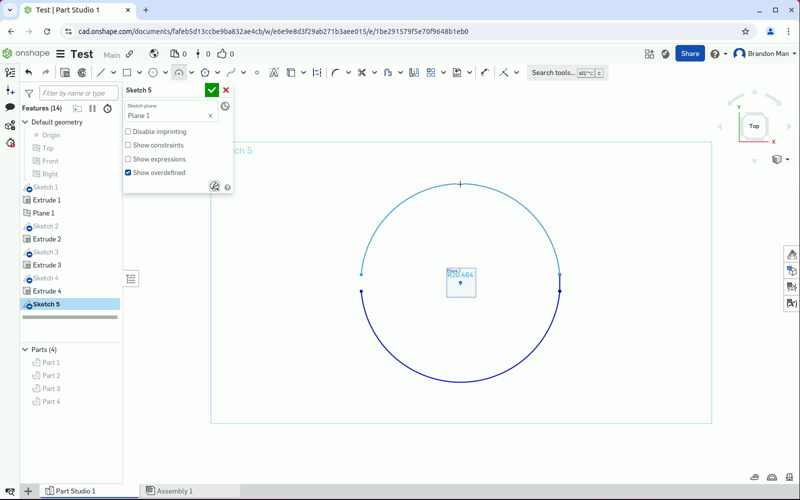
click(460, 183)
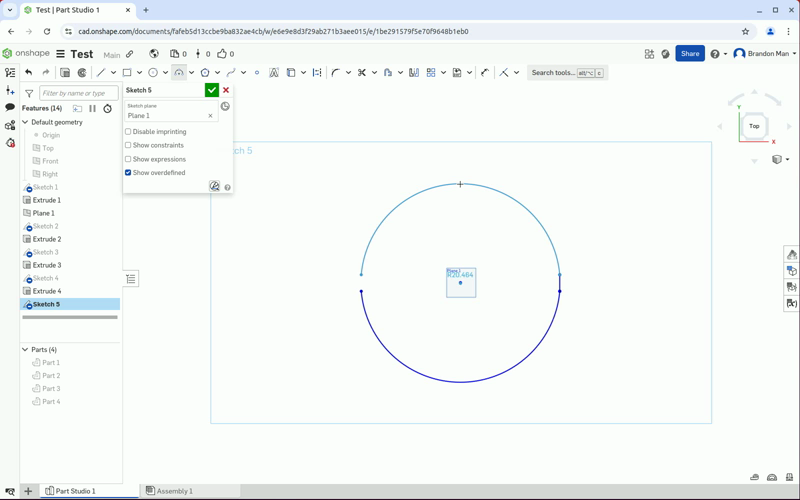
key_up(shift)
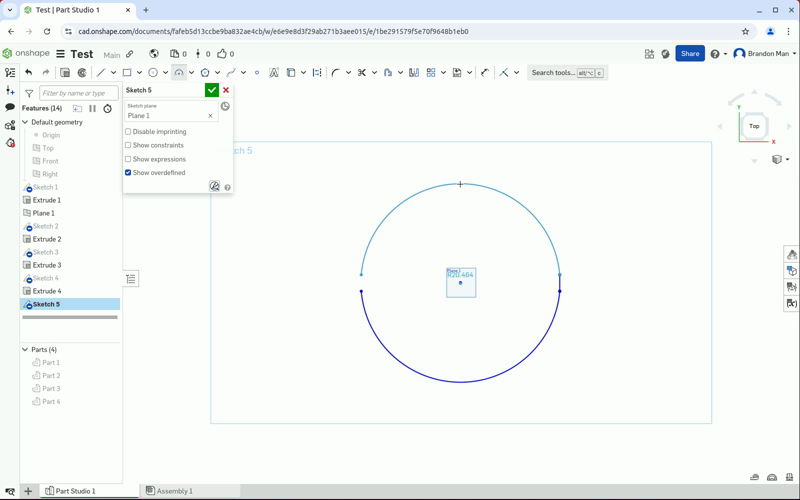
key(esc)
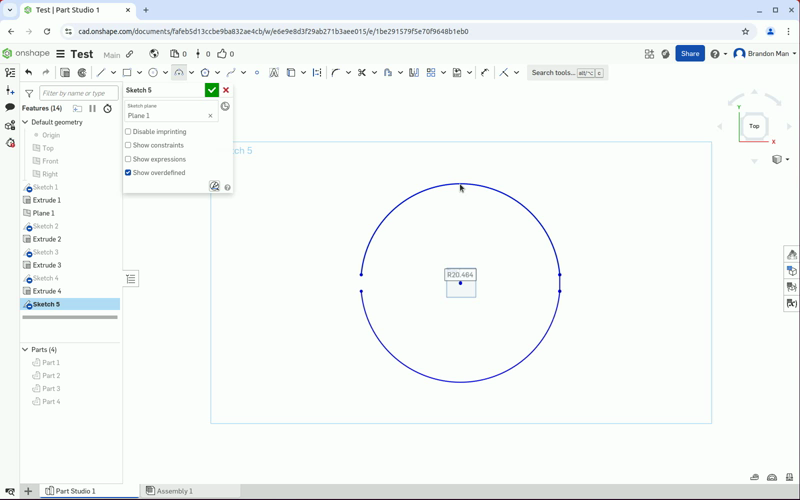
key(l)
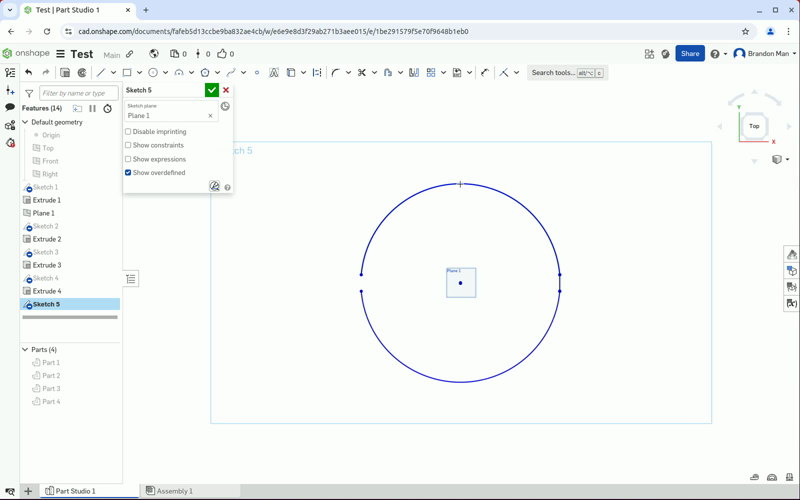
mouse_move(361, 274)
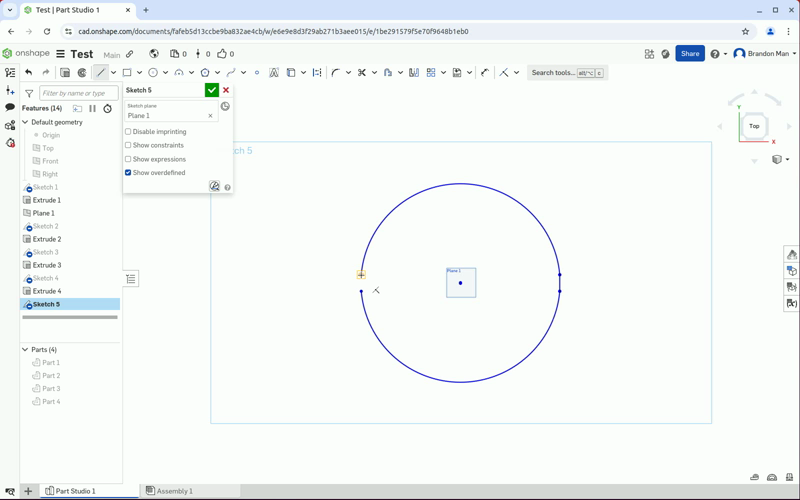
click(361, 274)
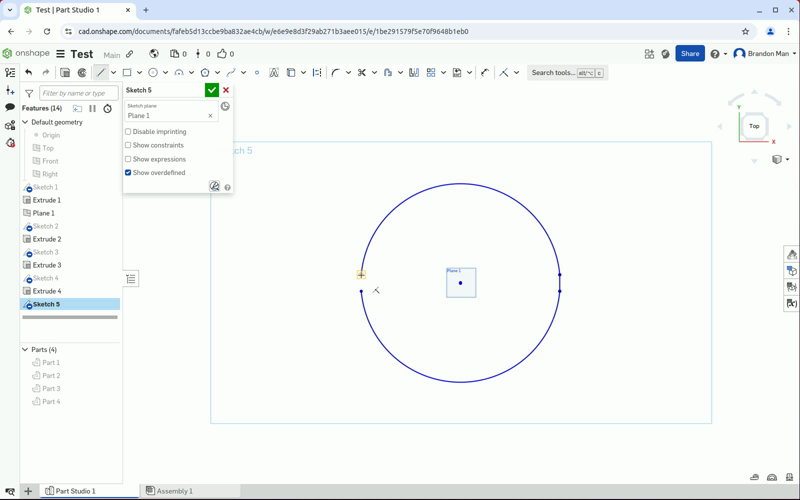
key_down(shift)
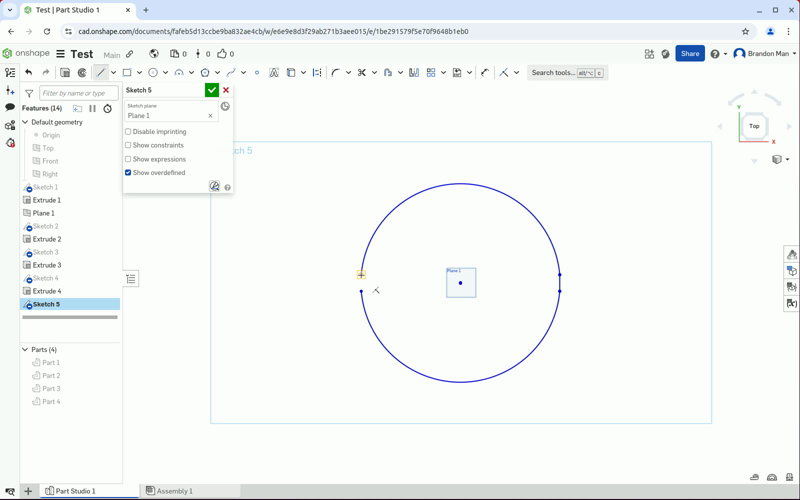
mouse_move(391, 274)
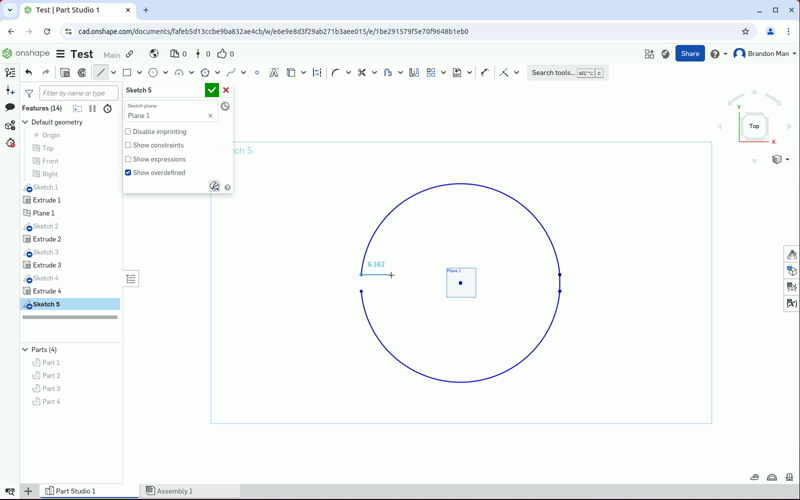
mouse_move(361, 285)
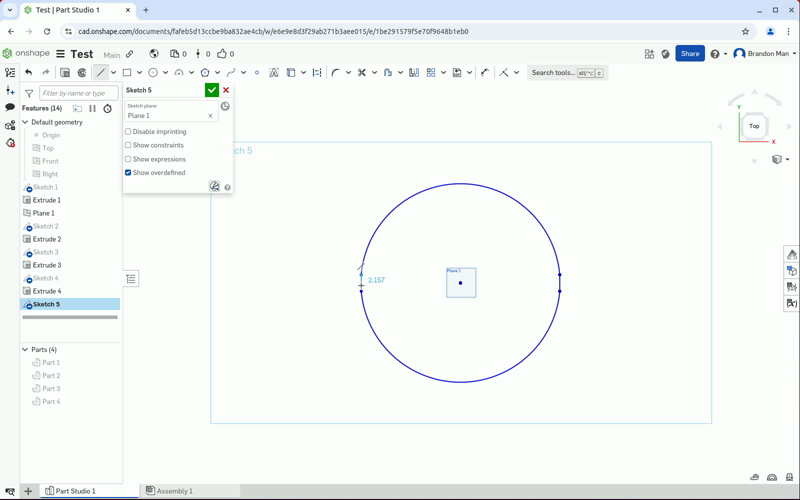
click(361, 285)
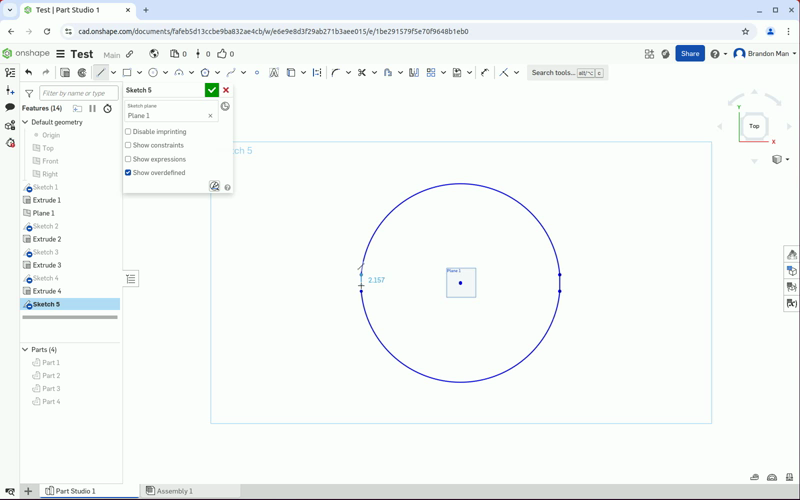
key_up(shift)
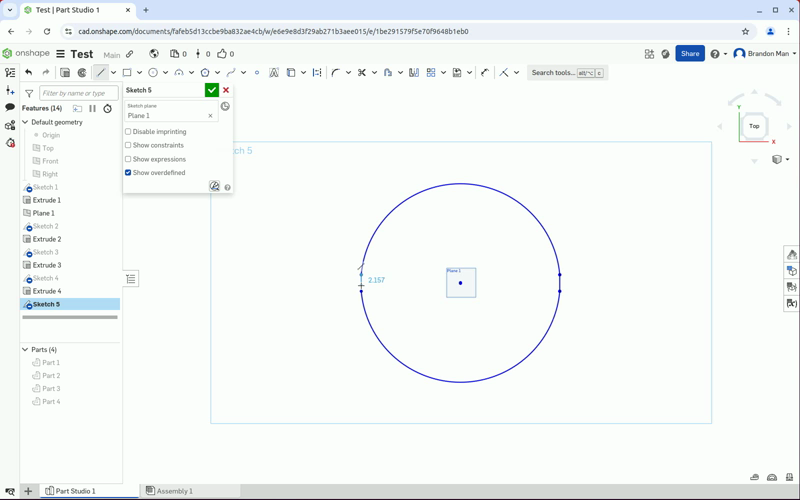
mouse_move(391, 285)
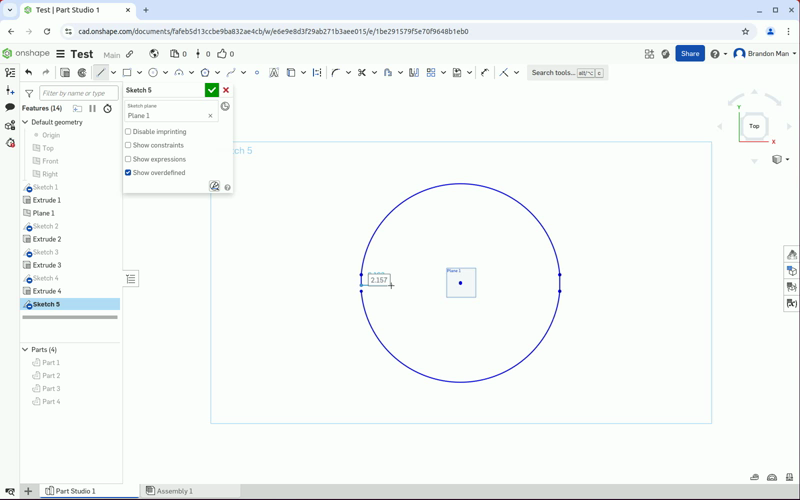
key_down(shift)
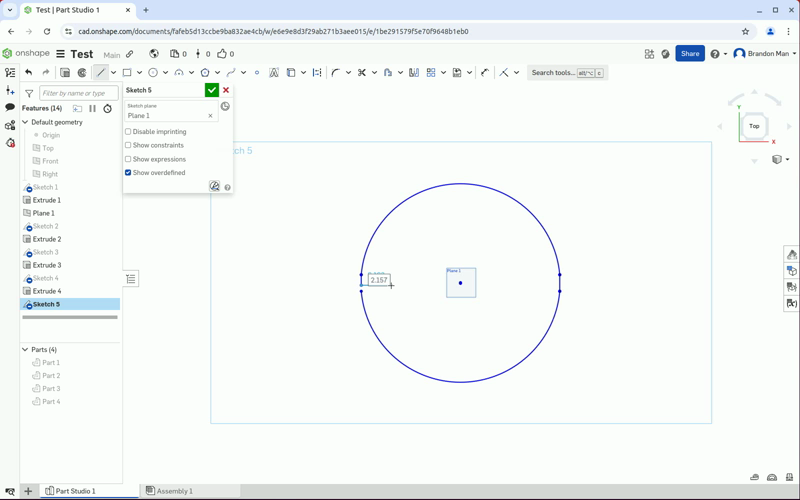
mouse_move(361, 291)
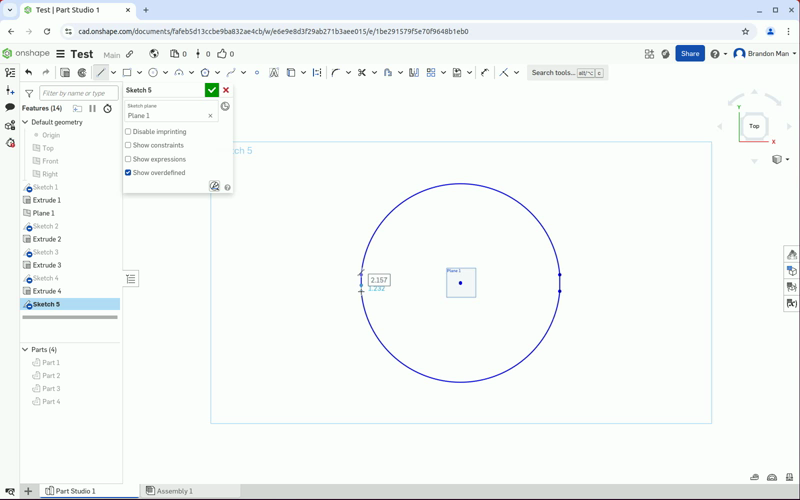
scroll(6)
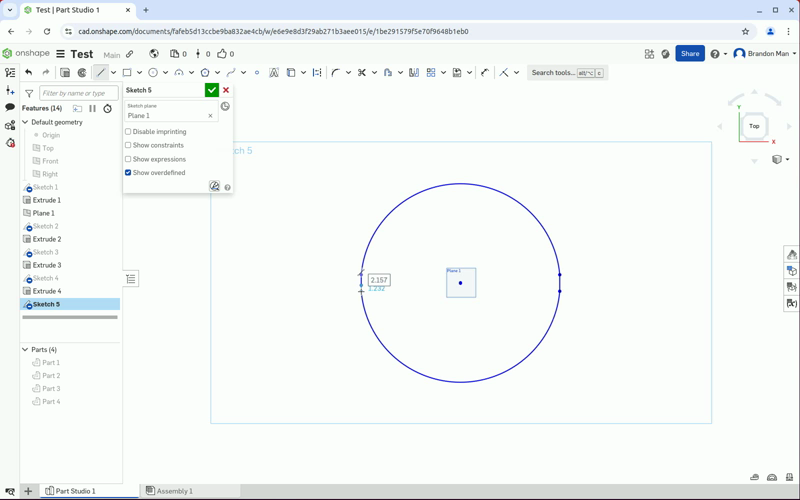
scroll(6)
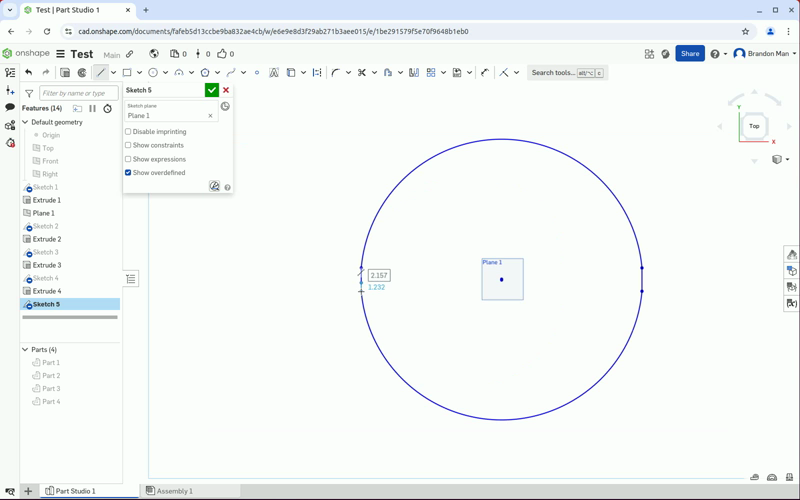
scroll(6)
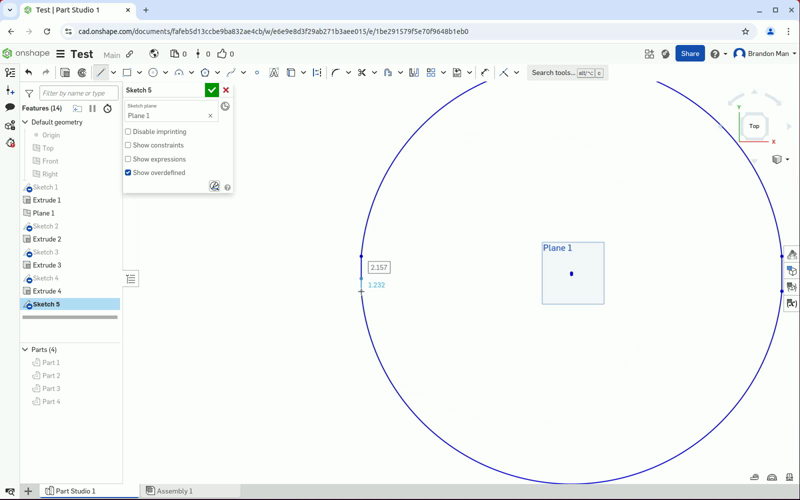
scroll(6)
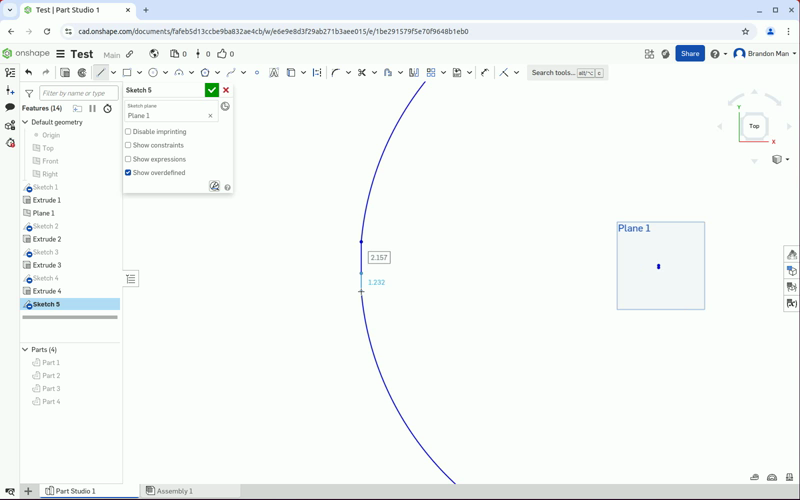
scroll(6)
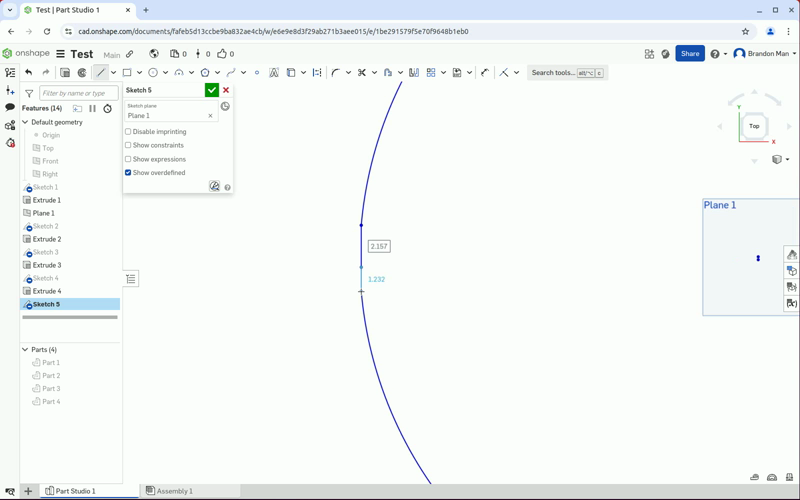
scroll(6)
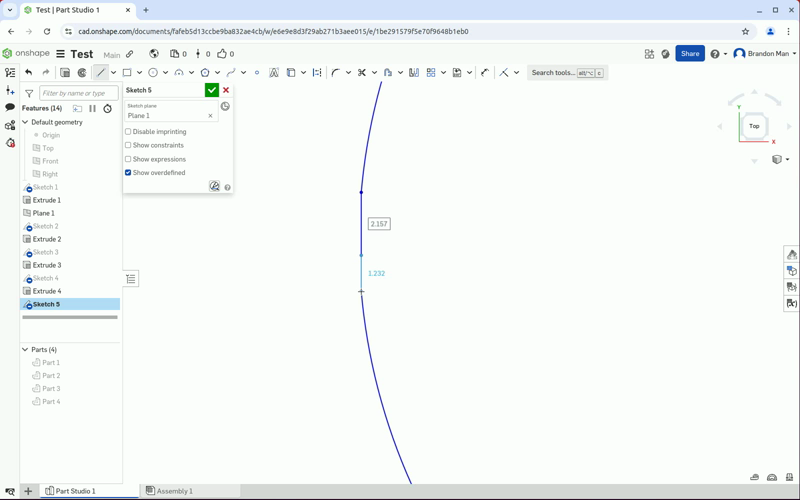
scroll(6)
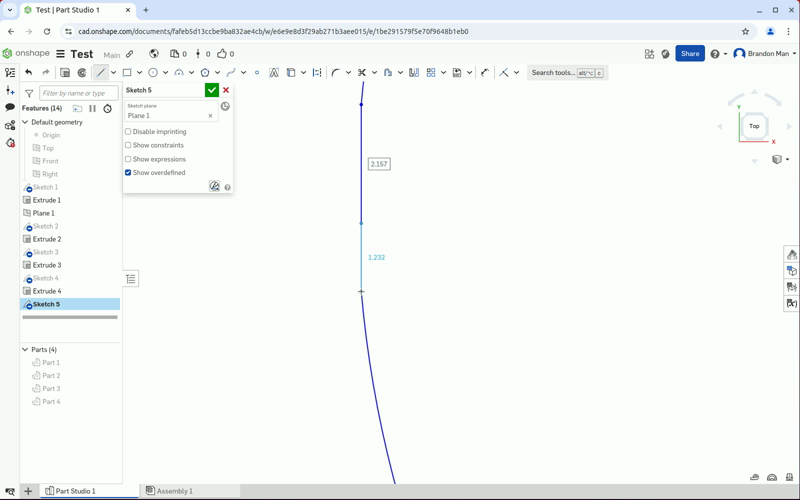
key_up(shift)
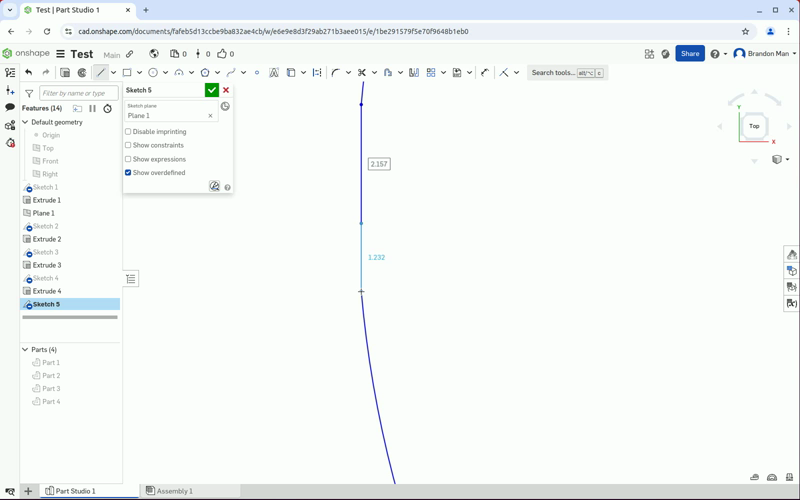
click(361, 291)
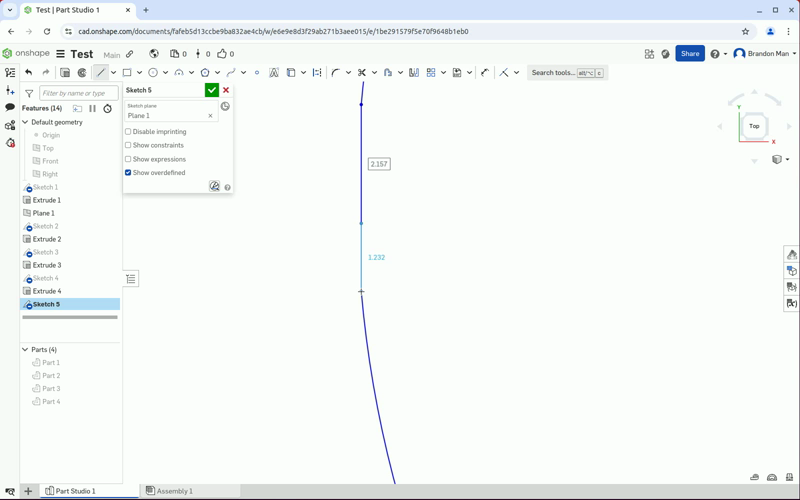
scroll(-6)
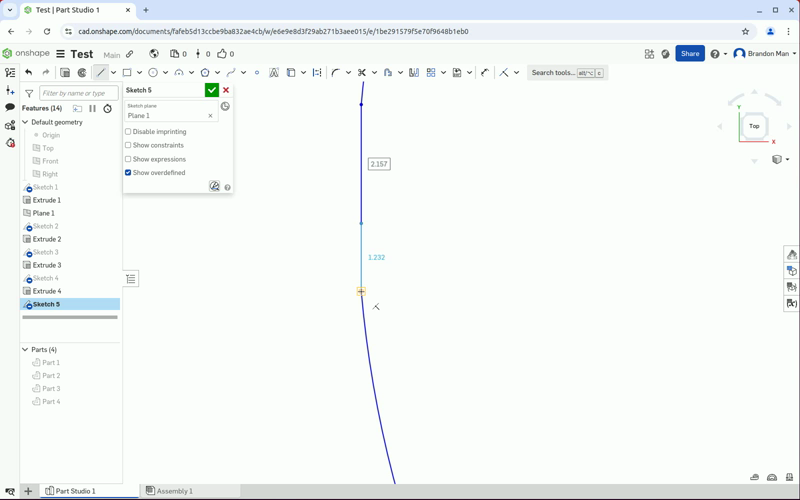
scroll(-6)
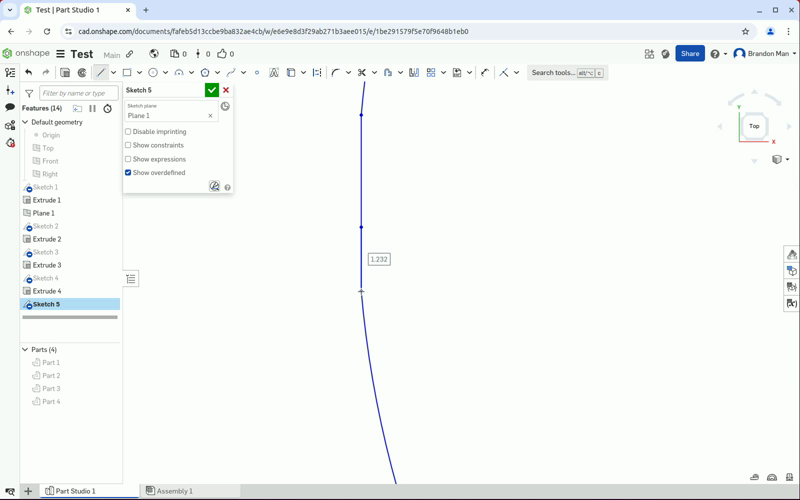
scroll(-6)
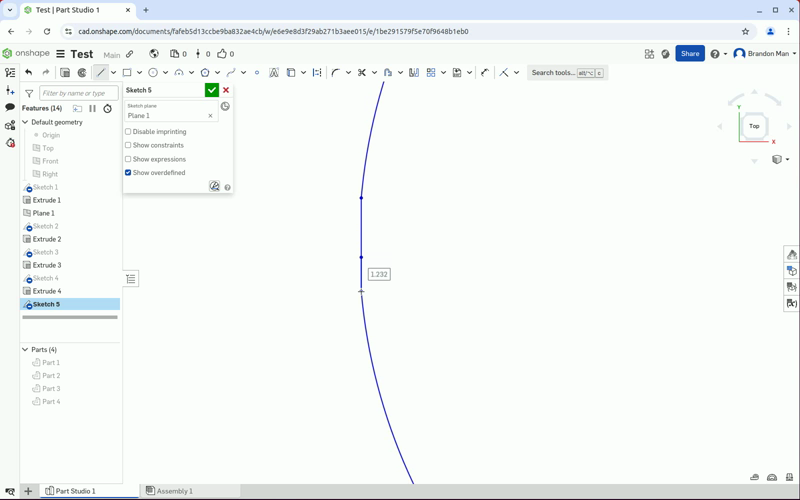
scroll(-6)
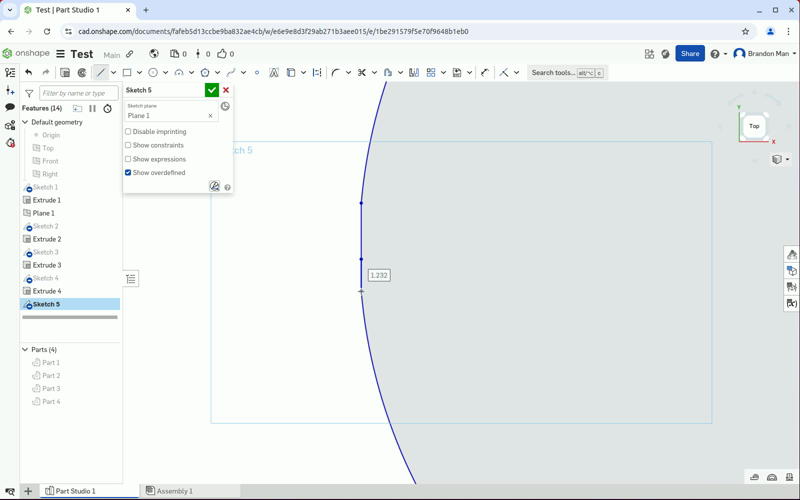
scroll(-6)
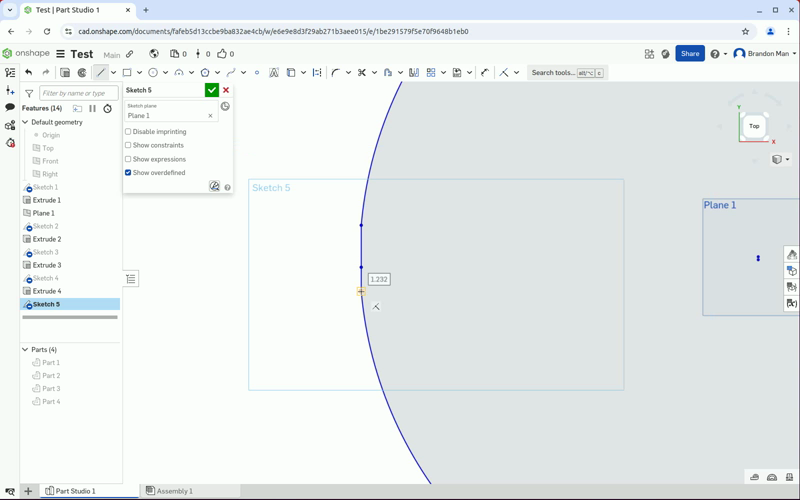
scroll(-6)
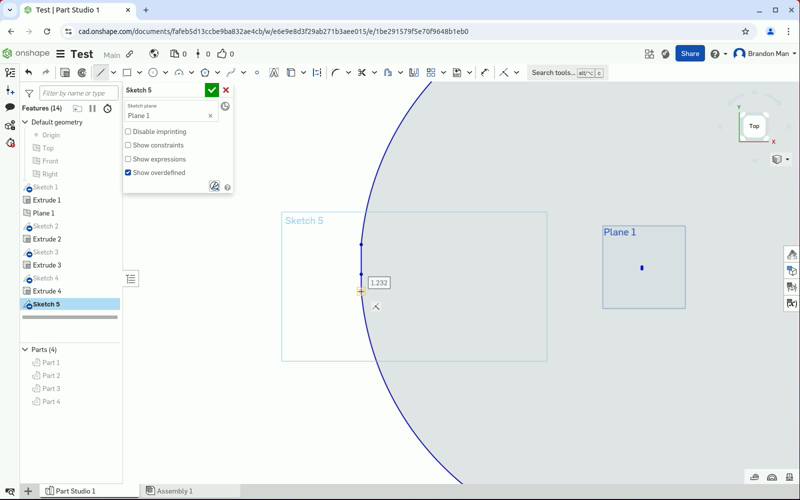
scroll(-6)
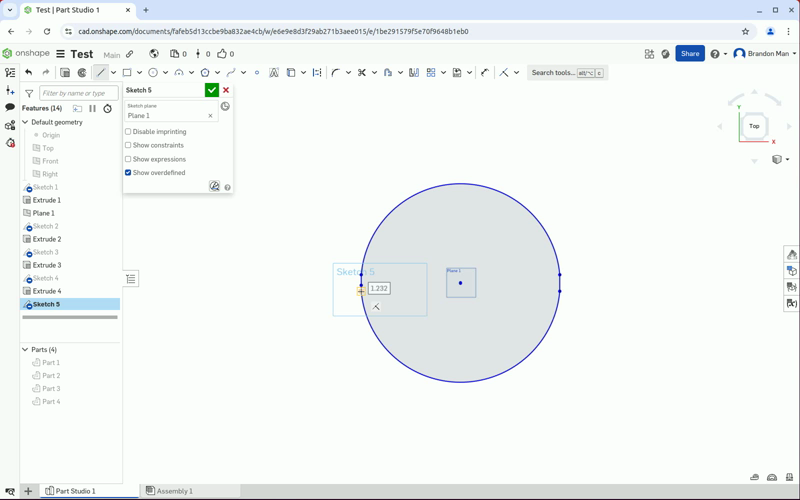
key(esc)
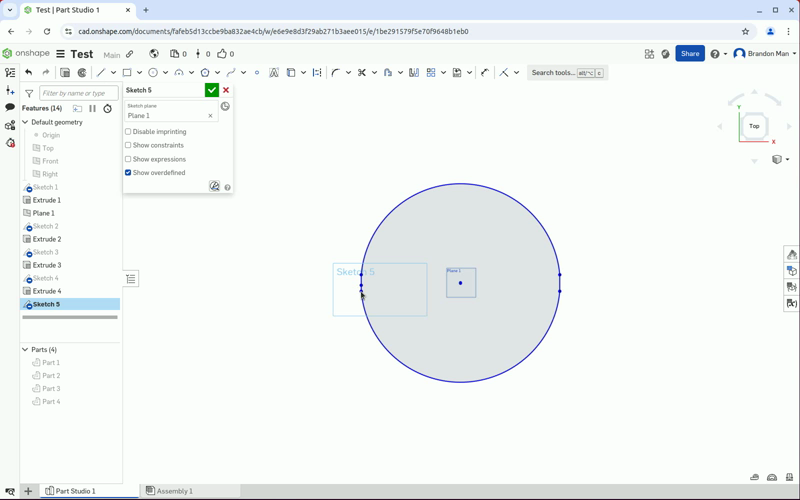
key(c)
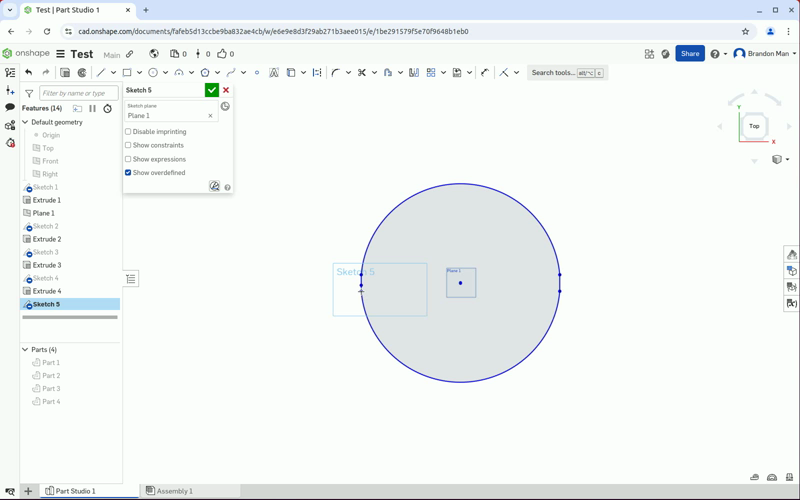
key_down(shift)
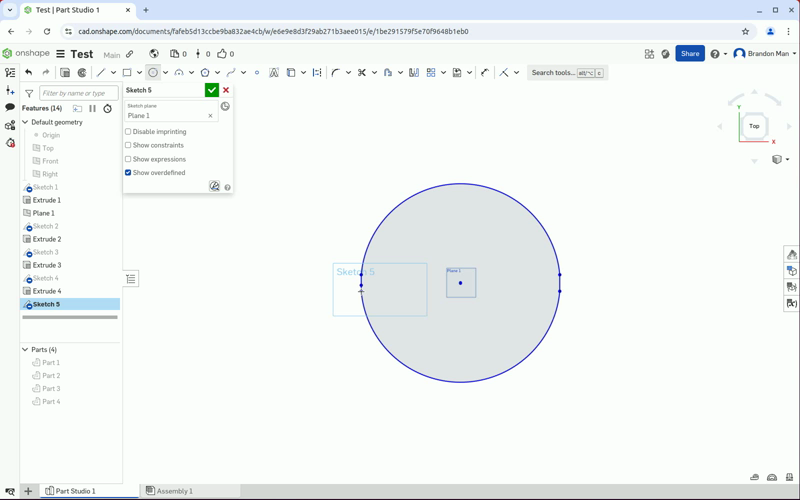
mouse_move(461, 282)
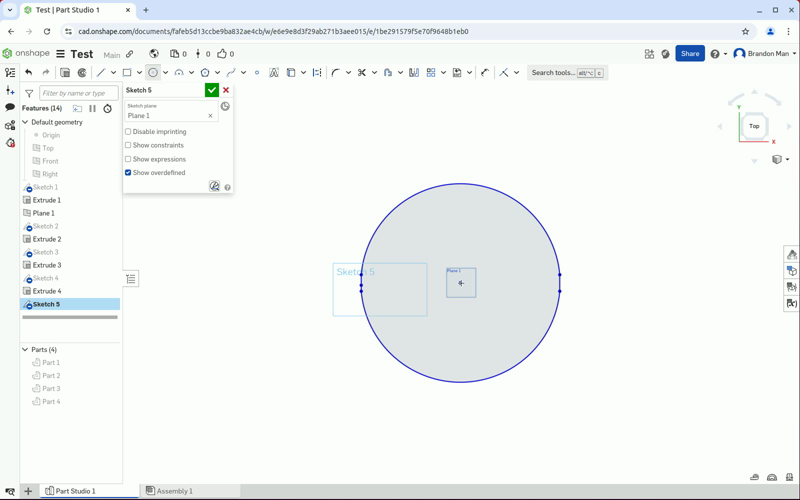
scroll(6)
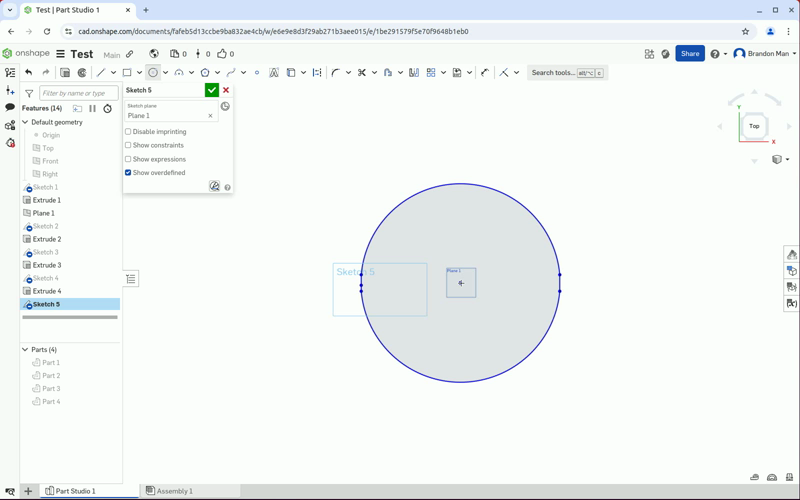
scroll(6)
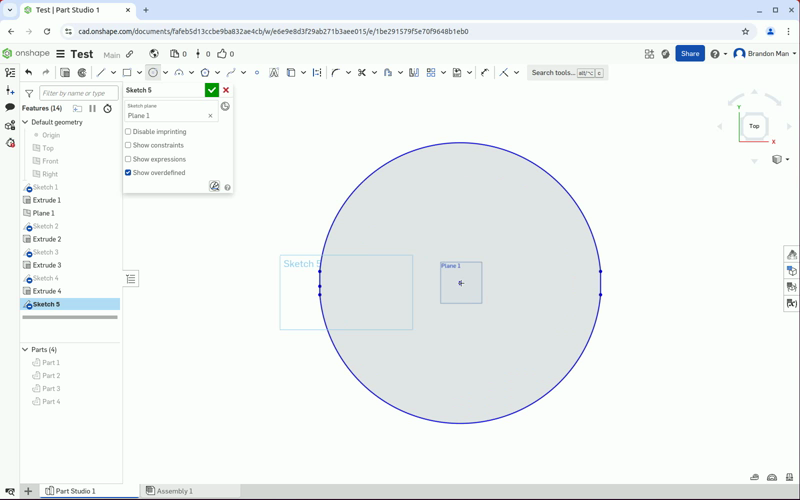
scroll(6)
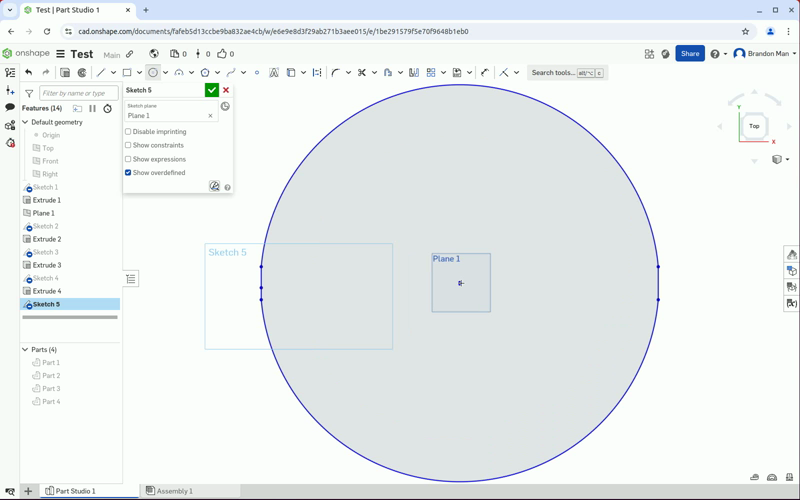
scroll(6)
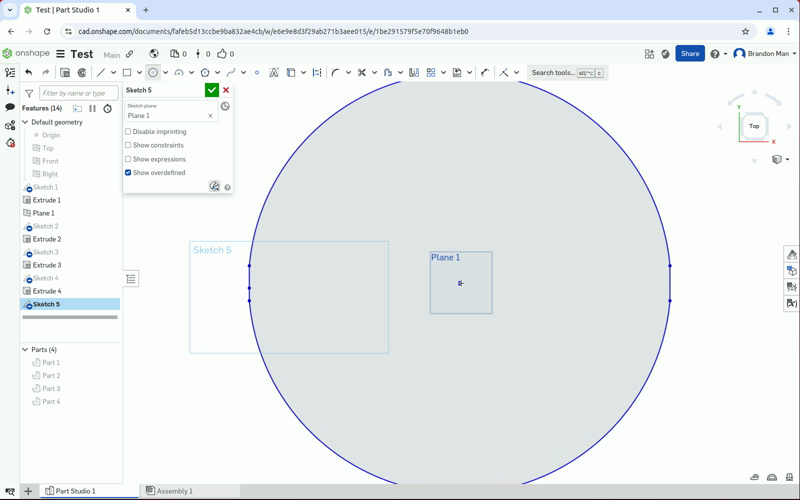
scroll(6)
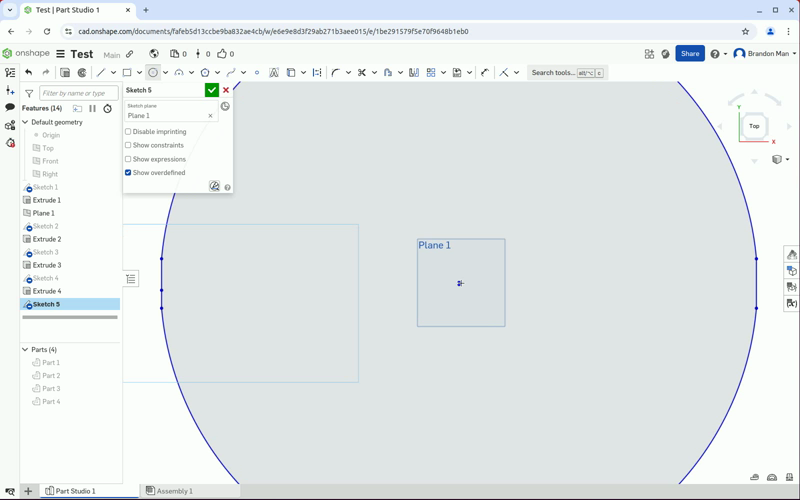
scroll(6)
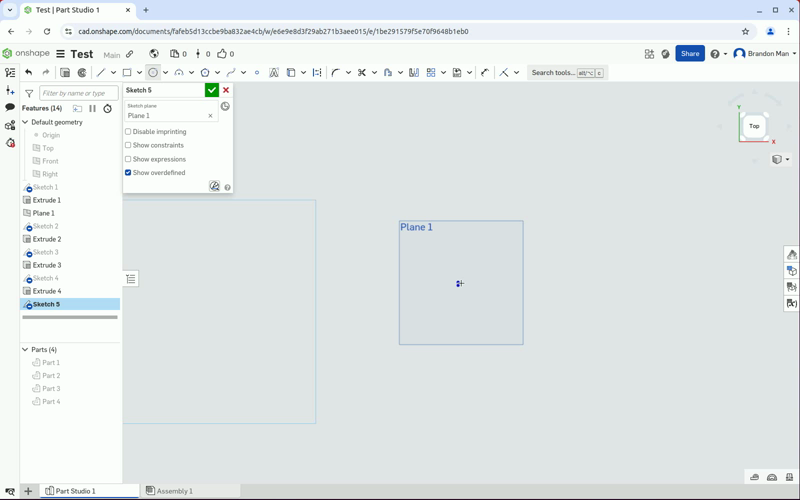
scroll(6)
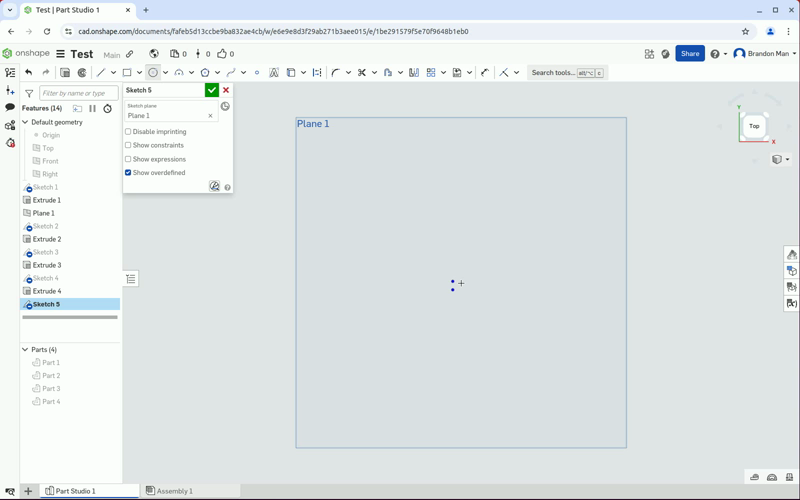
click(461, 282)
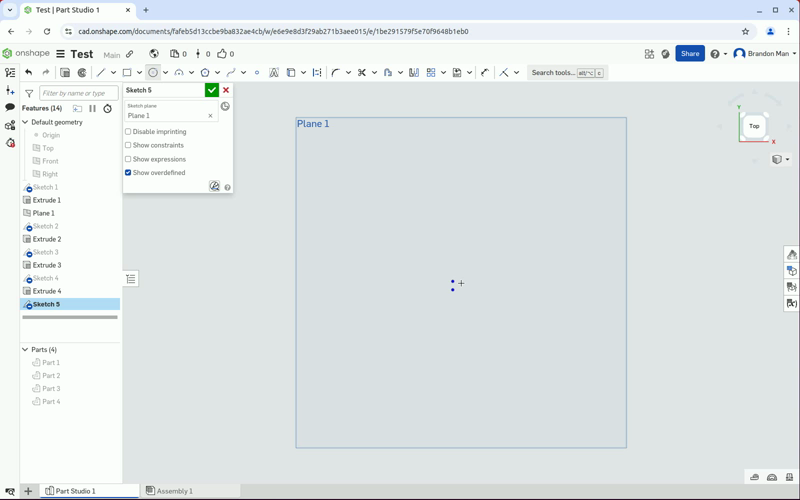
scroll(-6)
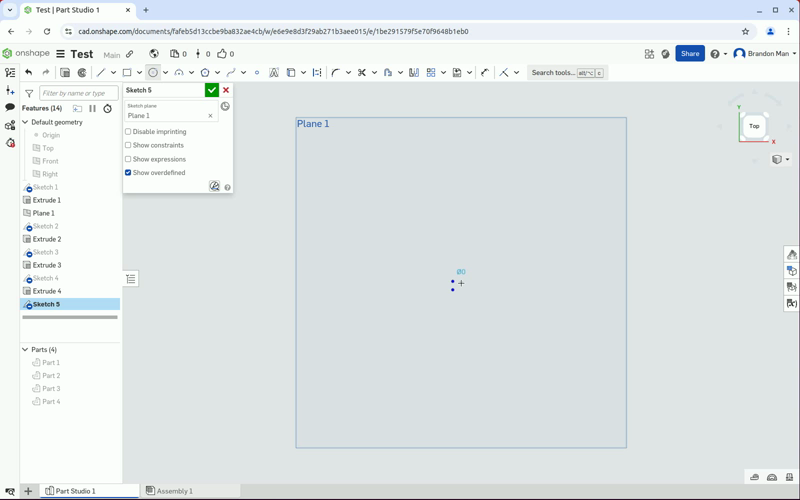
scroll(-6)
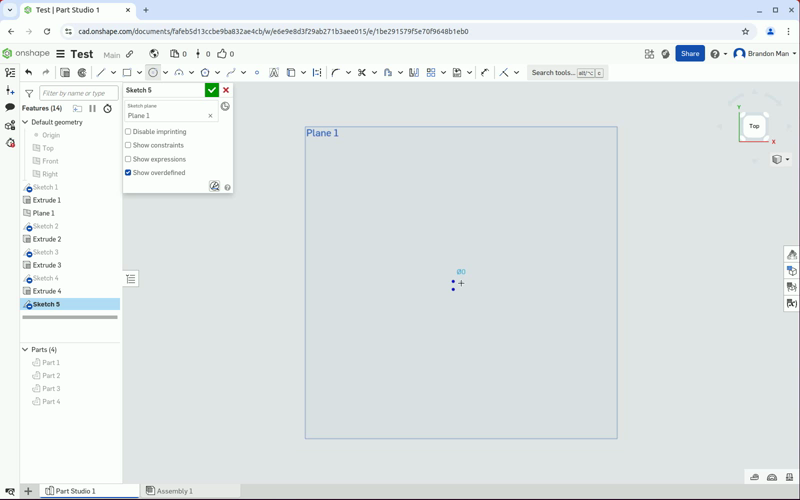
scroll(-6)
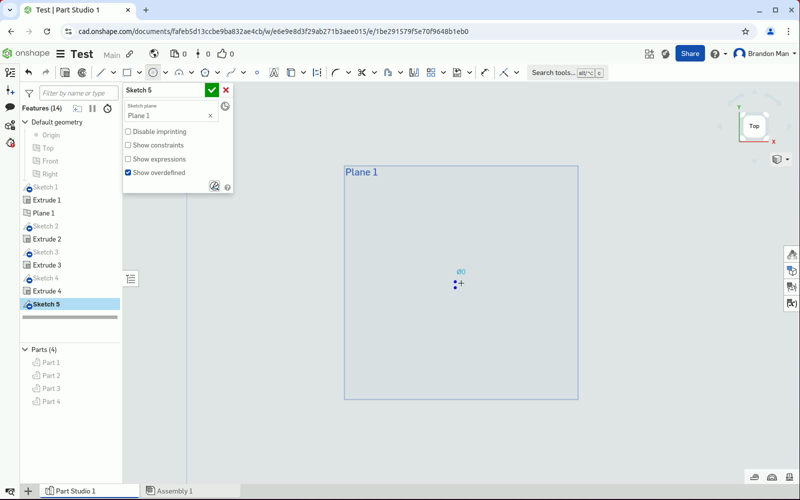
scroll(-6)
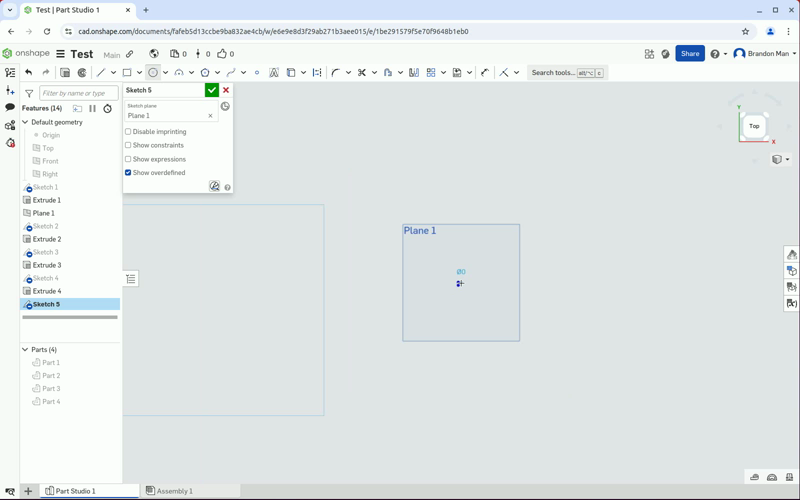
scroll(-6)
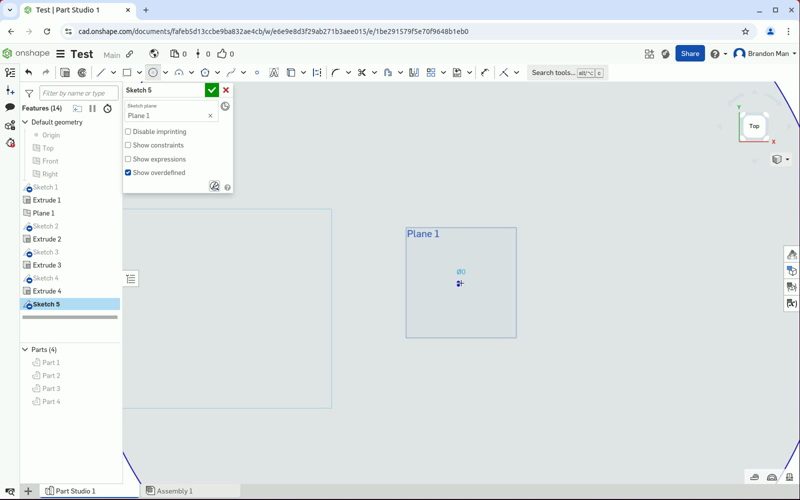
scroll(-6)
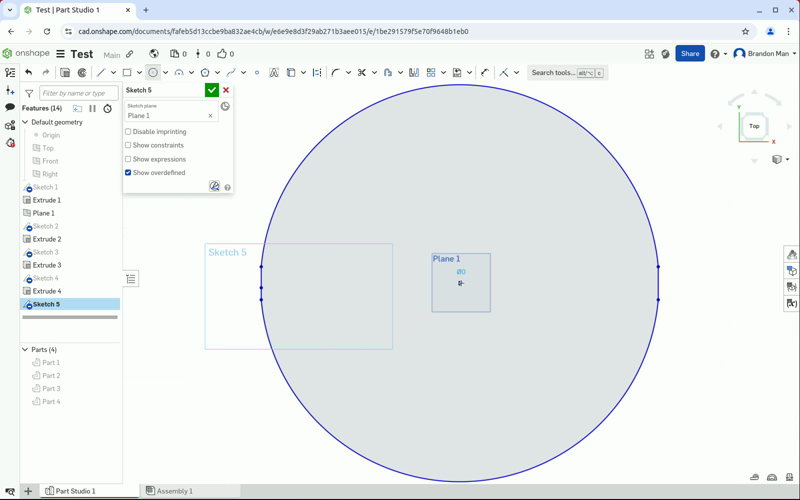
scroll(-6)
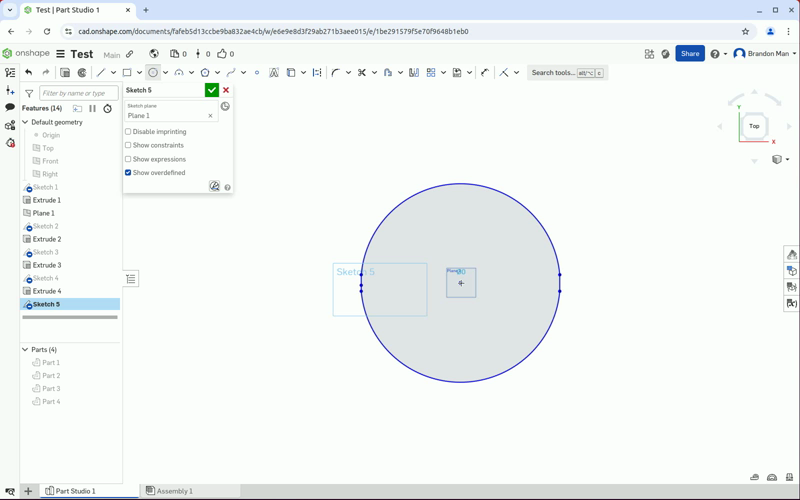
key_up(shift)
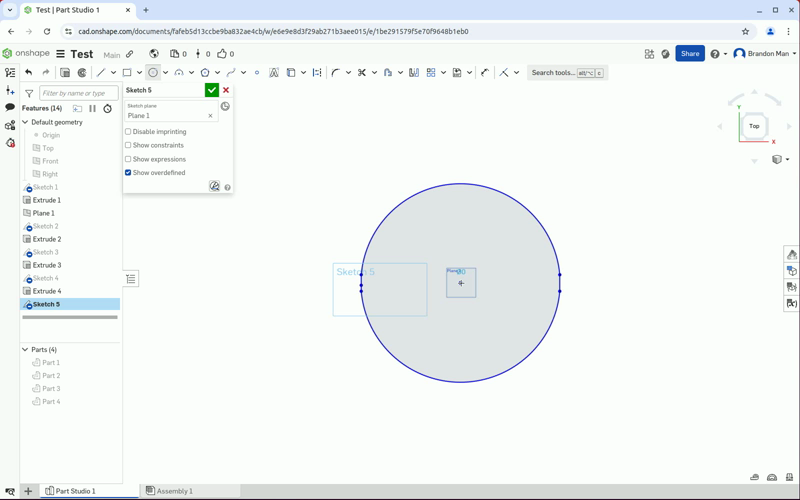
mouse_move(549, 282)
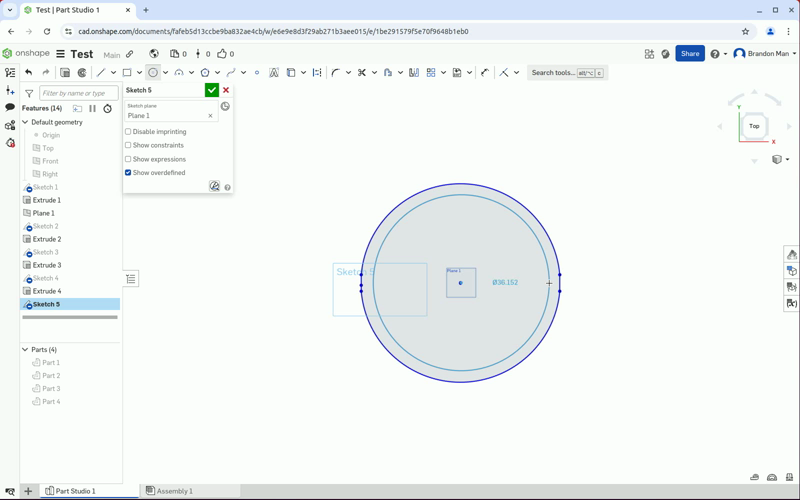
click(549, 282)
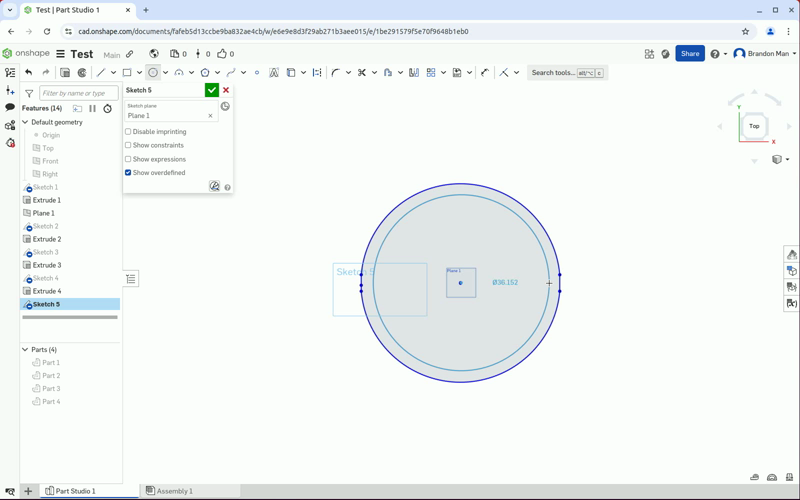
key(esc)
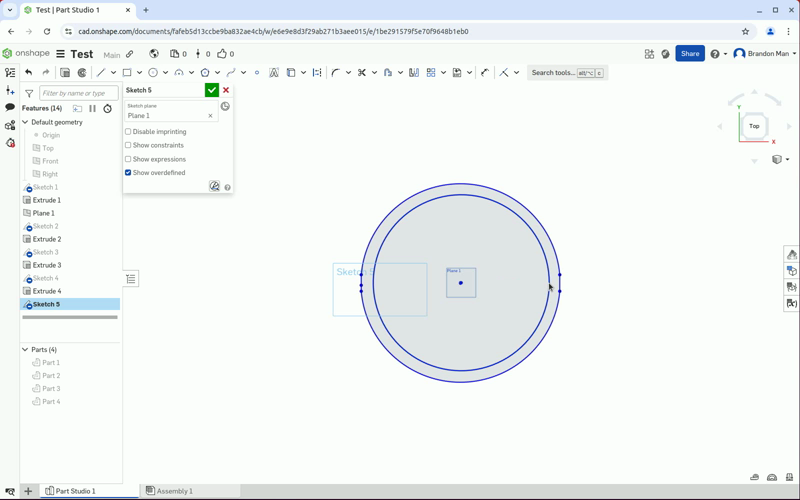
mouse_move(396, 350)
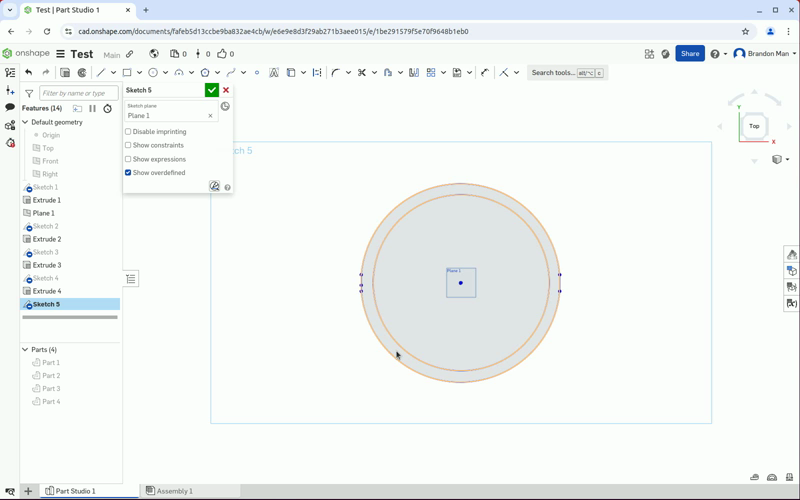
click(396, 350)
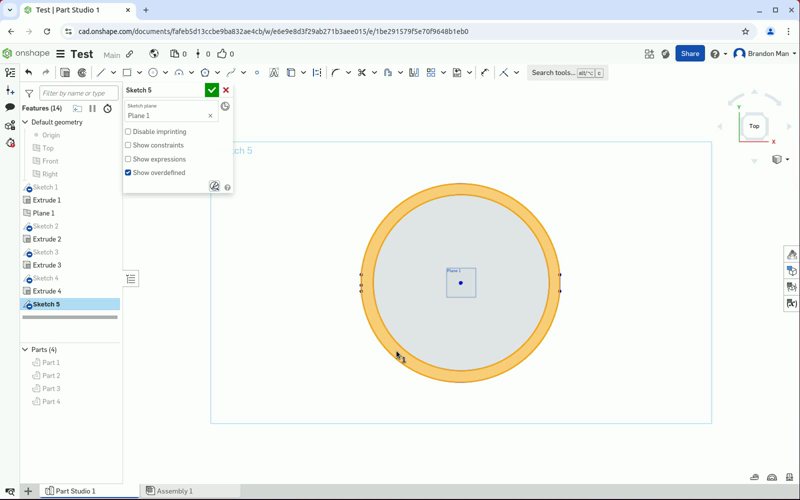
mouse_move(73, 352)
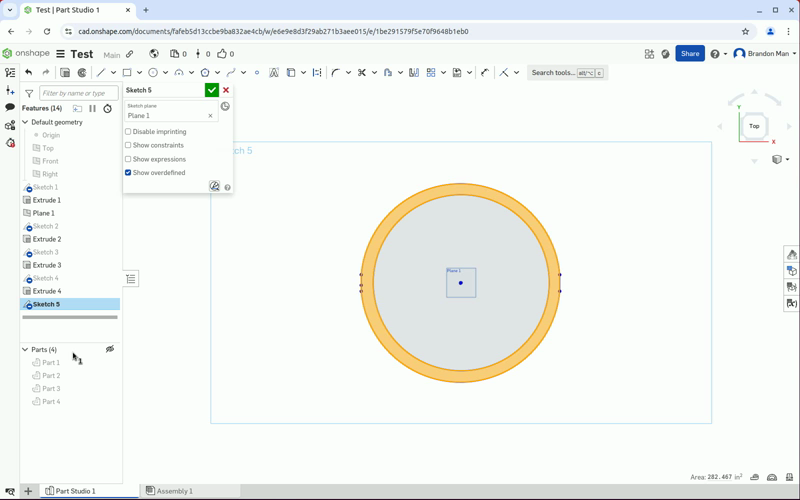
key(shift+y)
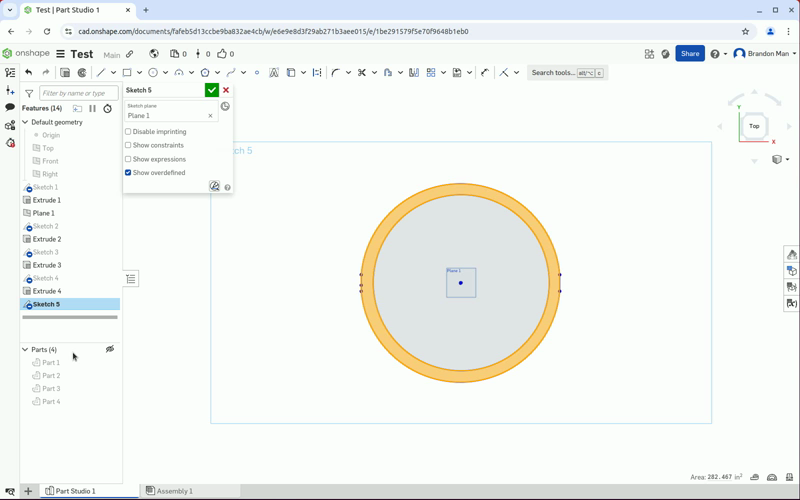
key(shift+e)
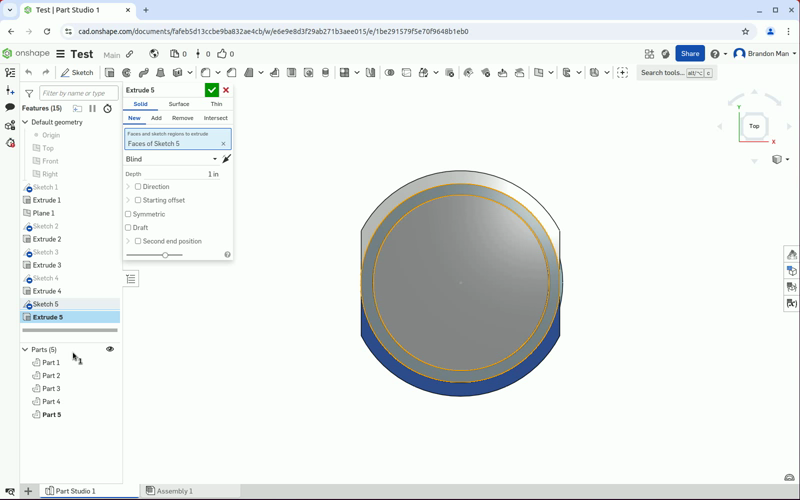
mouse_move(143, 106)
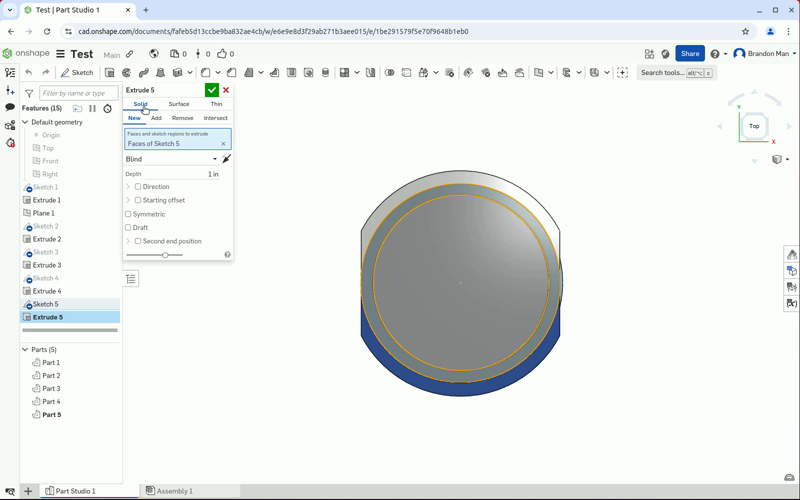
click(143, 106)
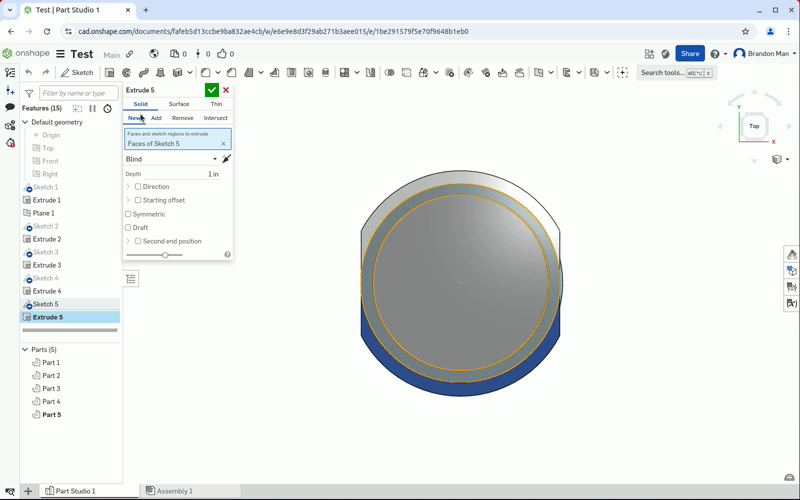
mouse_move(137, 120)
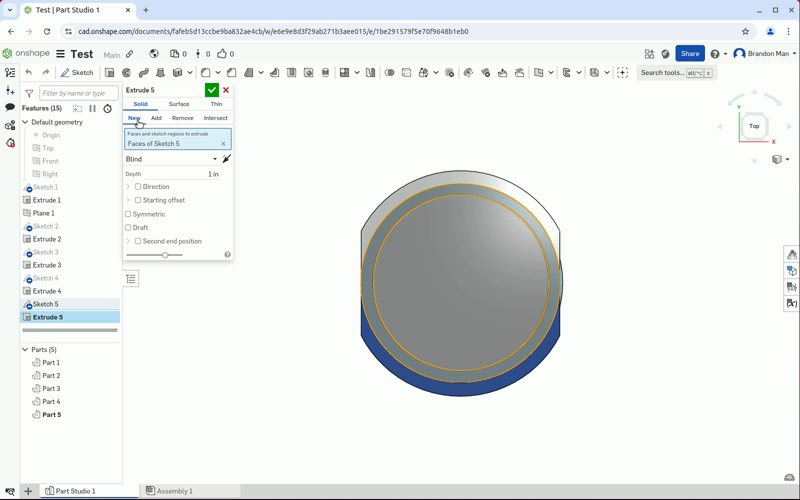
click(137, 120)
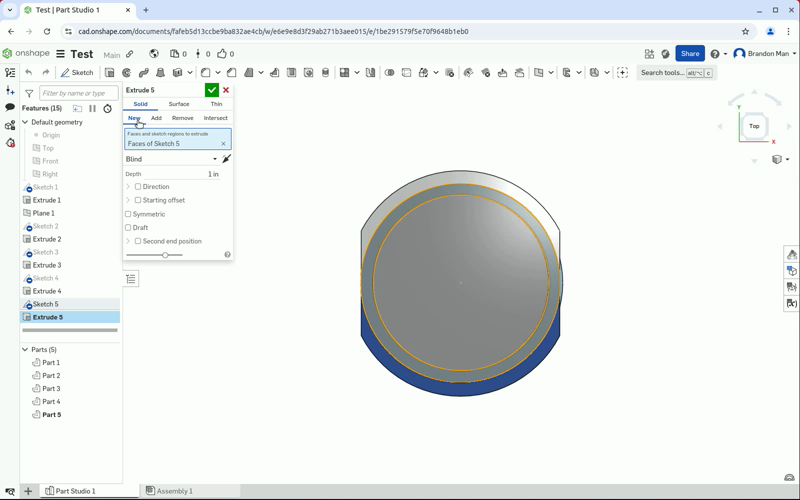
key(tab, 4)
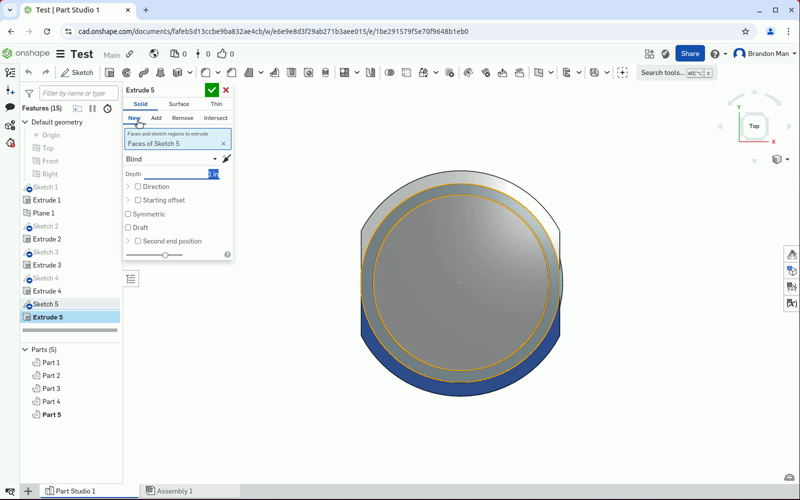
text(2.648)
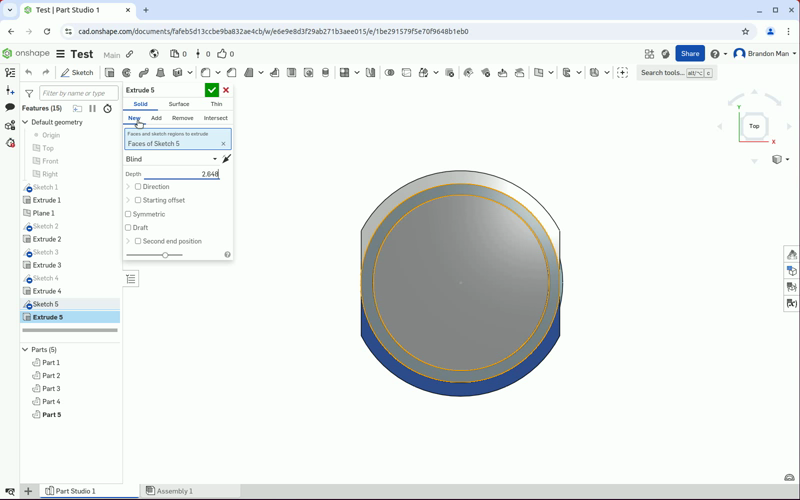
key(enter)
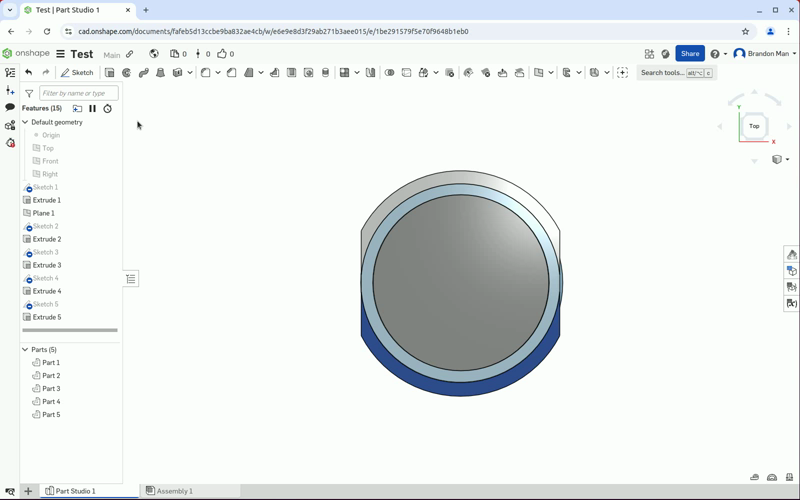
key(shift+h)
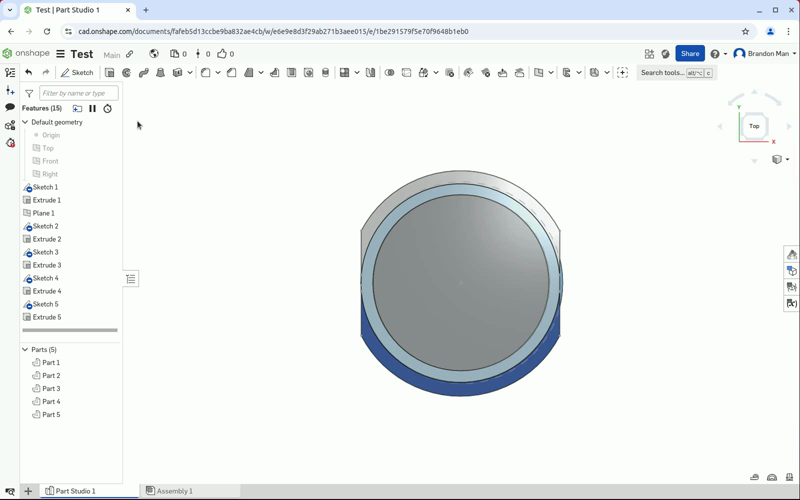
key(shift+h)
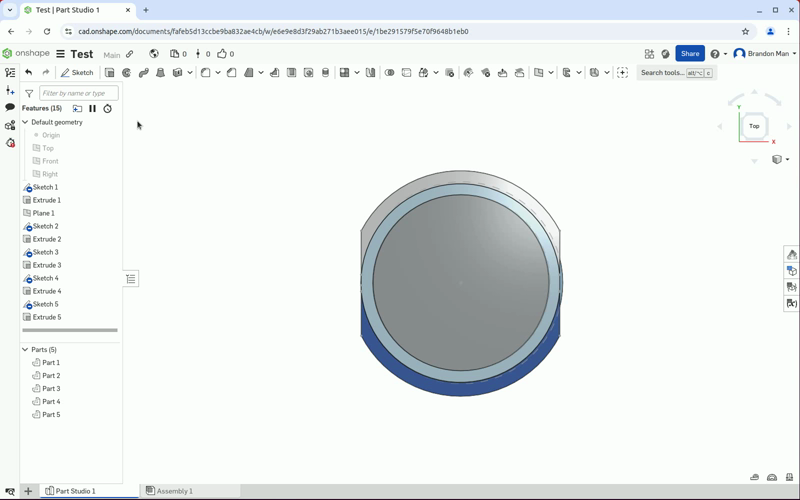
key(shift+7)
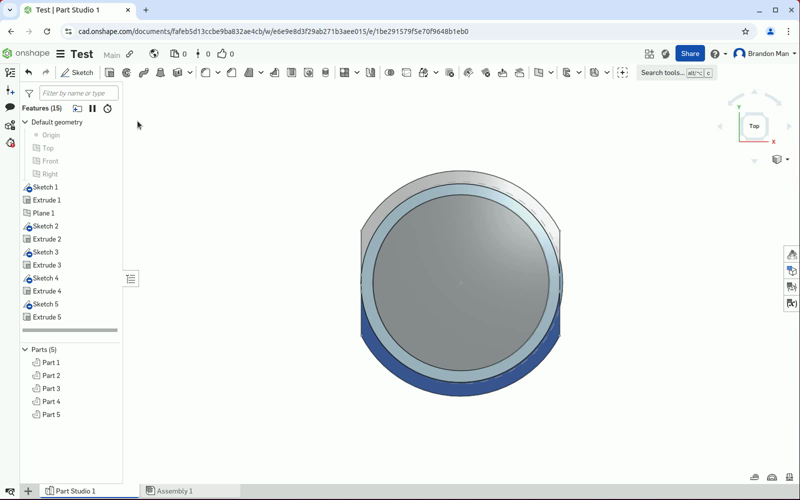
key(up, 3)
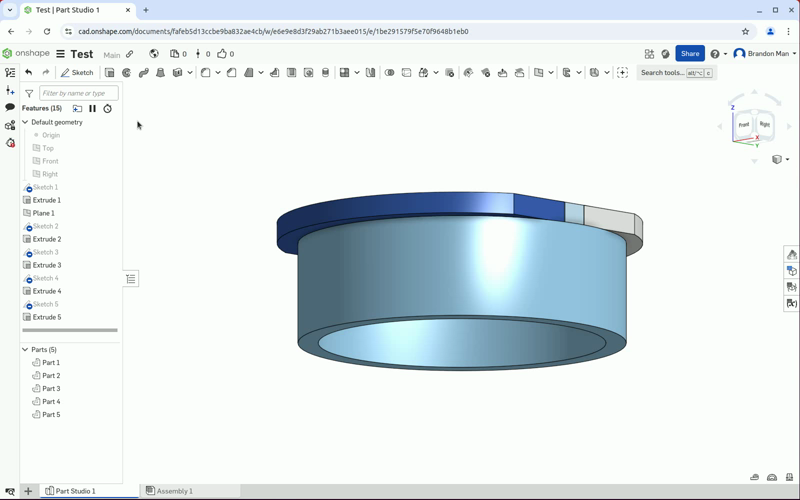
key(left, 3)
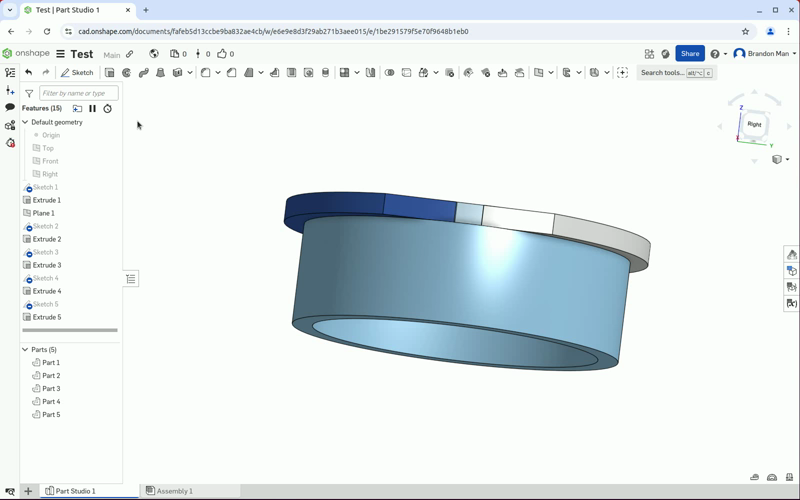
key(right, 3)
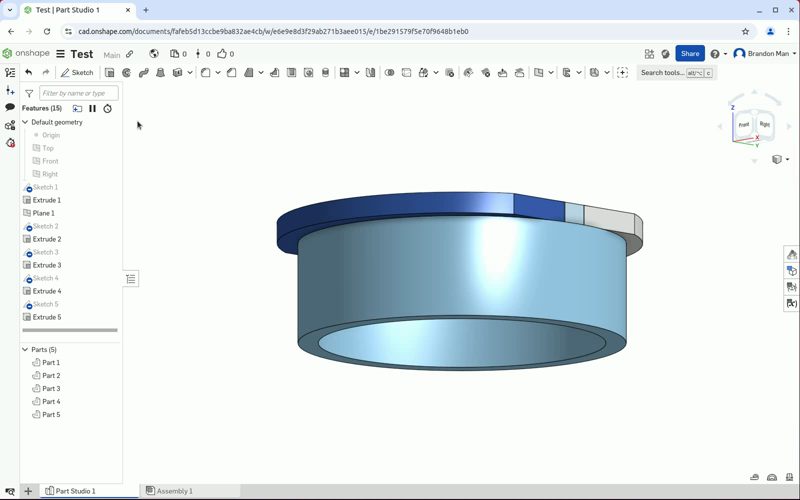
key(down, 3)
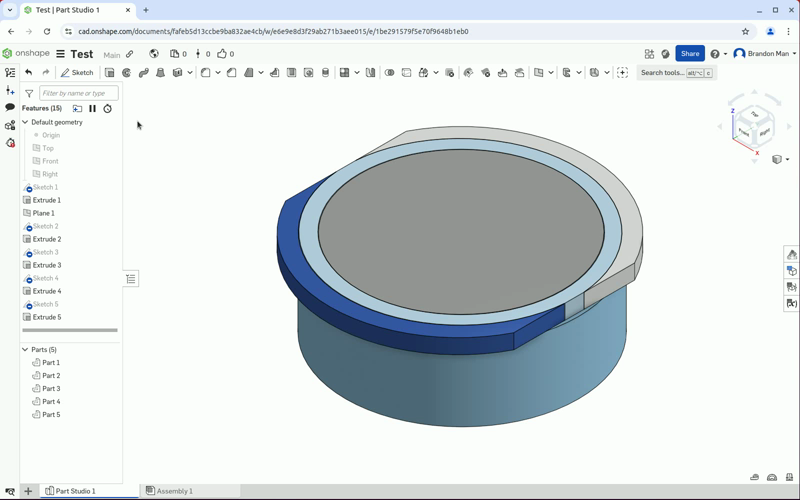
mouse_move(73, 189)
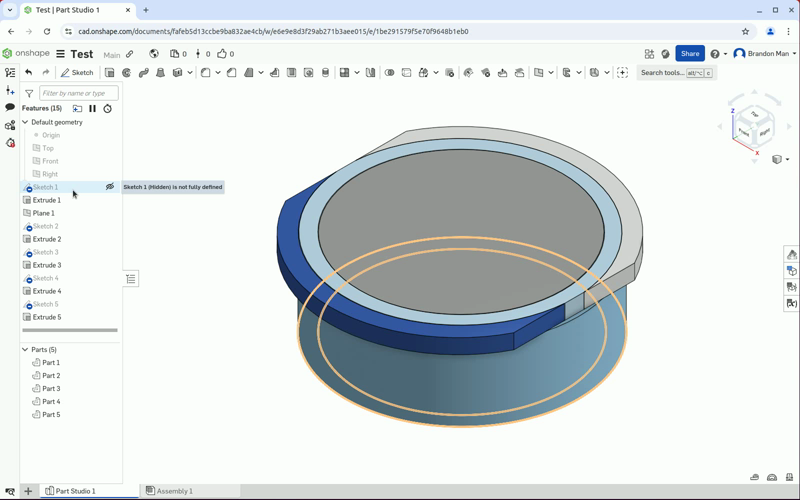
click(73, 189)